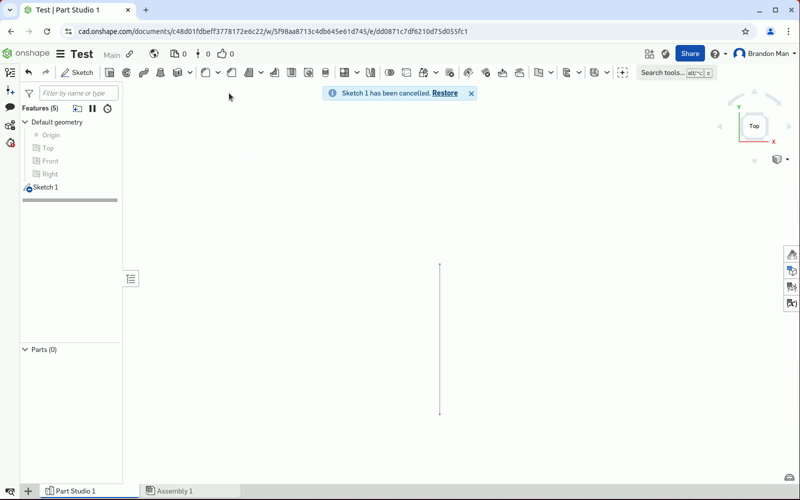
key(shift+h)
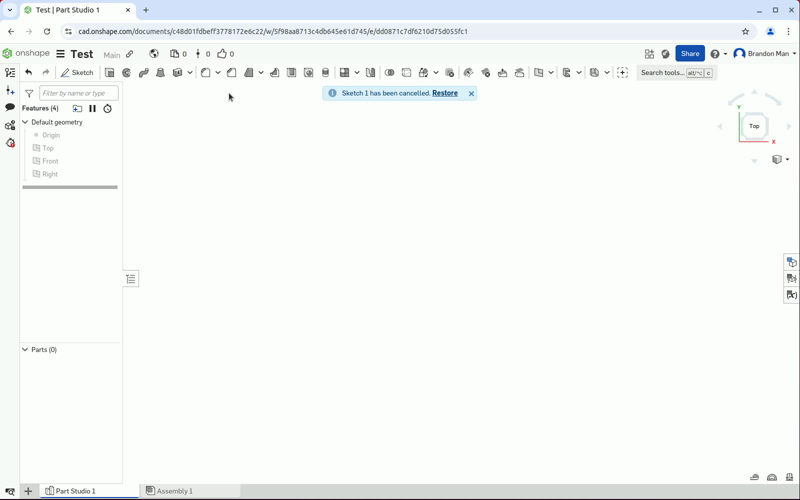
mouse_move(73, 352)
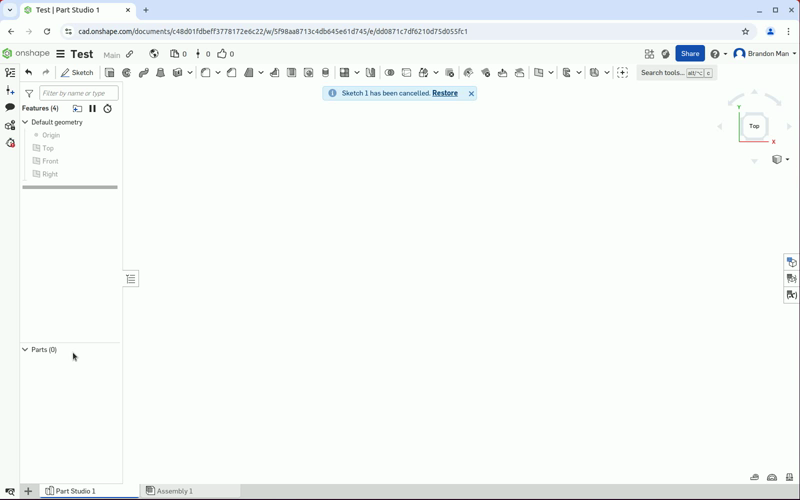
key(y)
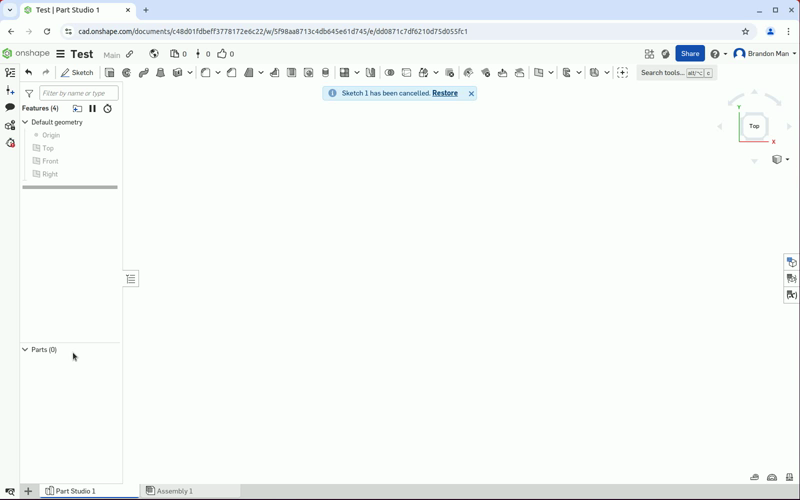
key(shift+p)
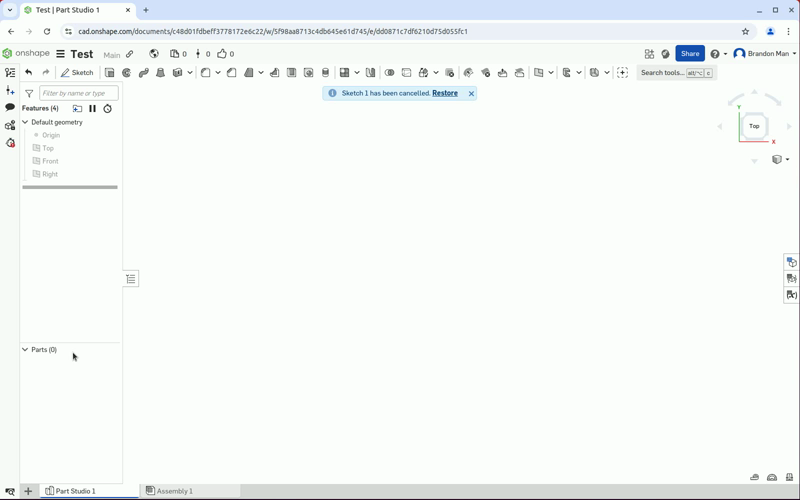
key(space)
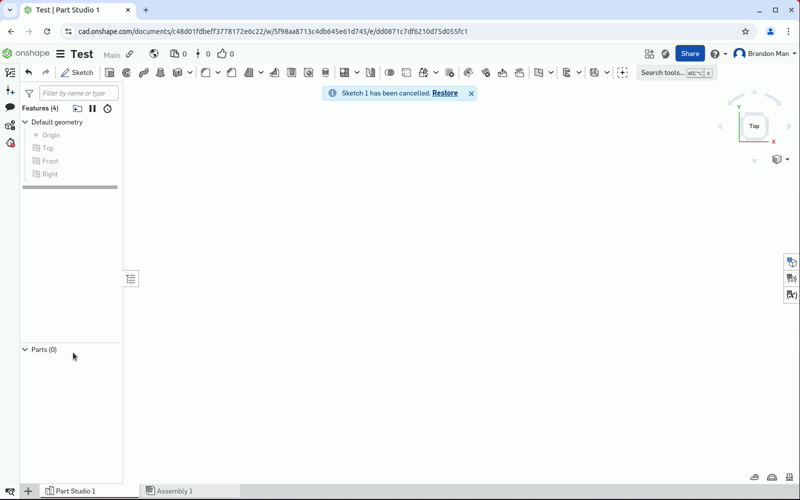
key_down(shift)
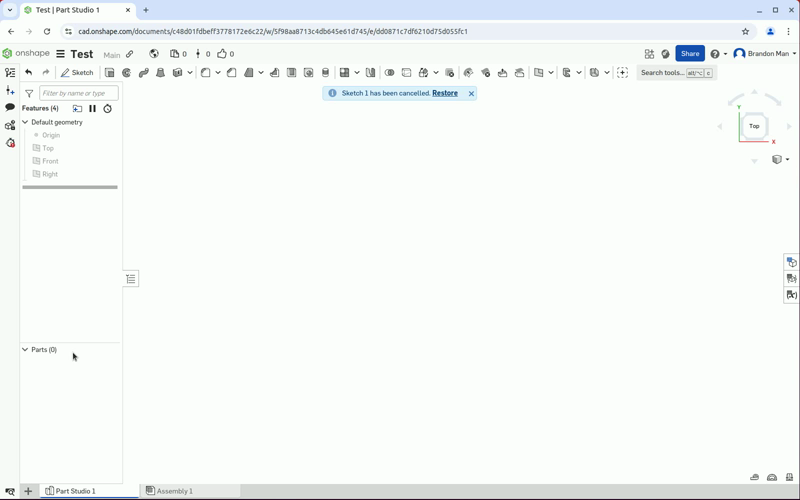
key(up)
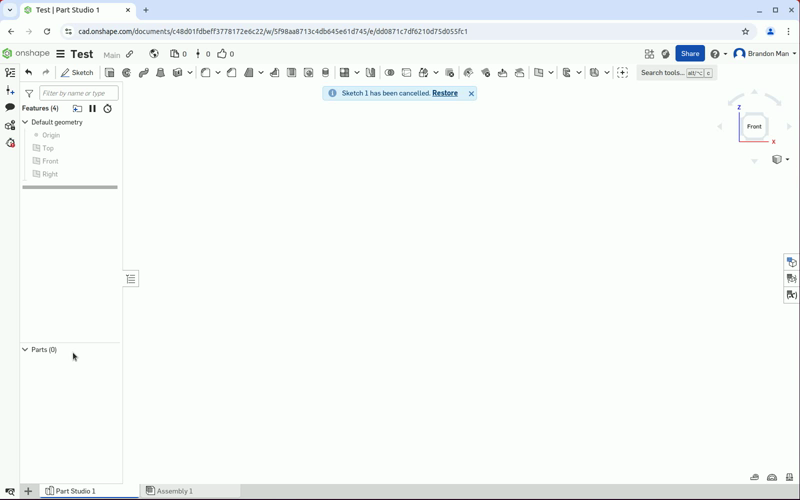
key_up(shift)
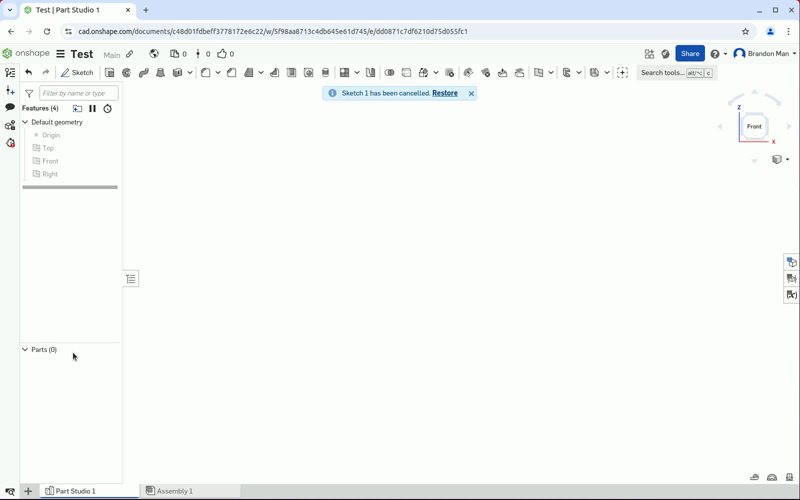
mouse_move(73, 352)
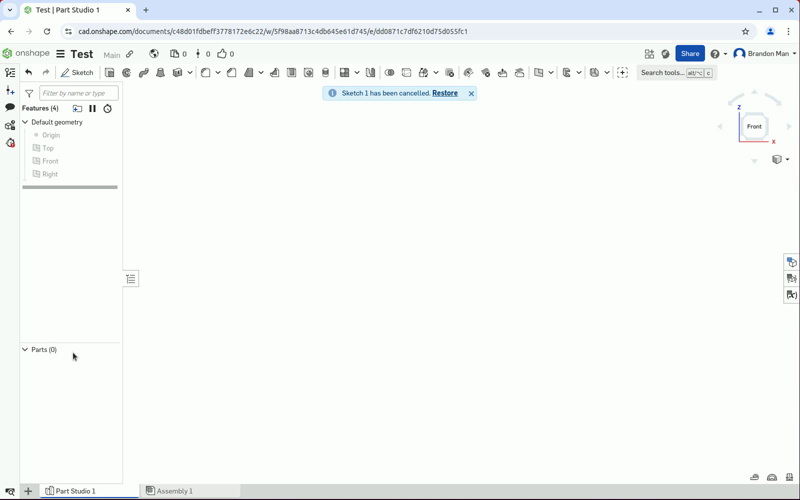
key(shift+y)
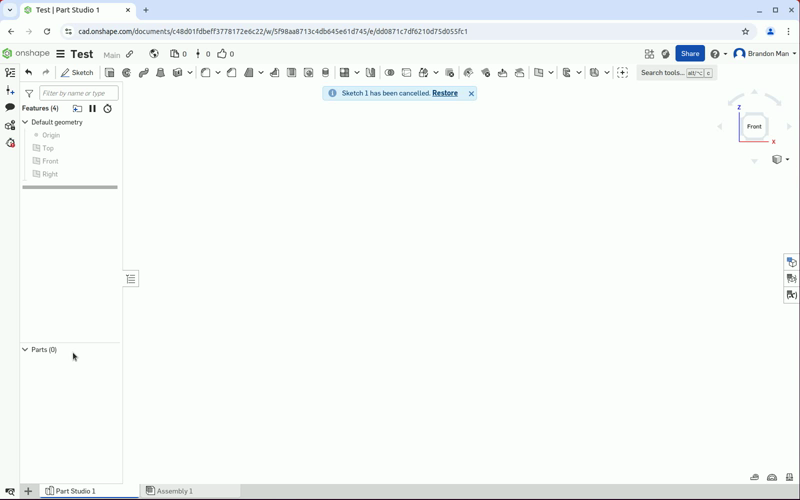
key(shift+s)
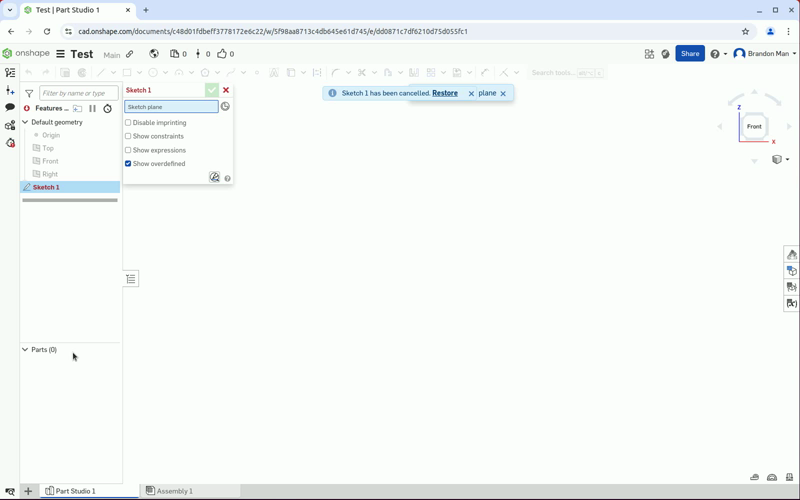
mouse_move(73, 163)
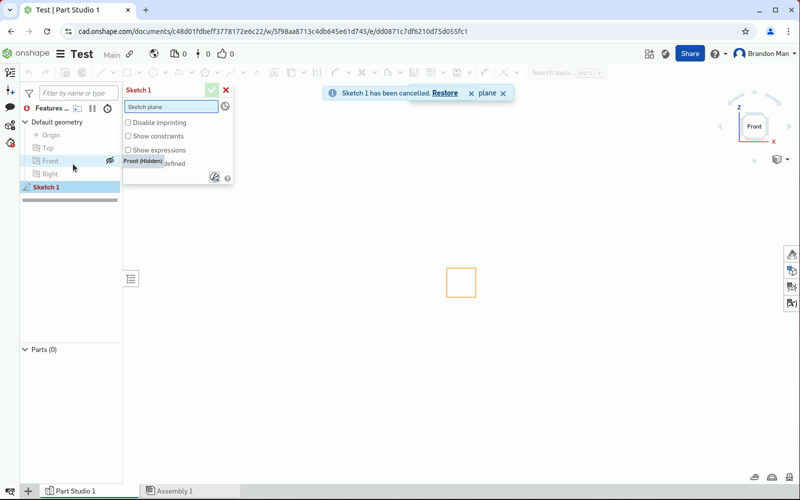
click(73, 163)
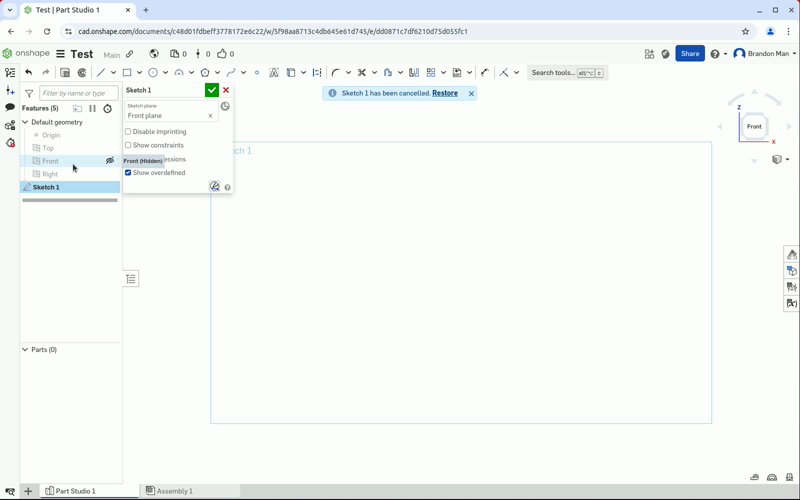
mouse_move(73, 352)
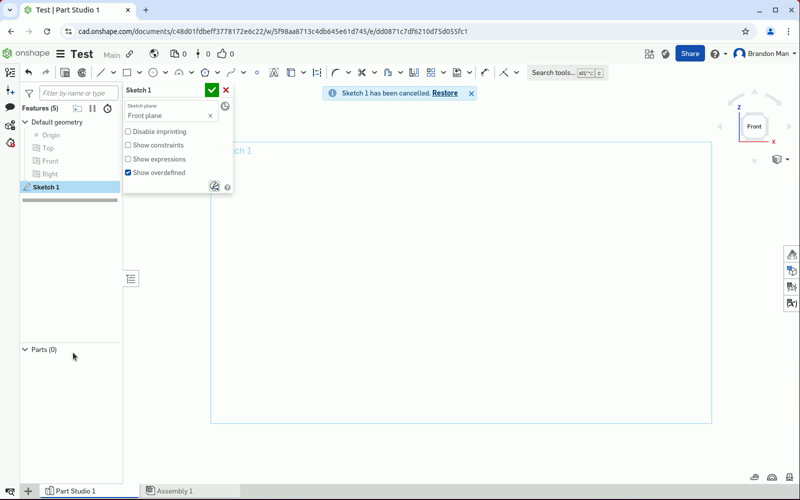
key(y)
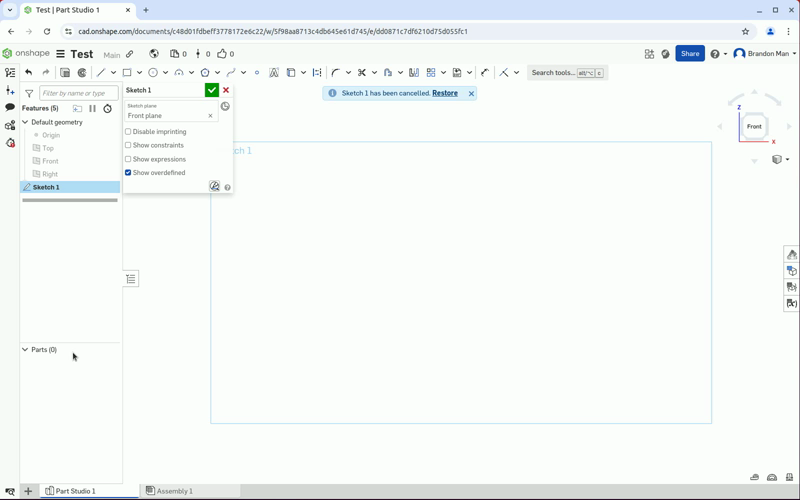
key(l)
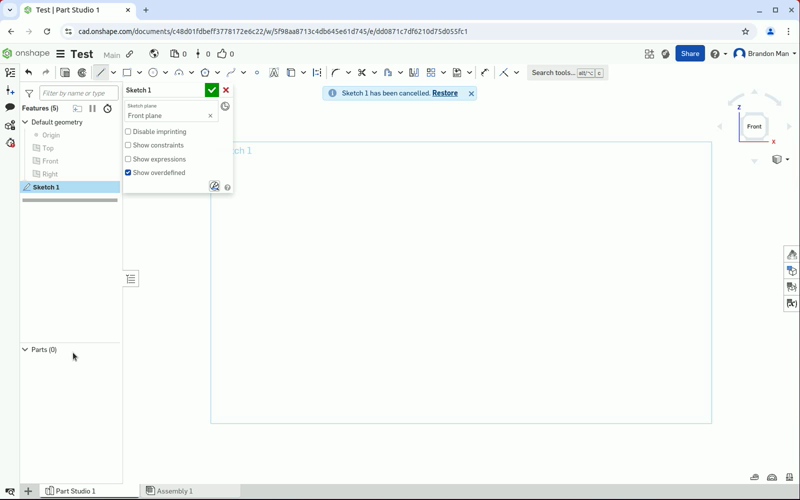
key_down(shift)
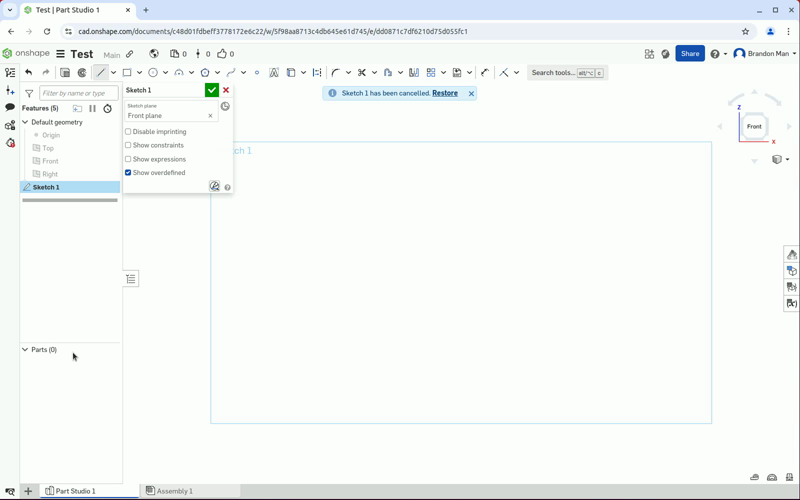
mouse_move(348, 339)
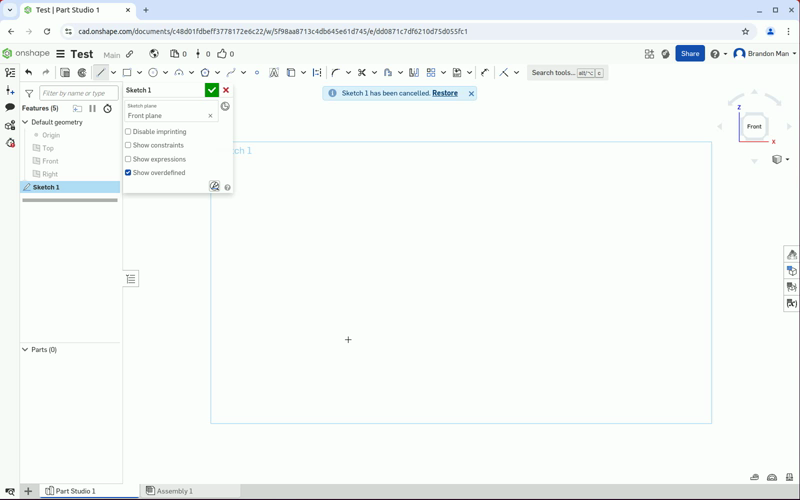
click(348, 339)
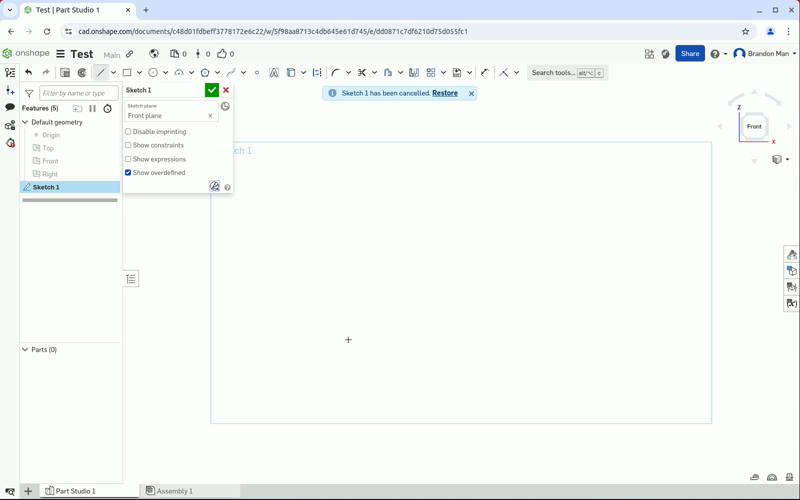
key_up(shift)
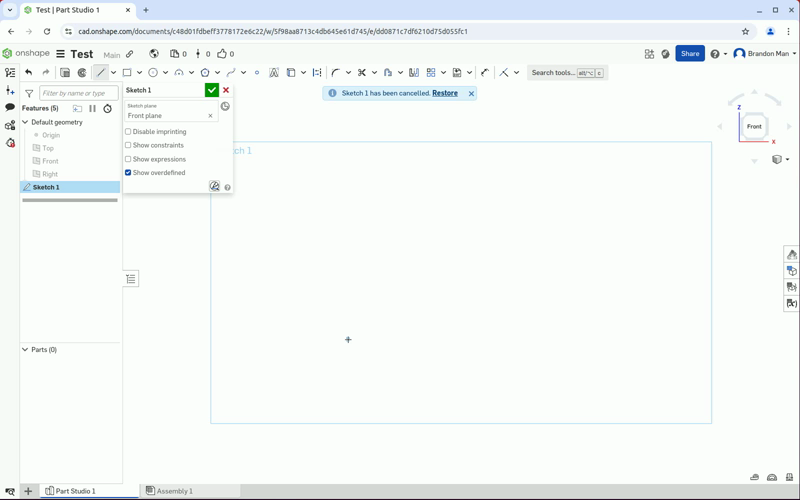
key_down(shift)
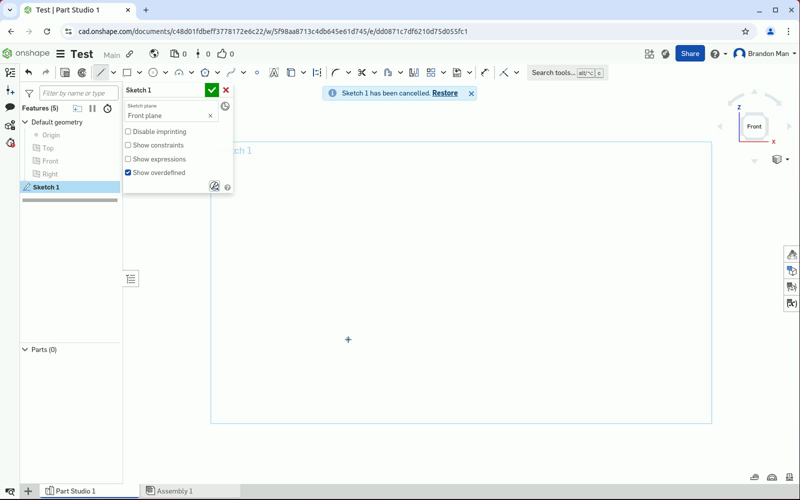
mouse_move(564, 339)
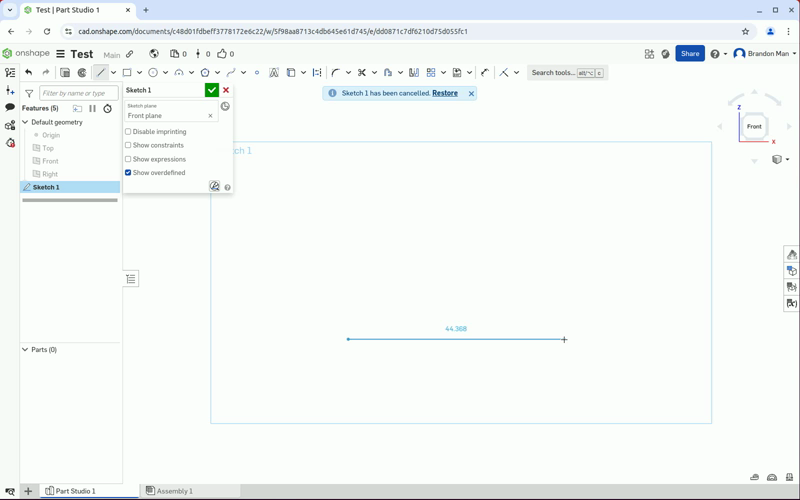
click(564, 339)
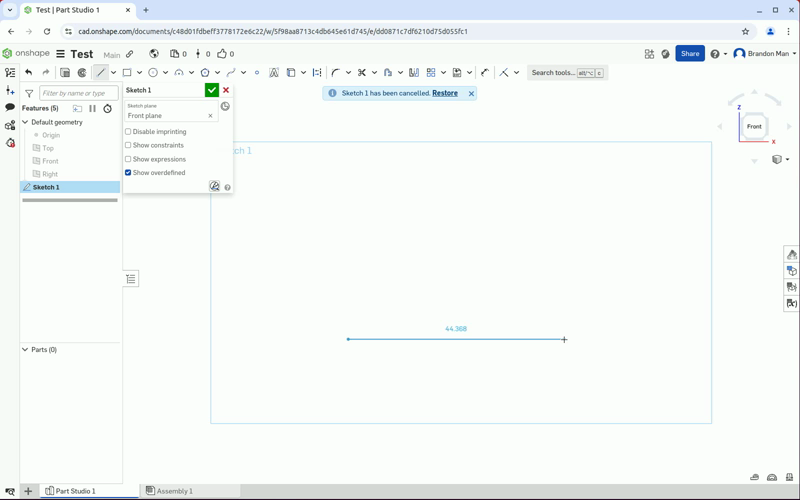
key_up(shift)
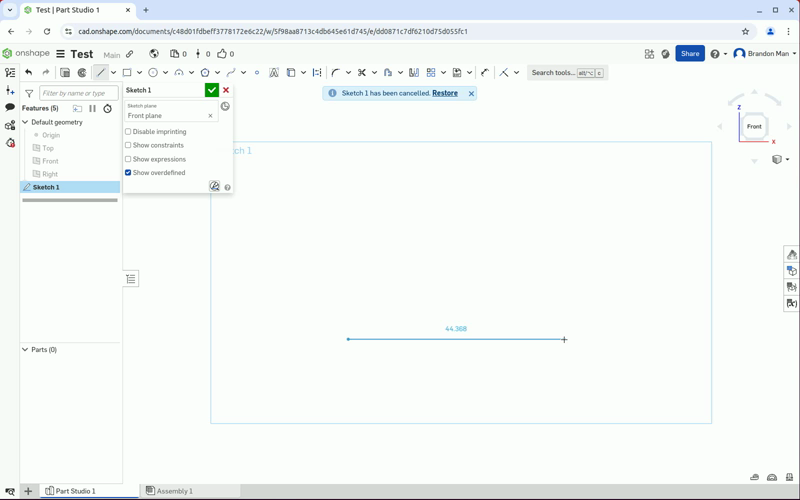
key_down(shift)
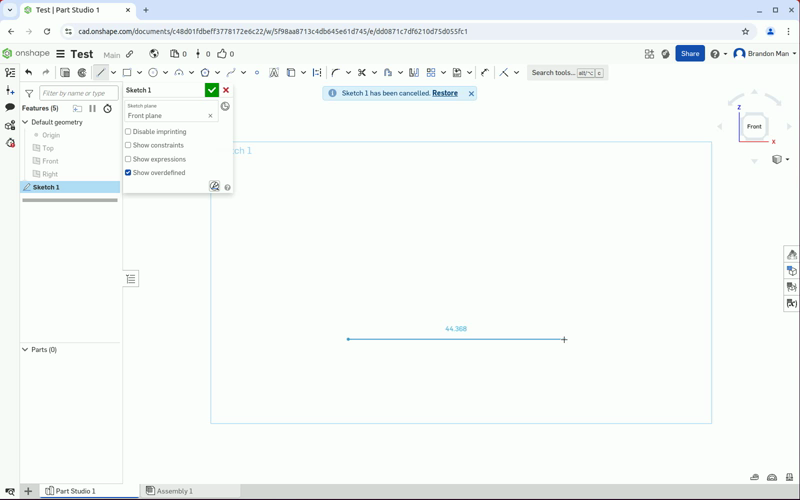
mouse_move(589, 339)
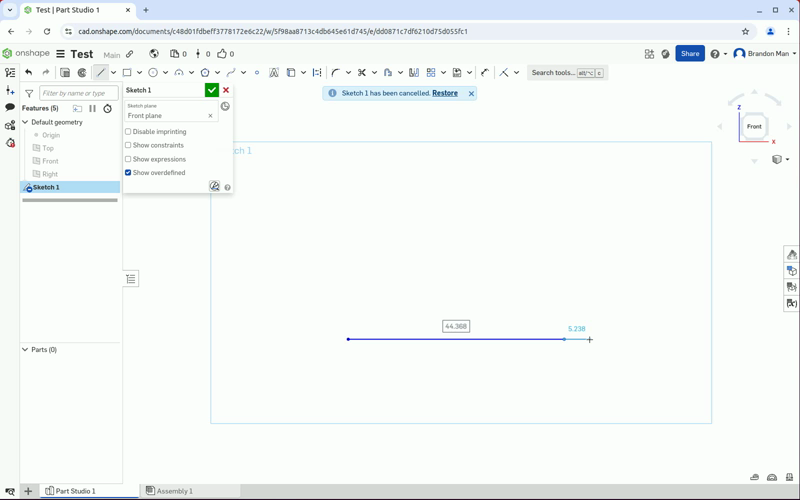
mouse_move(564, 321)
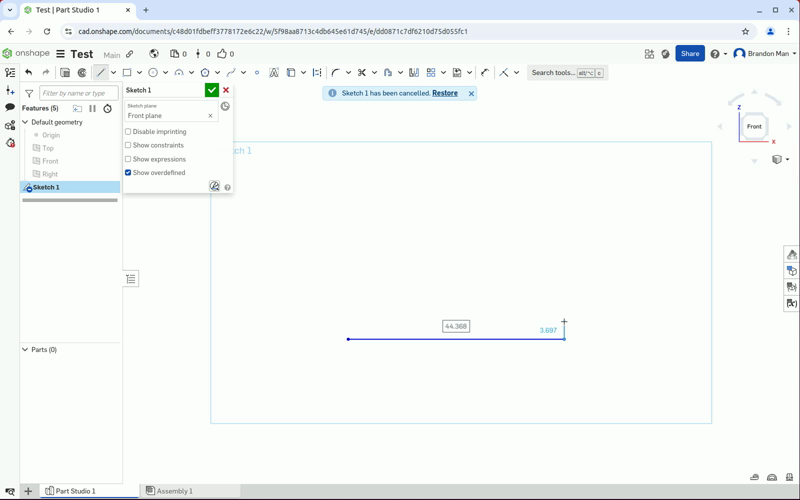
click(564, 321)
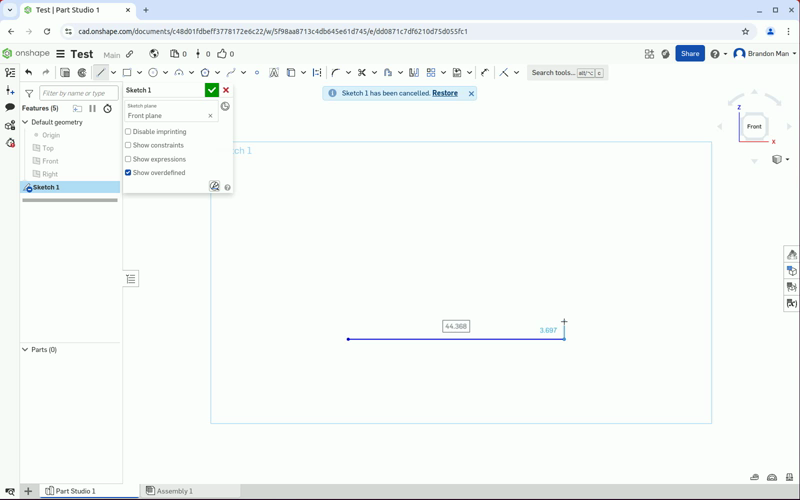
key_up(shift)
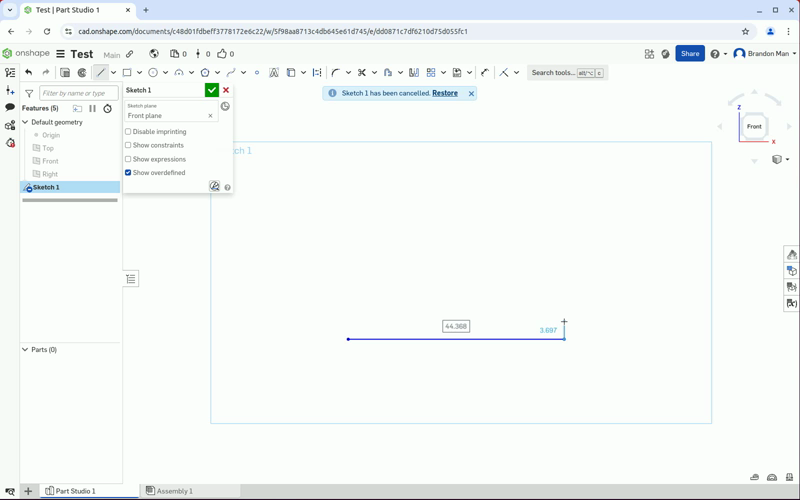
key_down(shift)
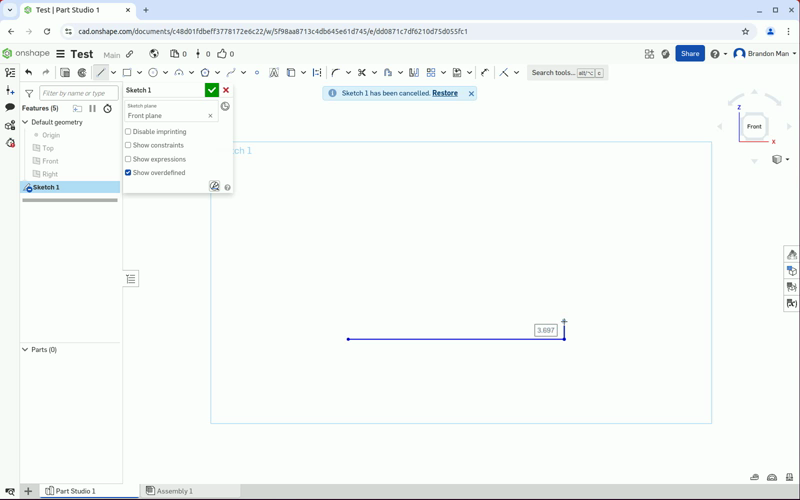
mouse_move(589, 321)
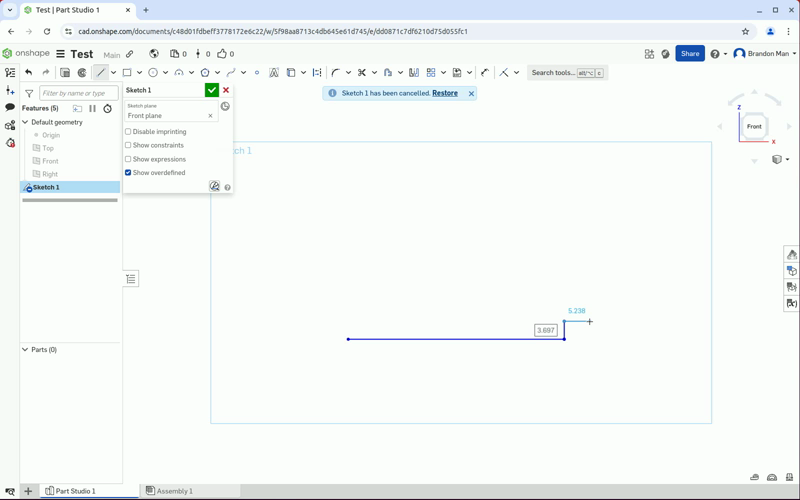
mouse_move(518, 321)
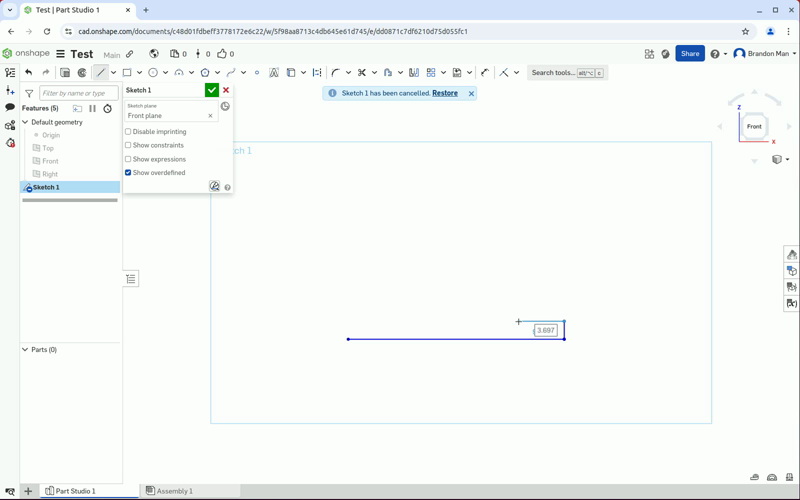
click(518, 321)
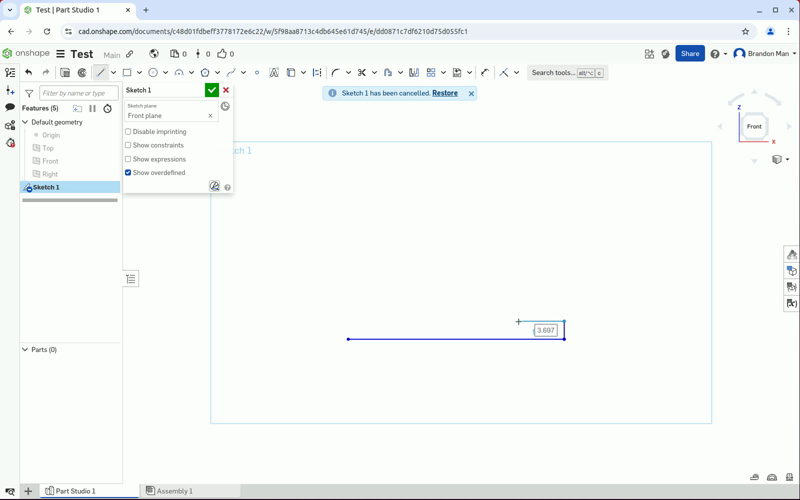
key_up(shift)
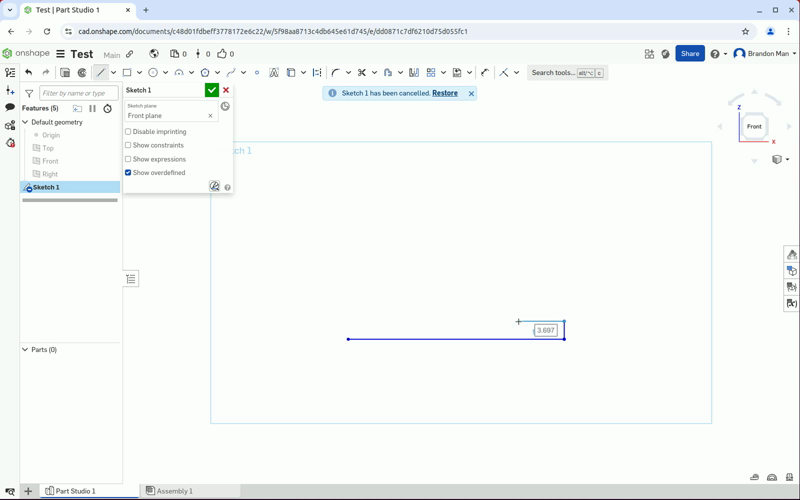
key_down(shift)
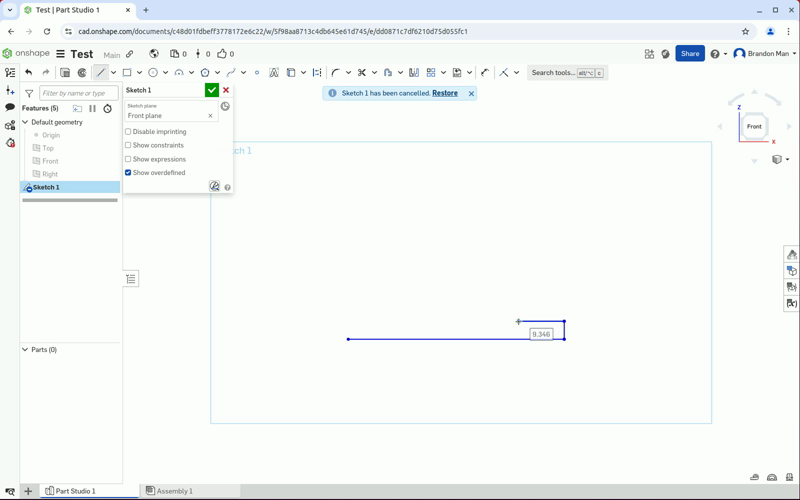
mouse_move(548, 321)
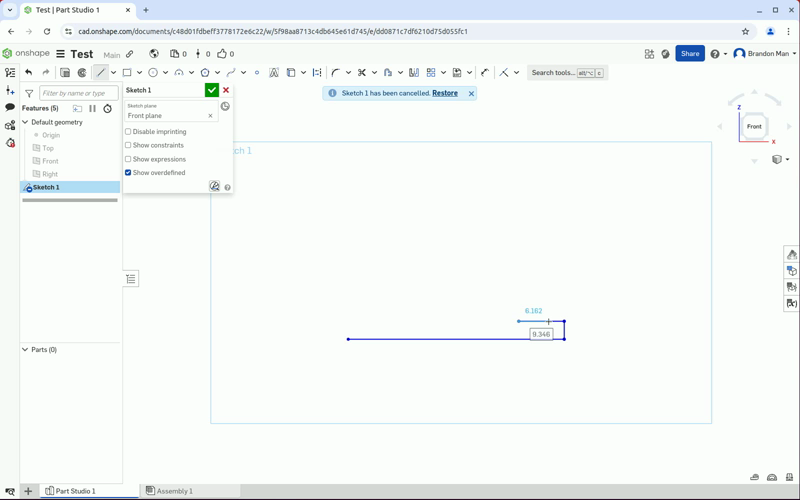
mouse_move(518, 275)
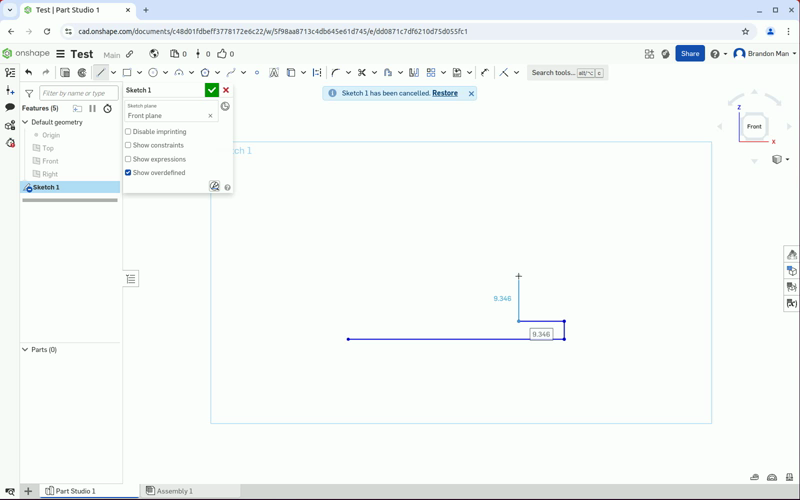
click(518, 275)
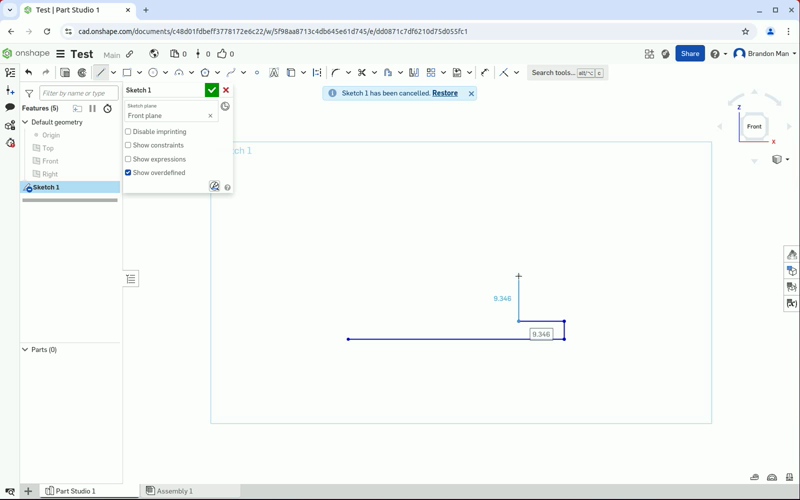
key_up(shift)
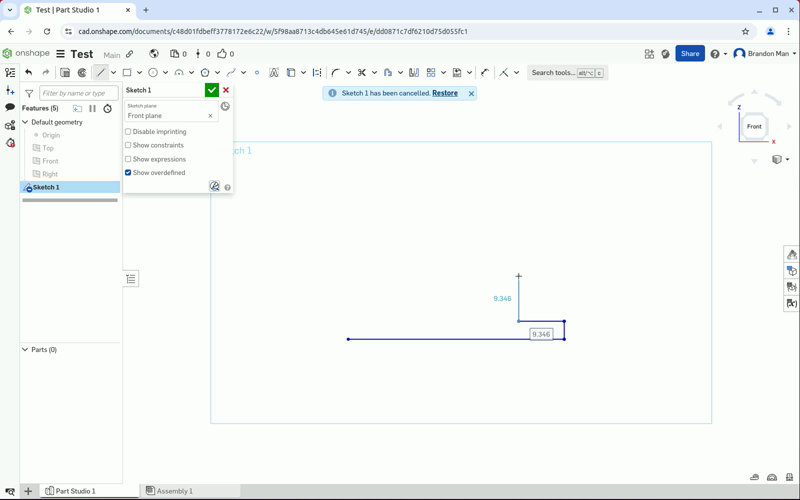
key_down(shift)
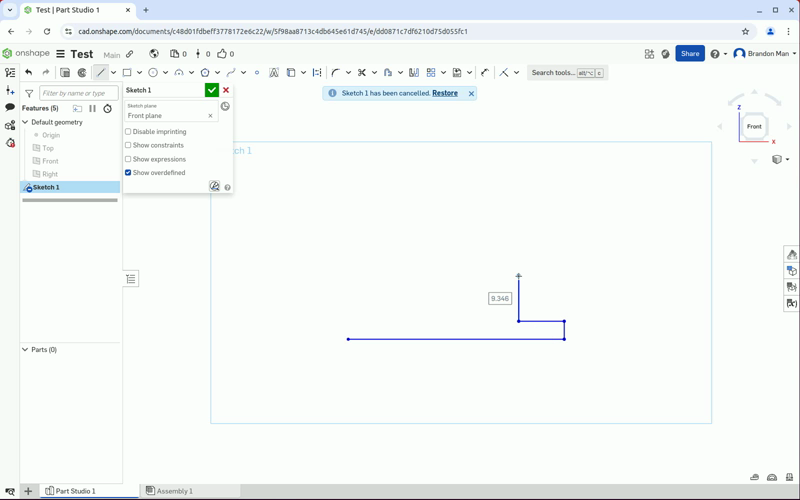
mouse_move(393, 275)
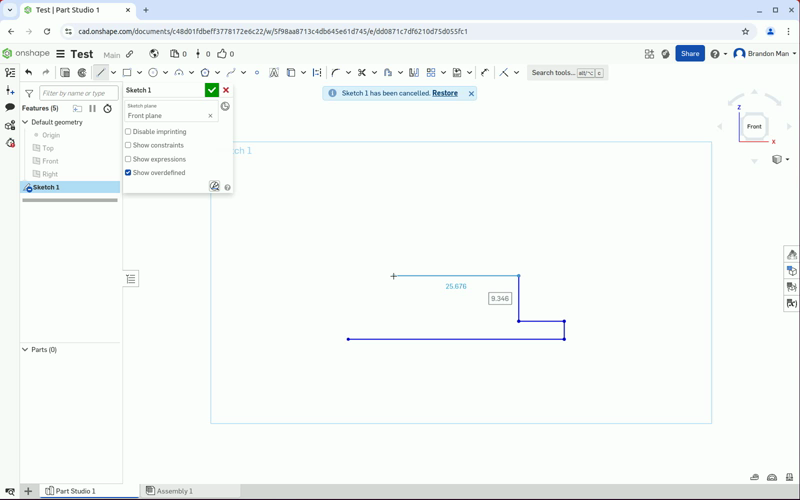
click(393, 275)
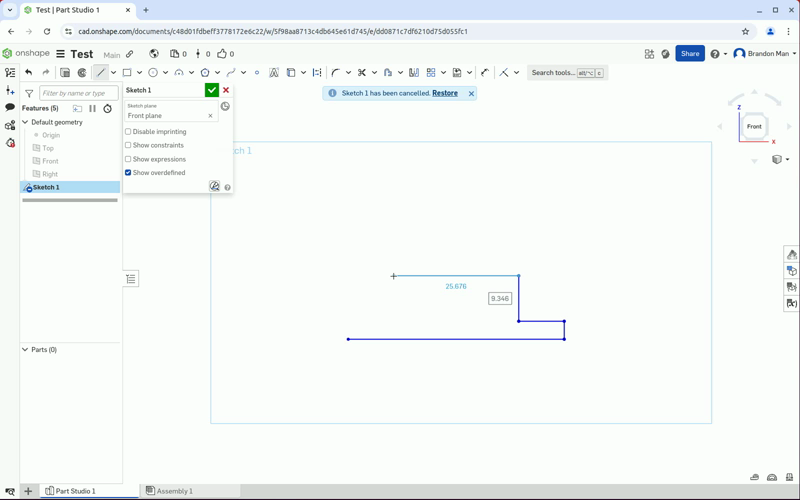
key_up(shift)
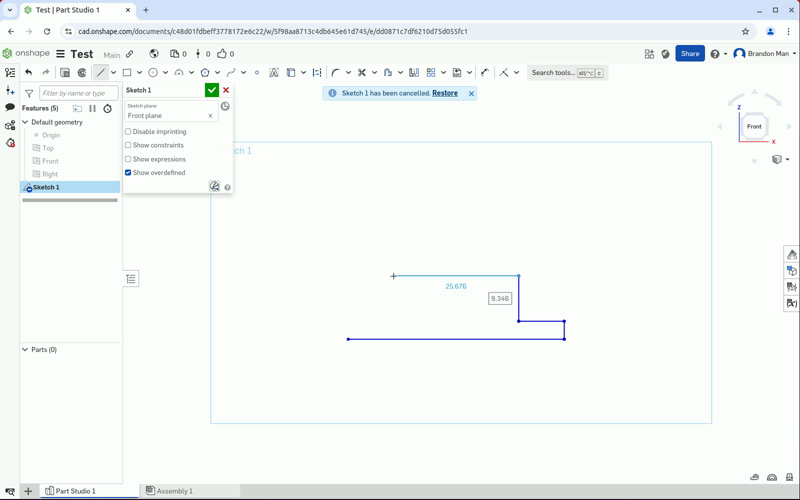
key_down(shift)
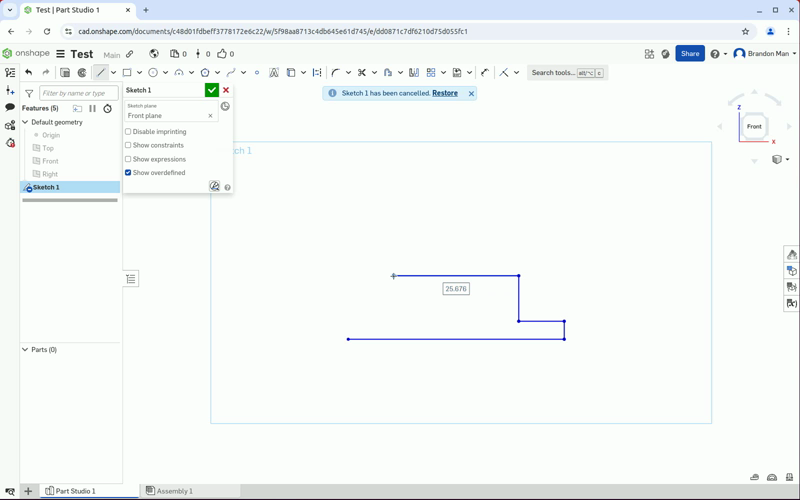
mouse_move(423, 275)
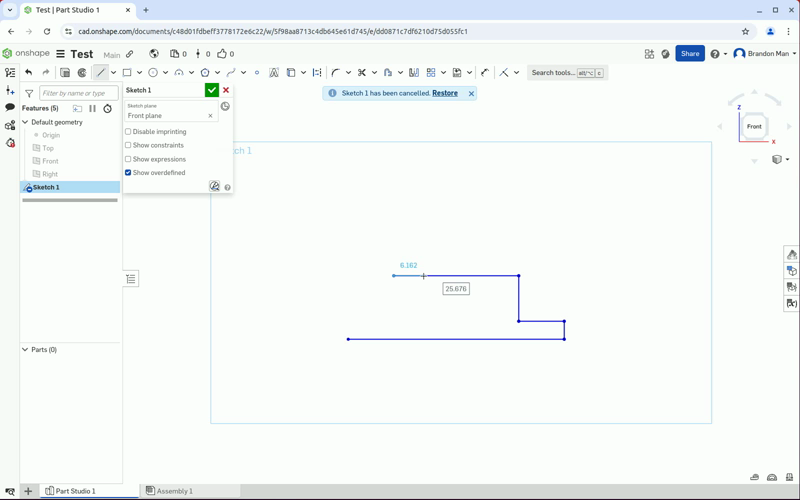
mouse_move(393, 321)
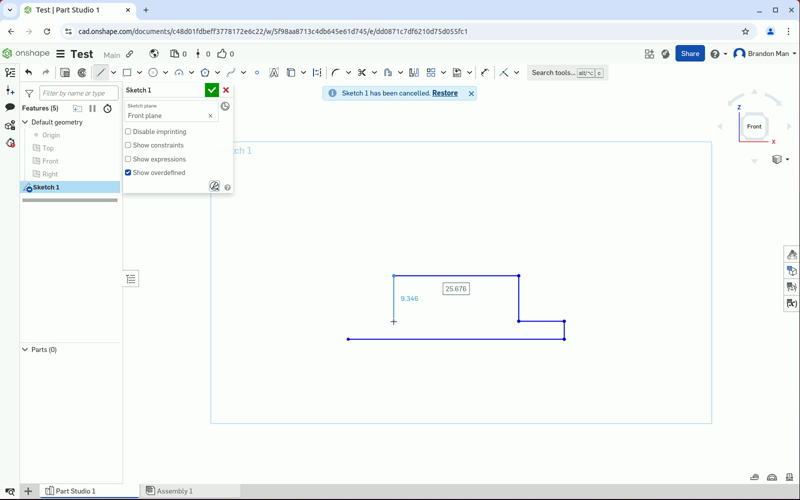
click(393, 321)
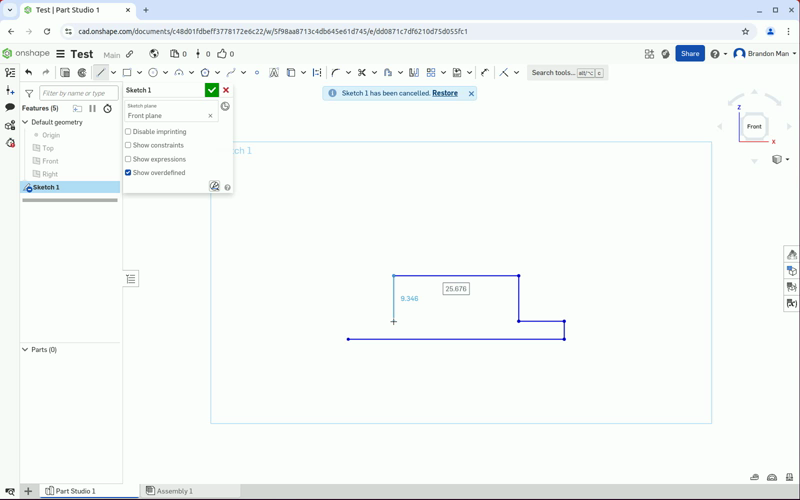
key_up(shift)
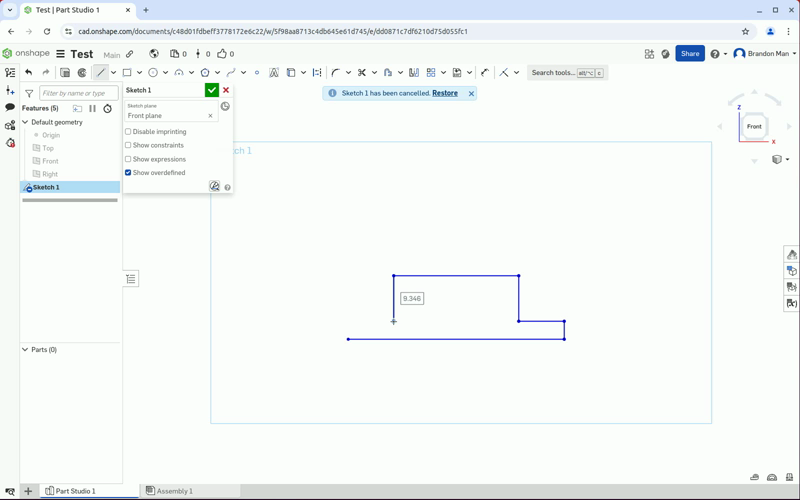
key_down(shift)
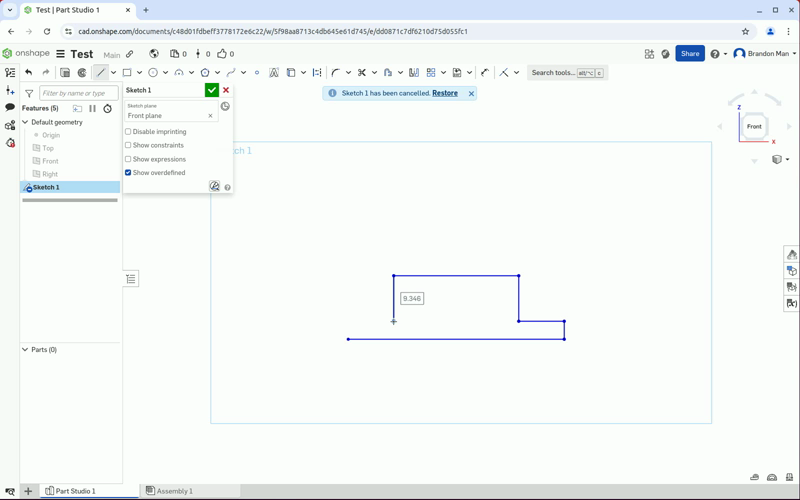
mouse_move(423, 321)
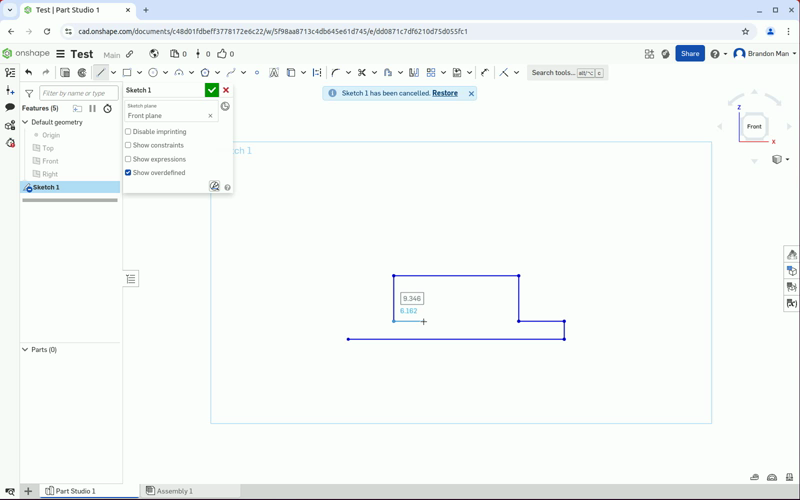
mouse_move(348, 321)
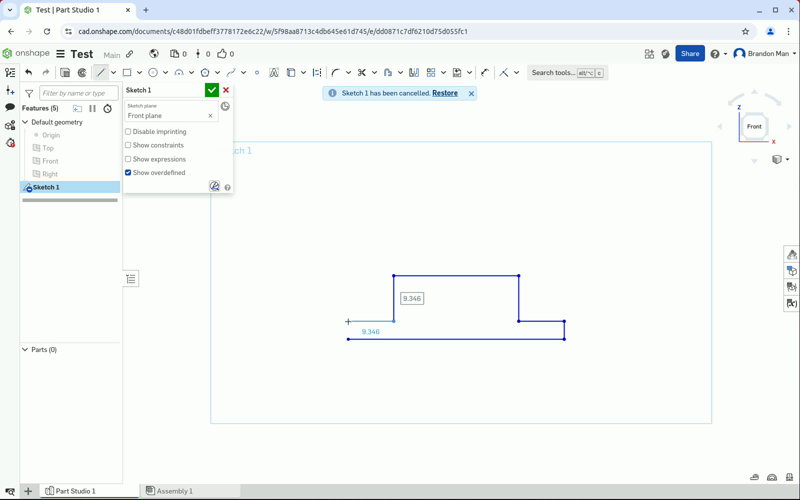
click(348, 321)
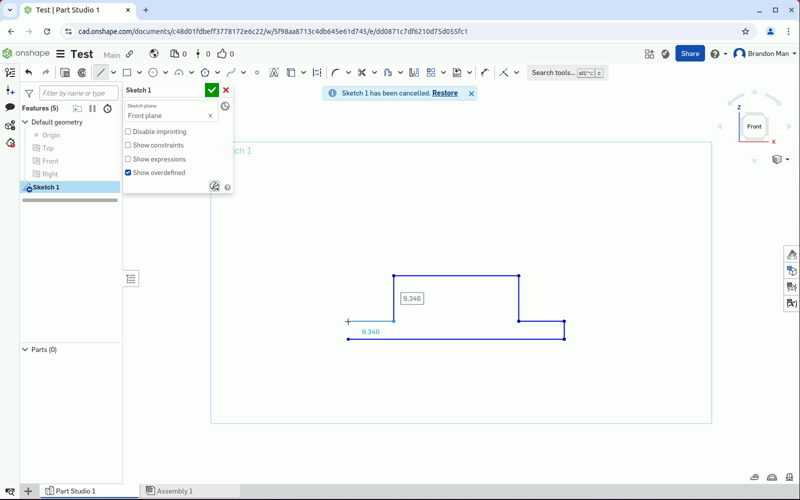
key_up(shift)
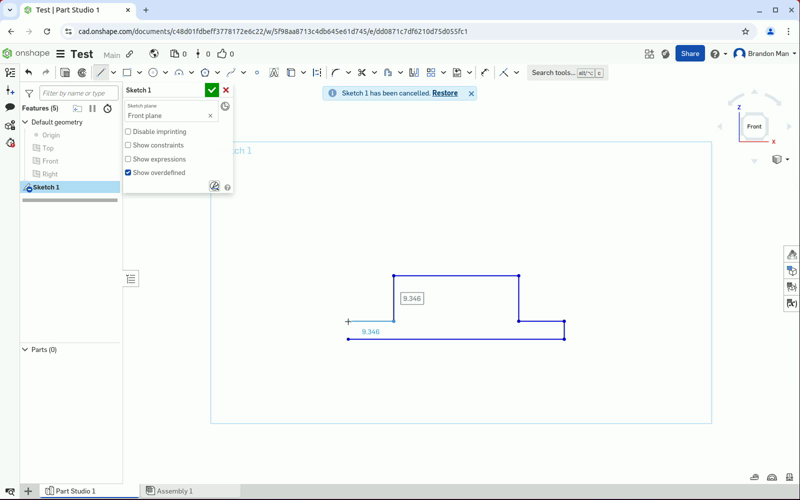
mouse_move(378, 321)
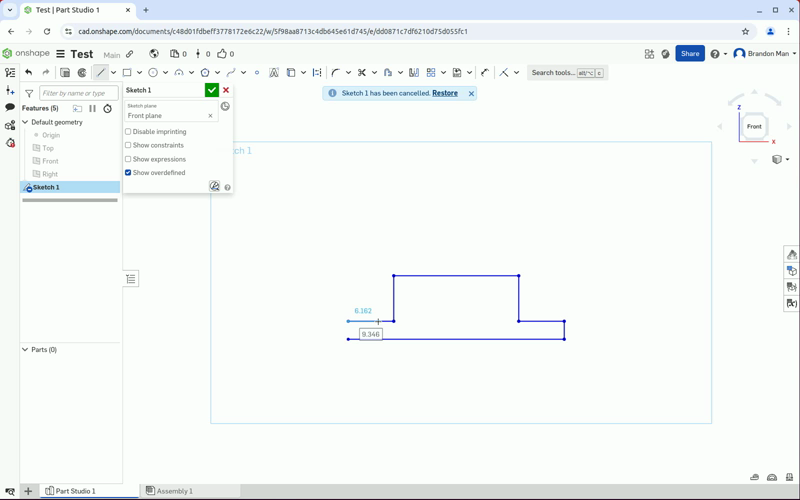
key_down(shift)
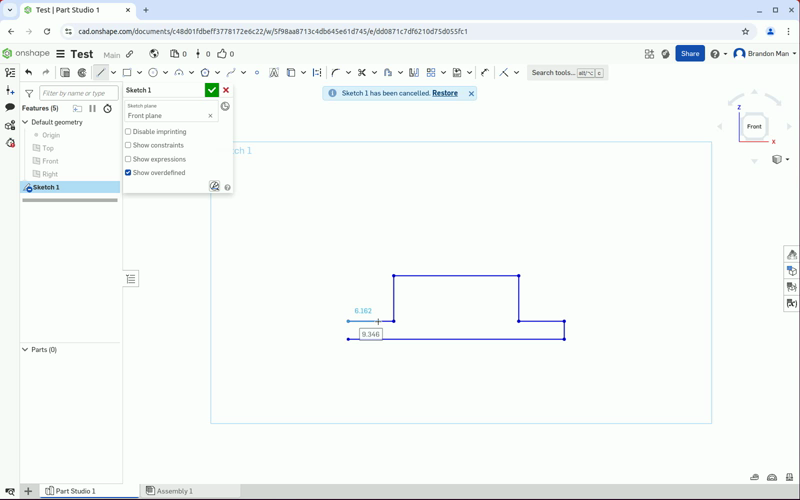
mouse_move(348, 339)
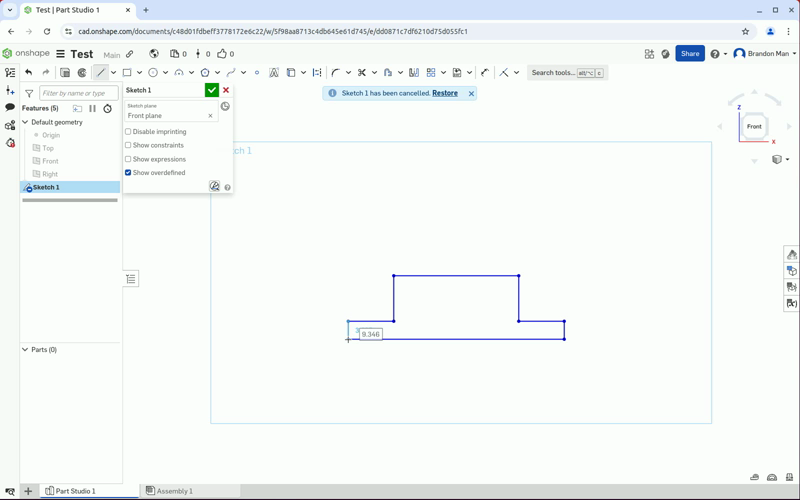
key_up(shift)
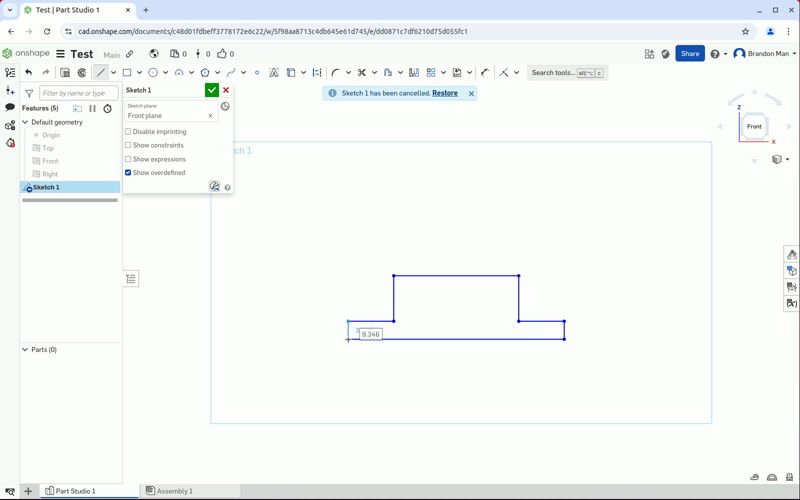
click(348, 339)
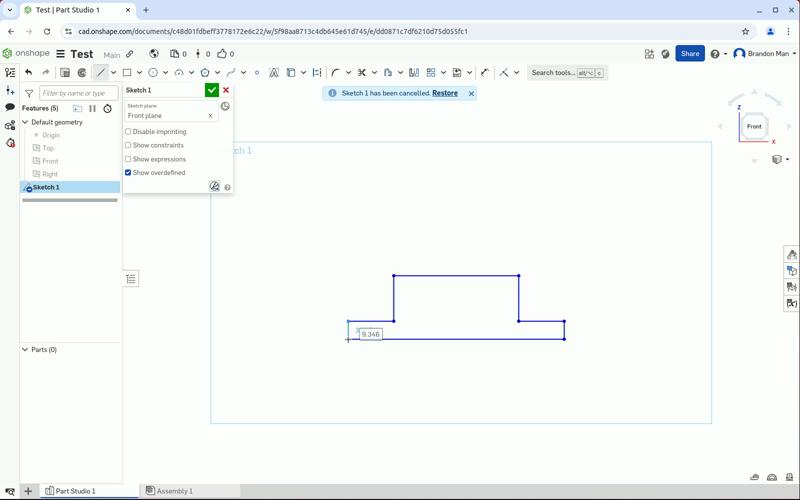
key(esc)
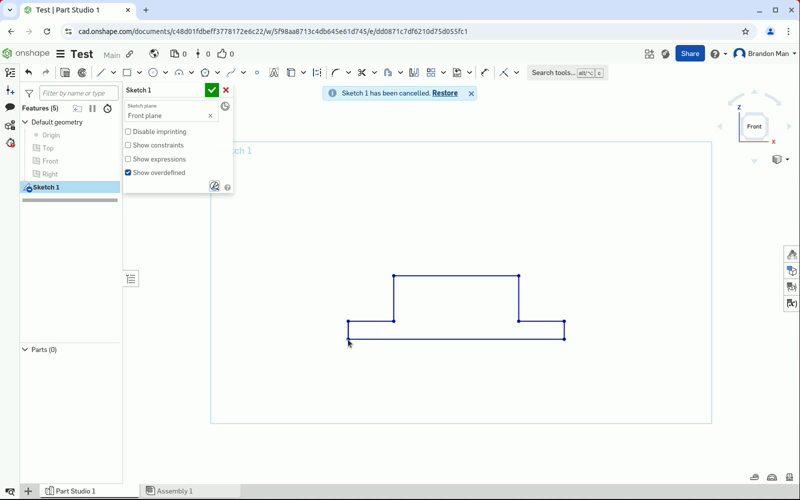
mouse_move(458, 309)
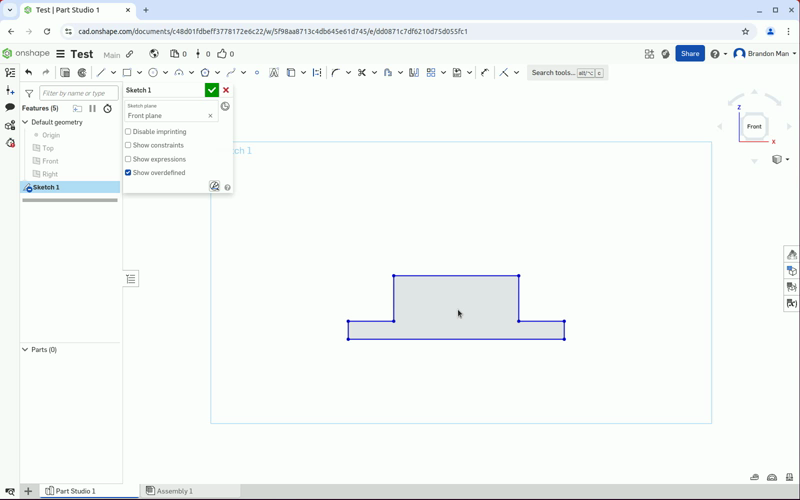
click(458, 309)
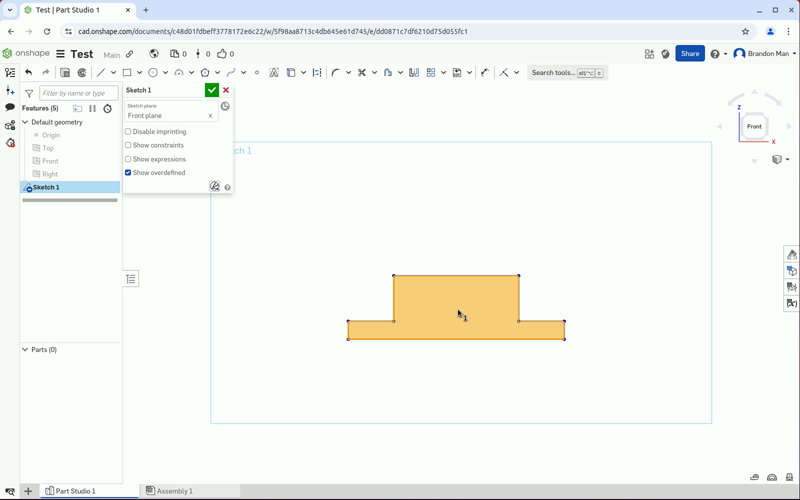
mouse_move(73, 352)
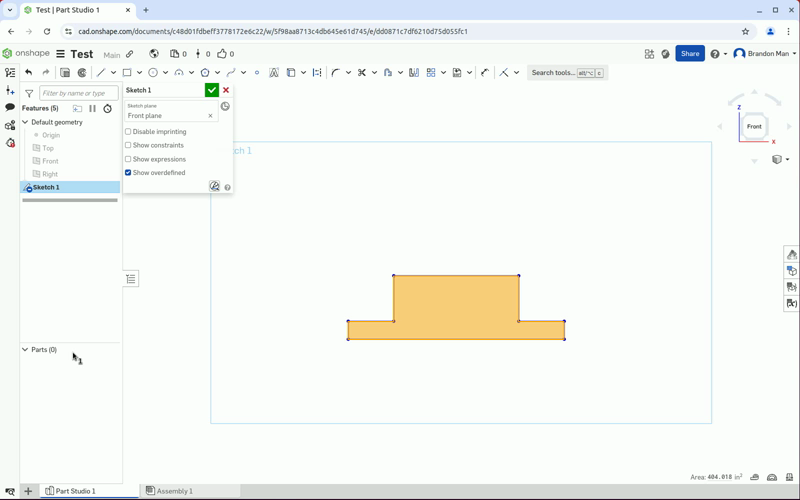
key(shift+y)
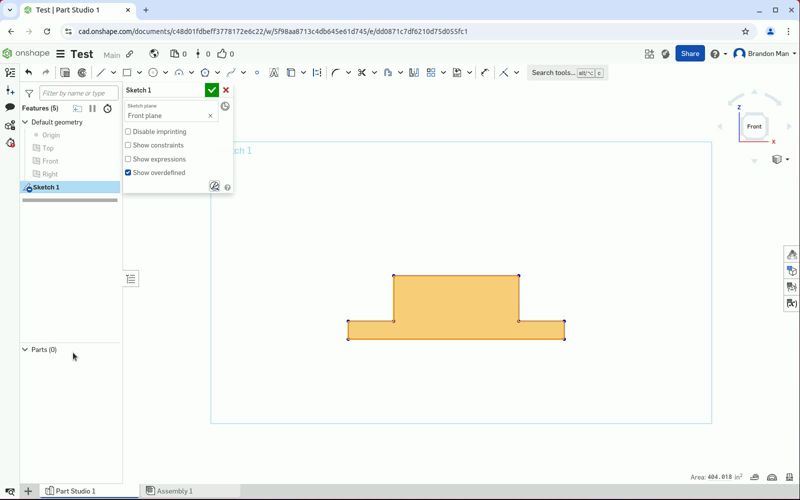
key(shift+e)
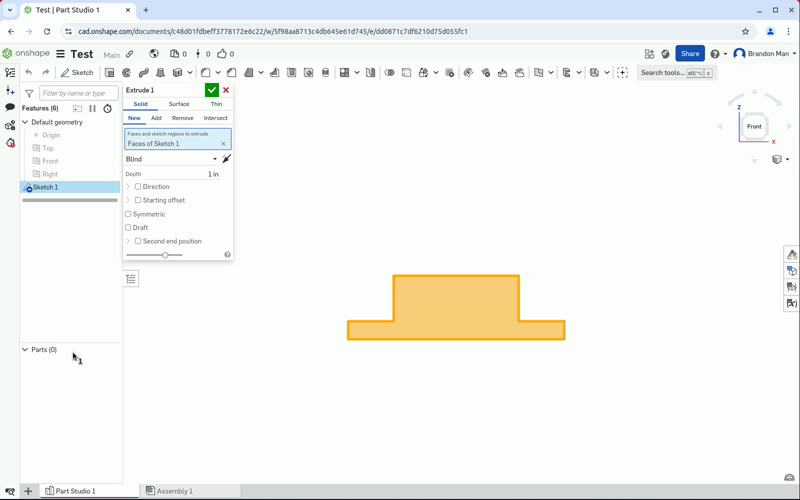
mouse_move(143, 106)
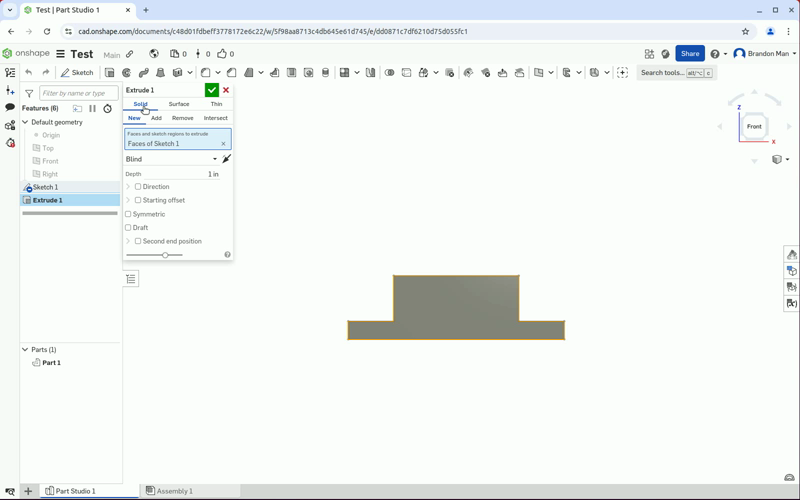
click(143, 106)
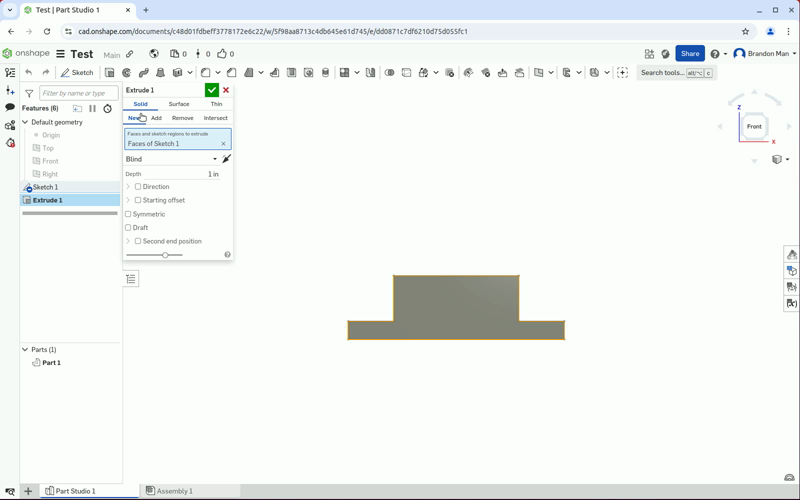
mouse_move(137, 120)
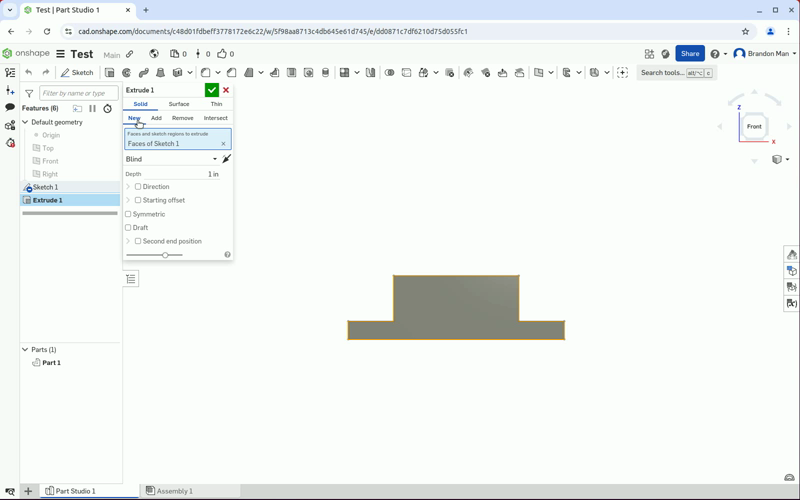
click(137, 120)
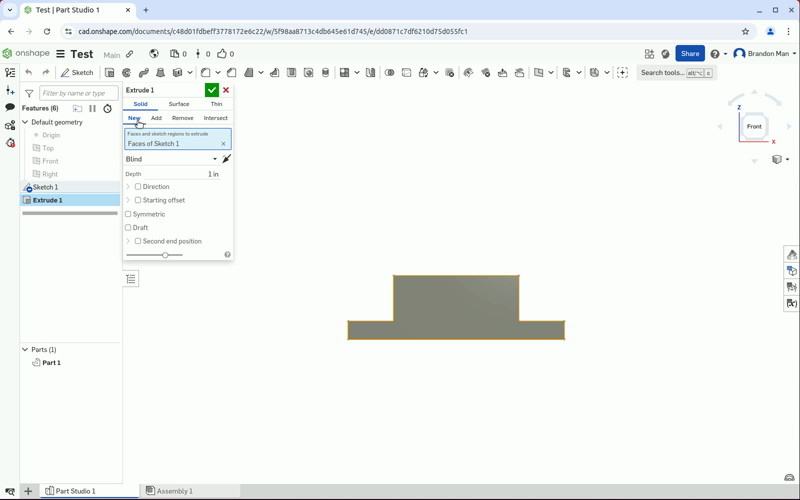
key(tab, 4)
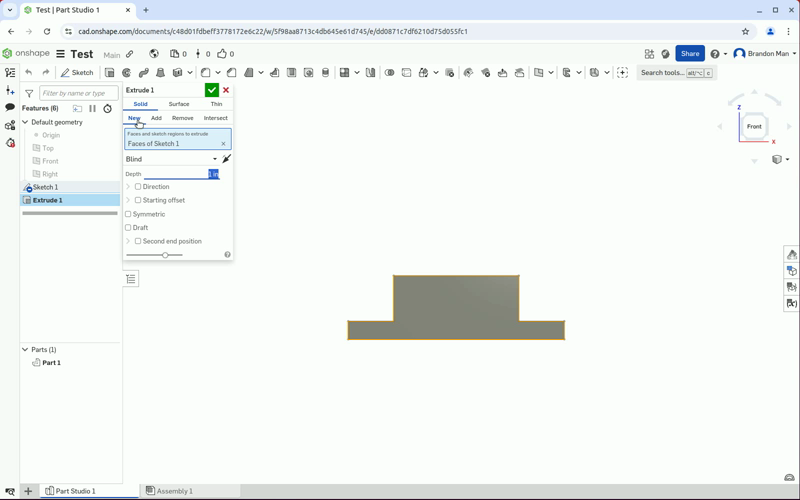
text(-18.535)
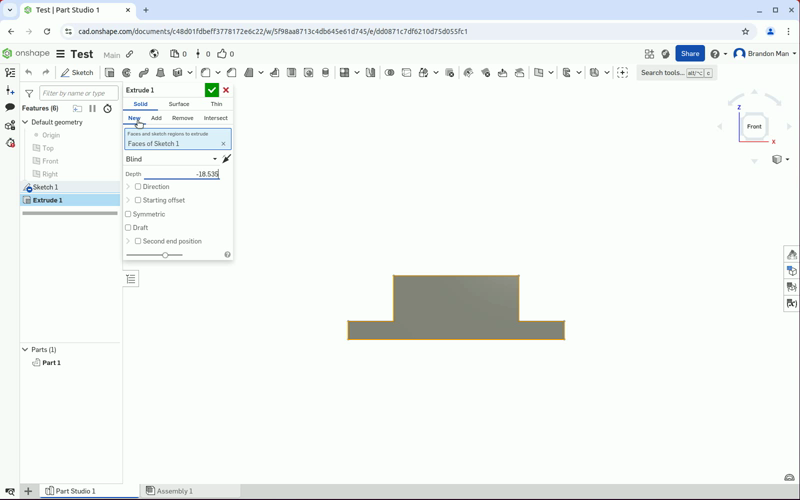
key(enter)
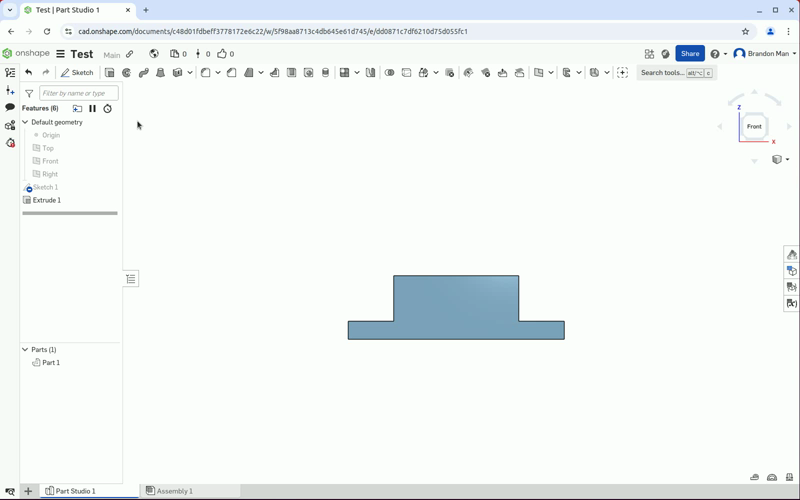
key(shift+h)
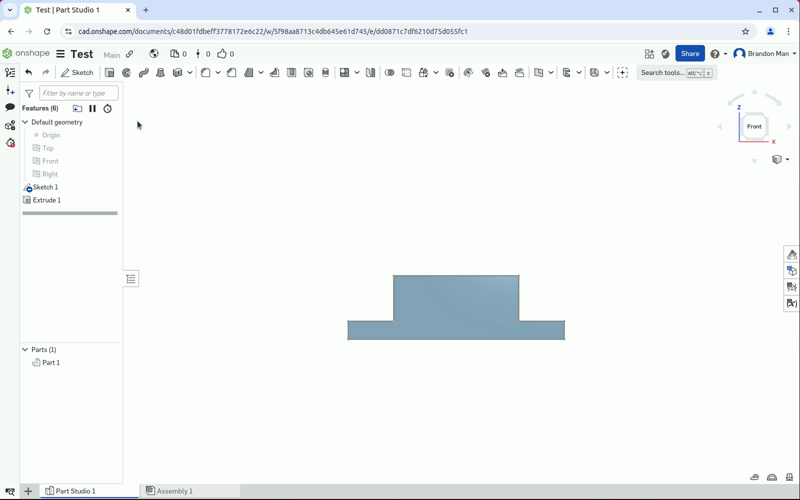
key(shift+h)
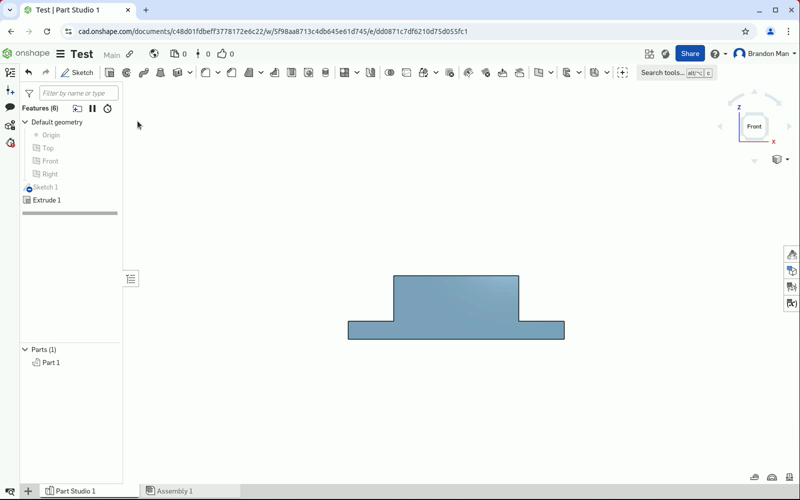
mouse_move(73, 189)
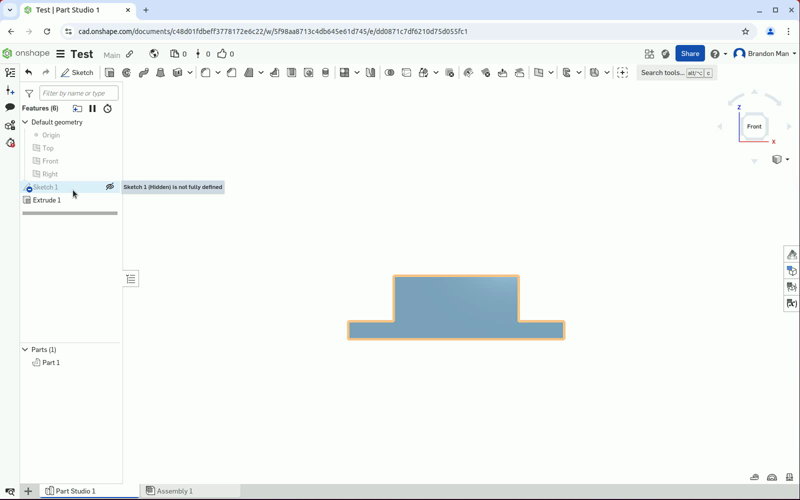
click(73, 189)
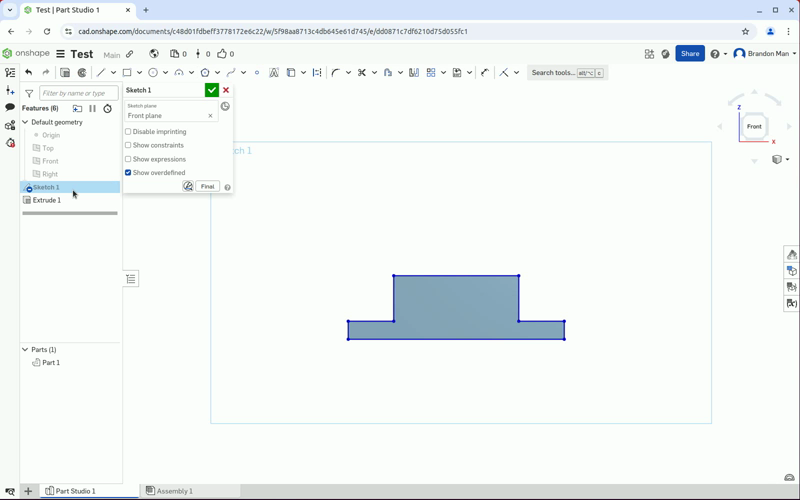
mouse_move(229, 92)
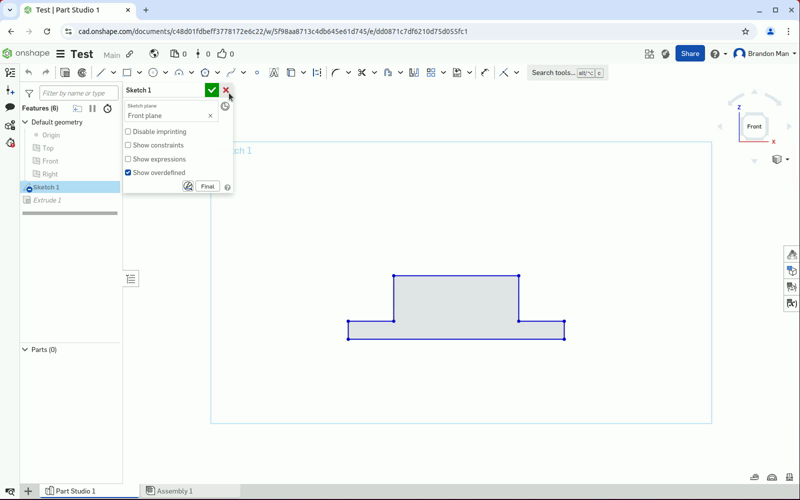
click(229, 92)
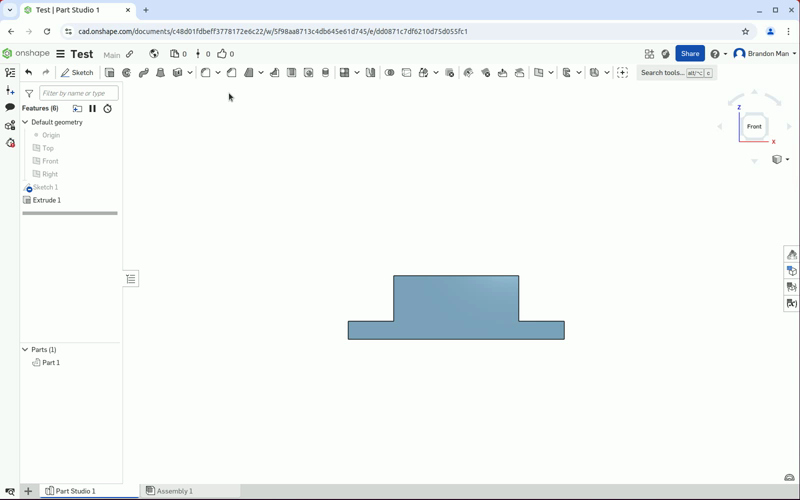
mouse_move(73, 352)
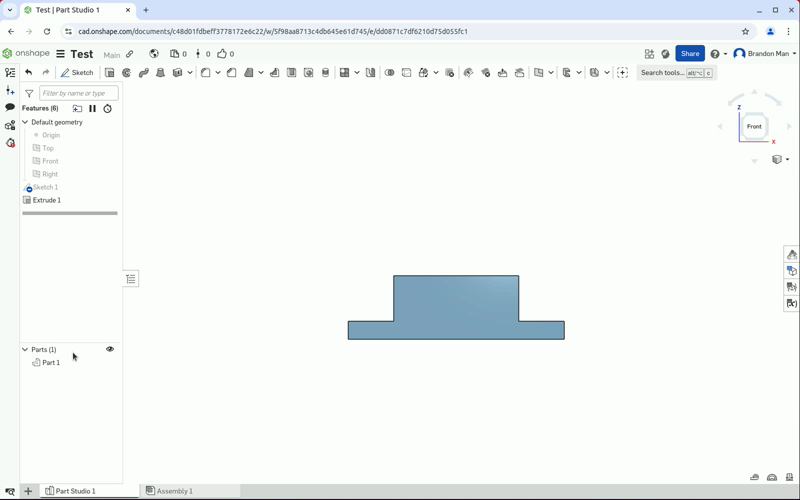
key(y)
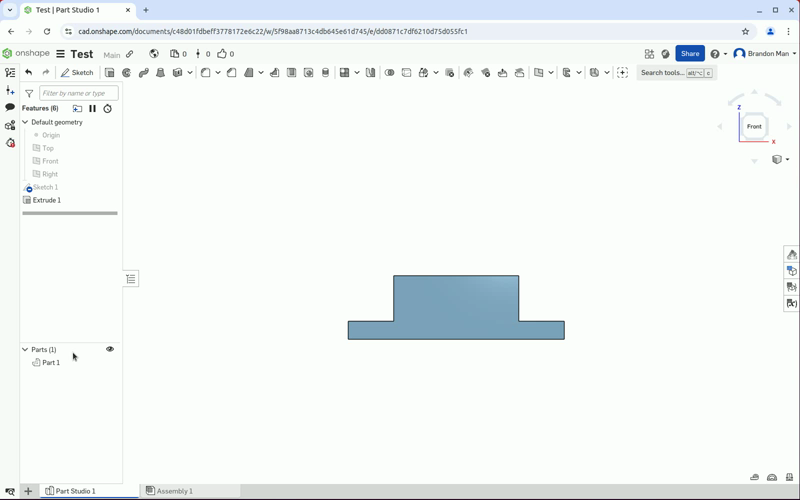
key(shift+p)
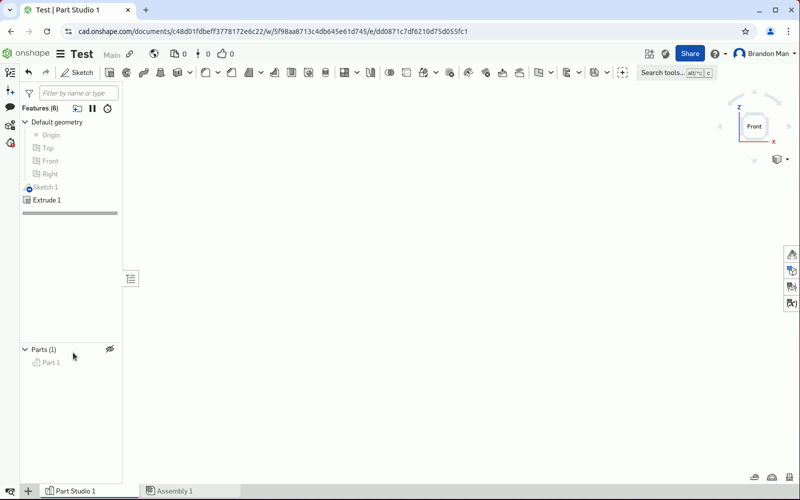
key(space)
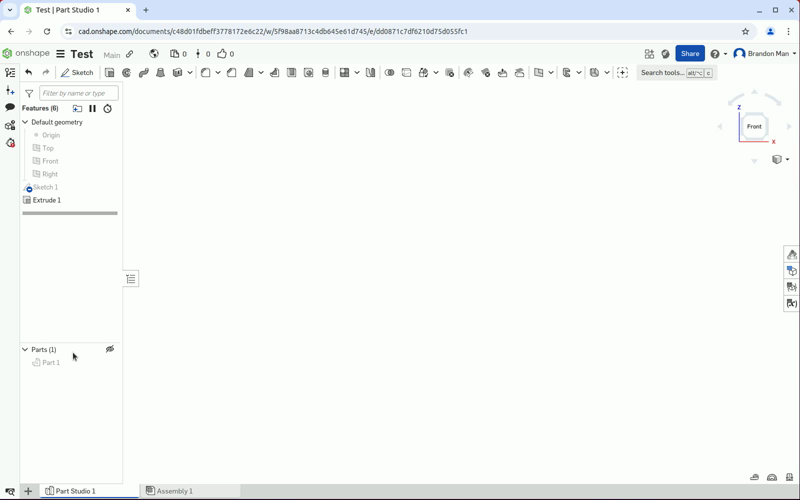
key_down(shift)
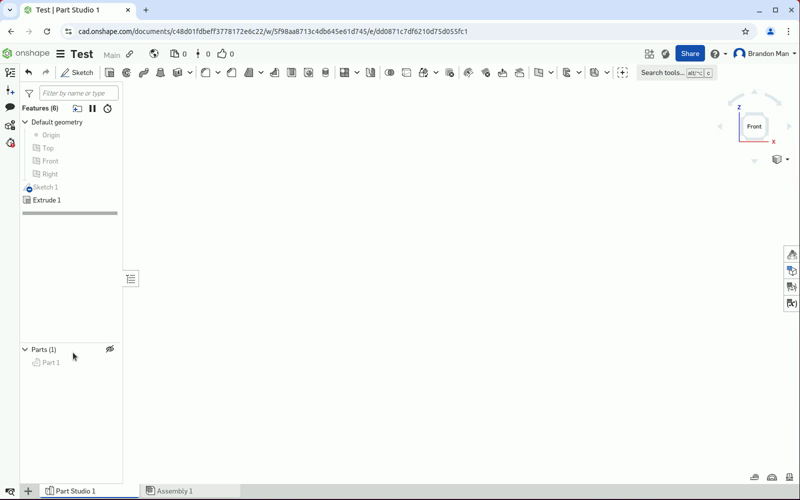
key(down)
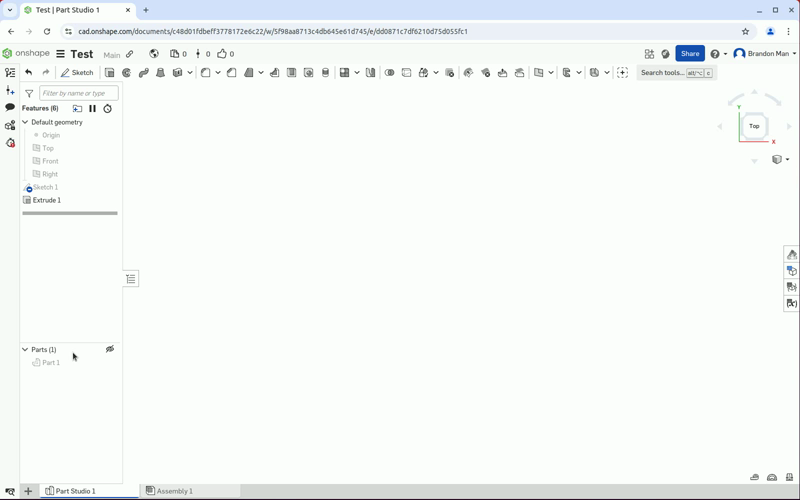
key_up(shift)
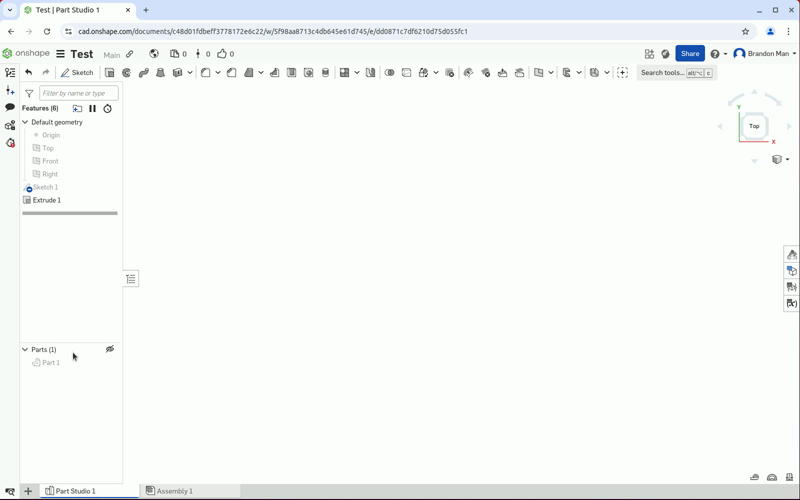
mouse_move(73, 352)
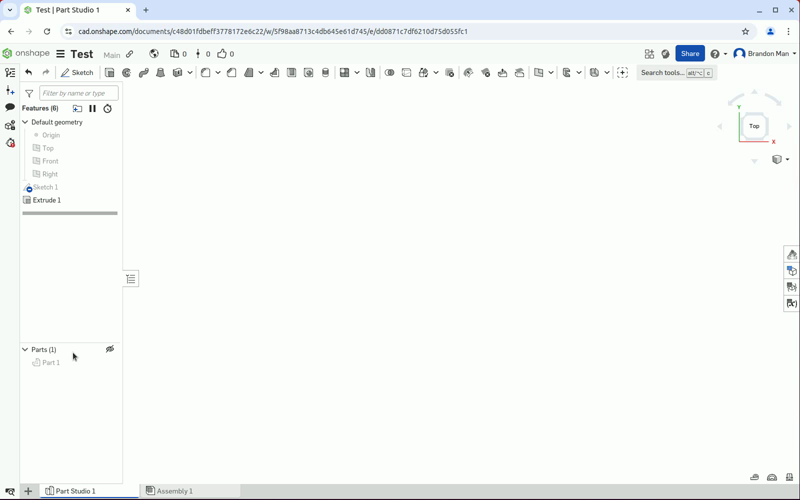
key(shift+y)
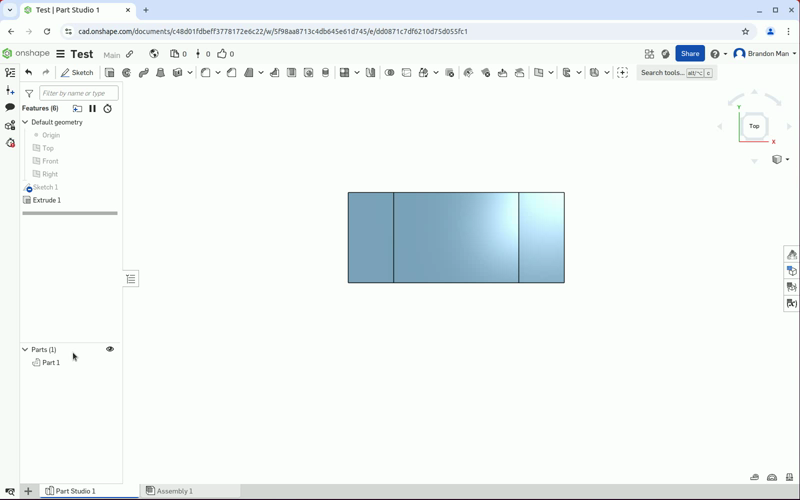
mouse_move(541, 75)
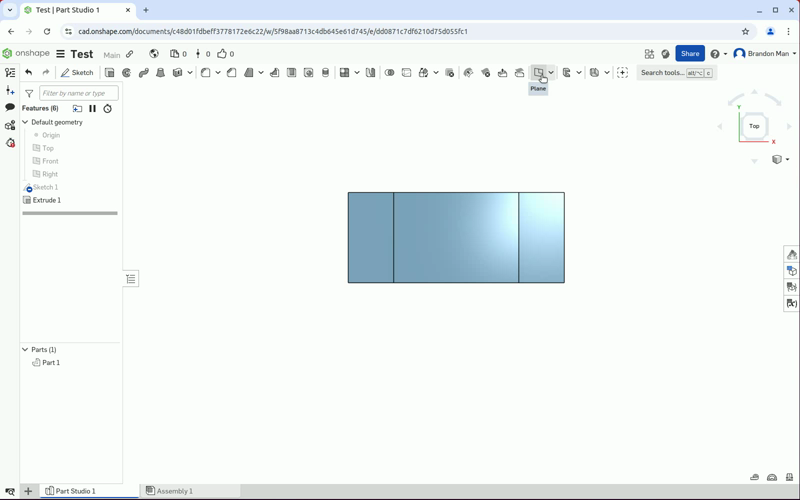
click(541, 75)
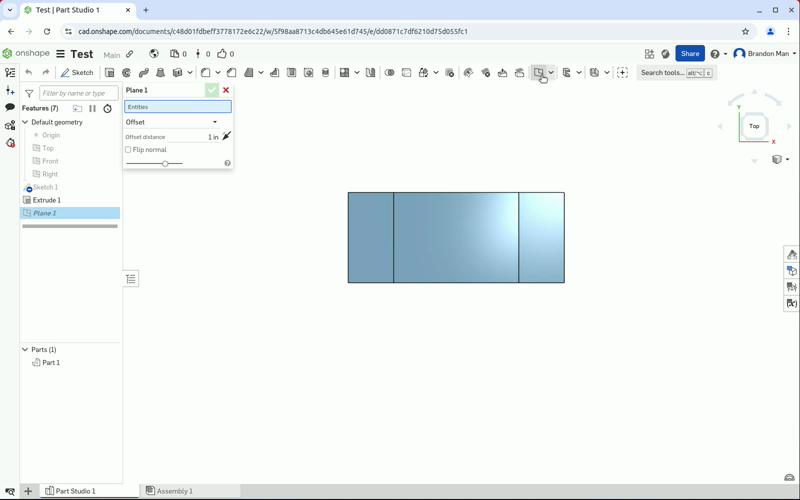
mouse_move(73, 150)
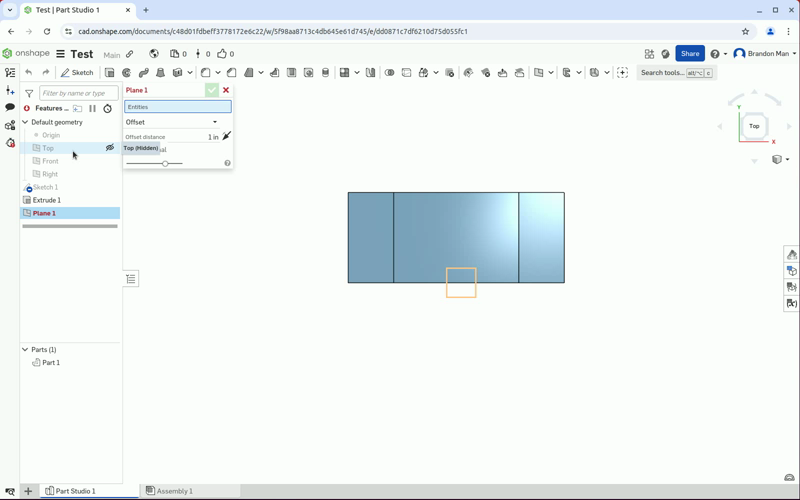
click(73, 150)
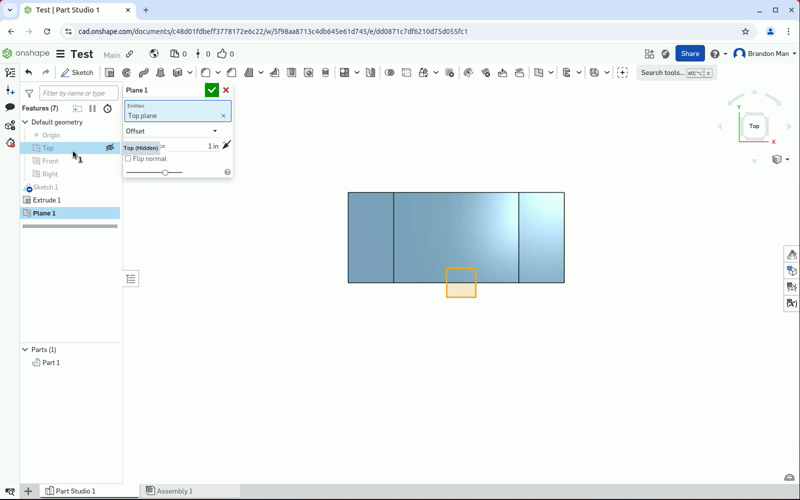
key(tab, 2)
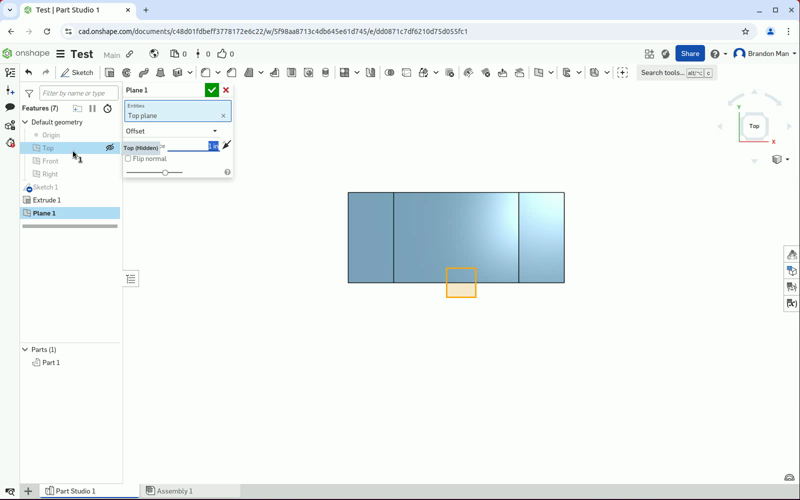
text(7.949)
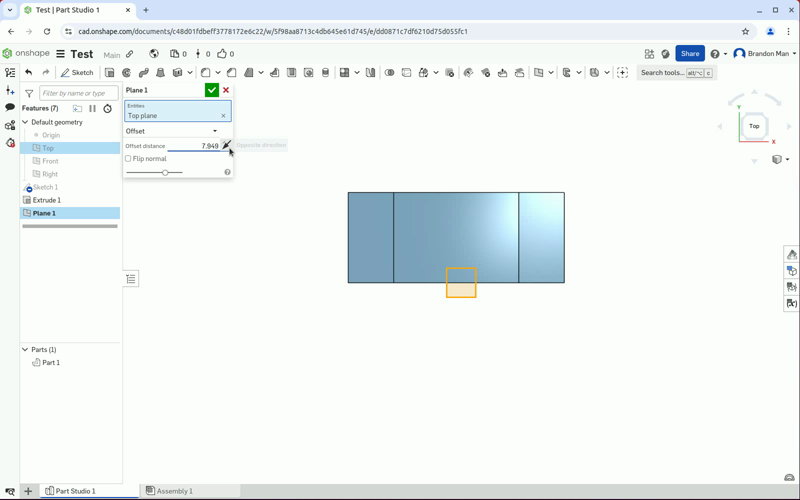
mouse_move(229, 147)
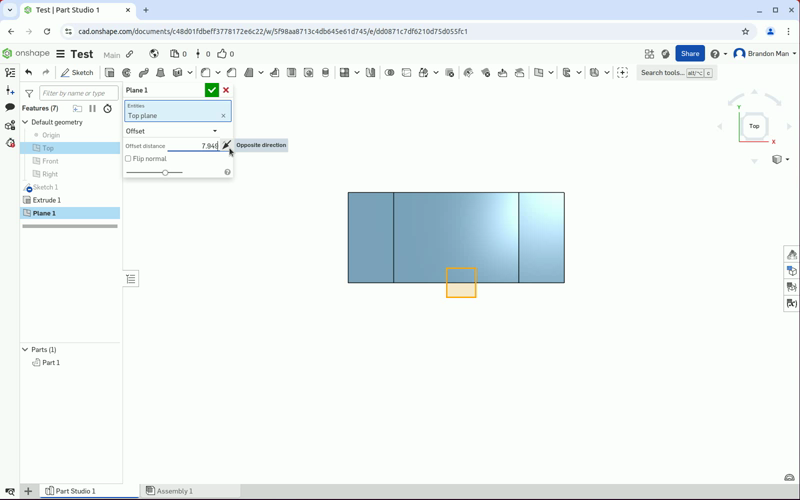
click(229, 147)
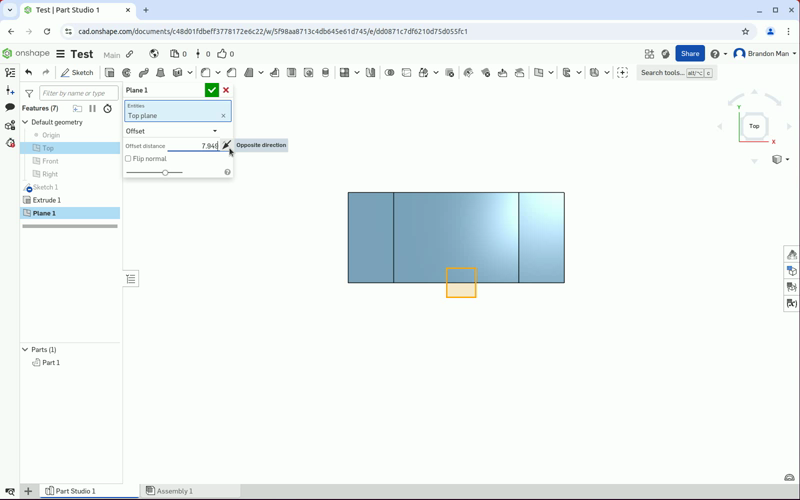
key(enter, 2)
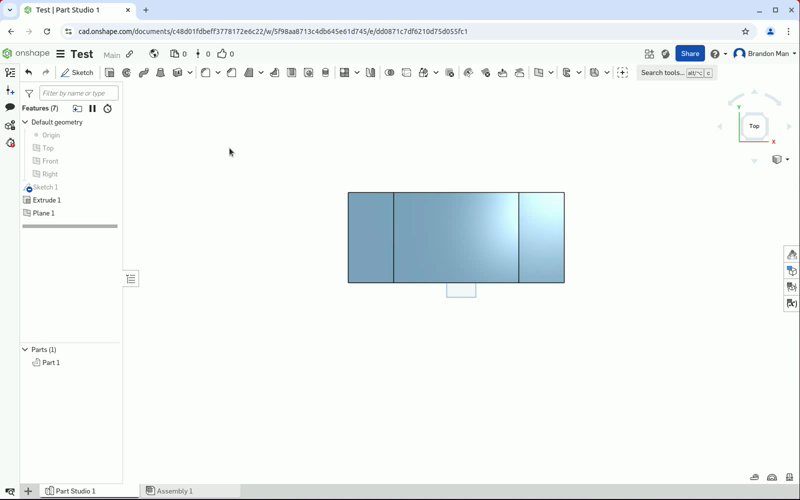
key(shift+s)
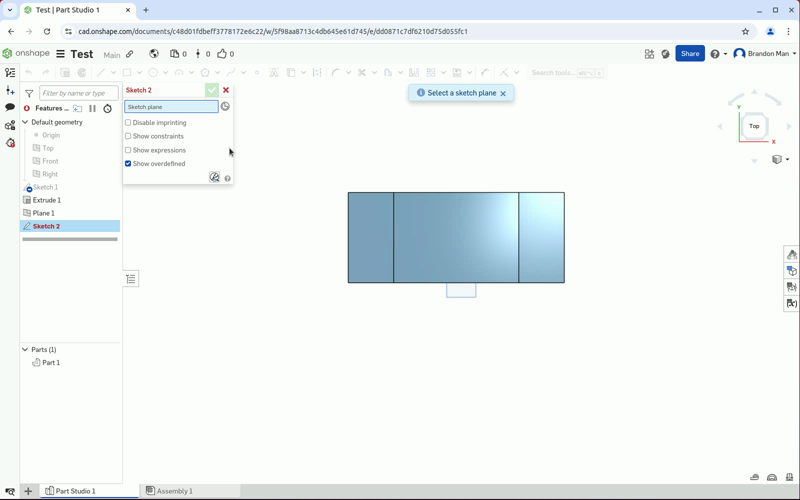
mouse_move(73, 215)
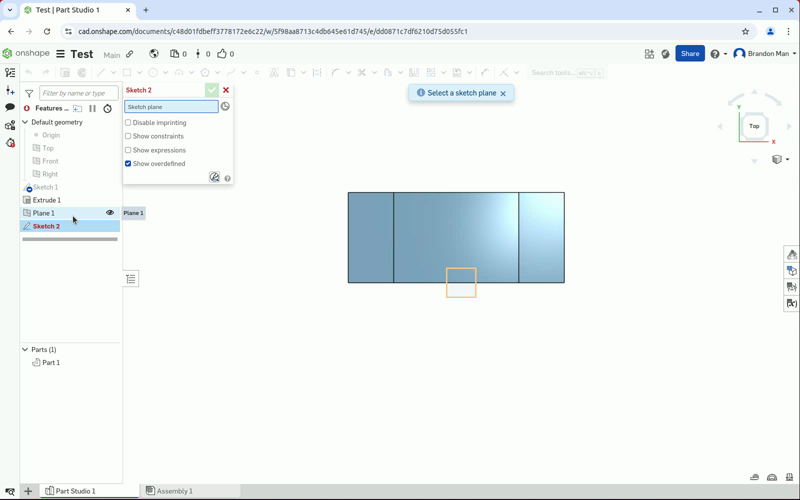
click(73, 215)
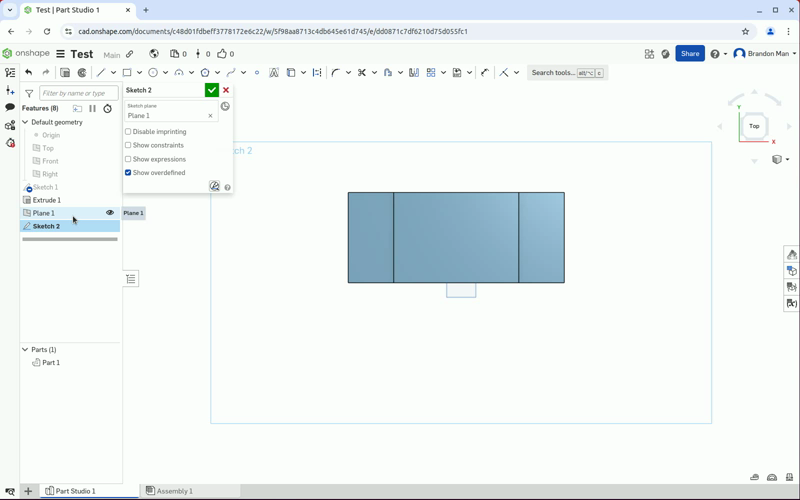
mouse_move(73, 352)
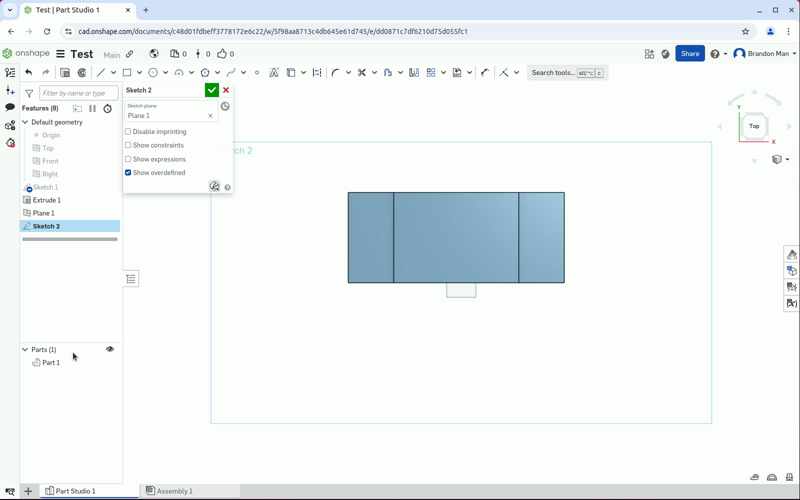
key(y)
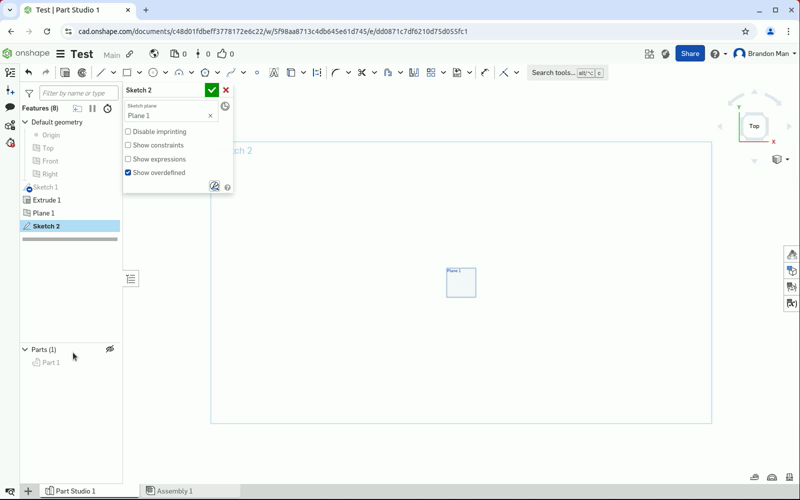
key(c)
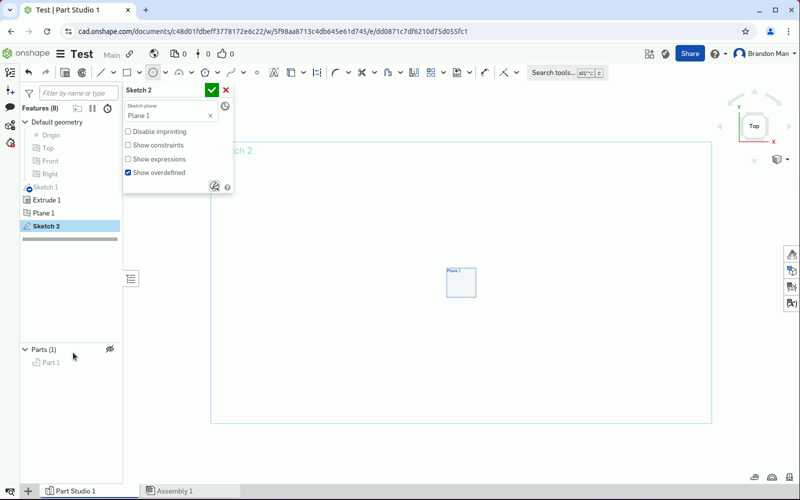
key_down(shift)
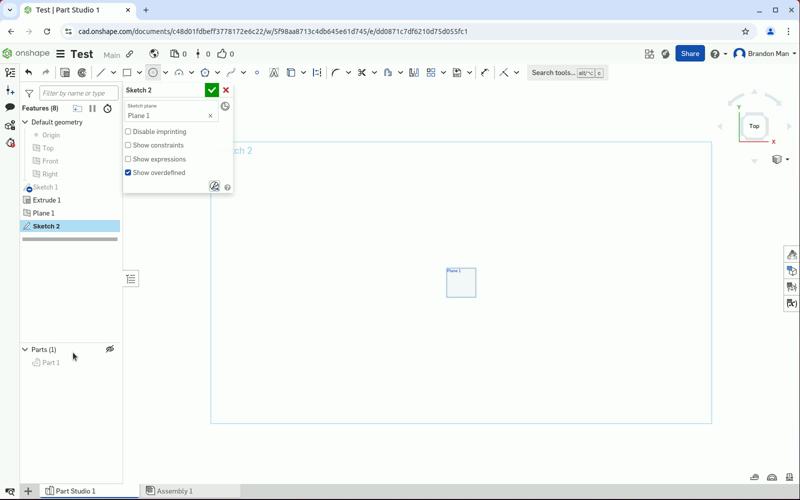
mouse_move(371, 237)
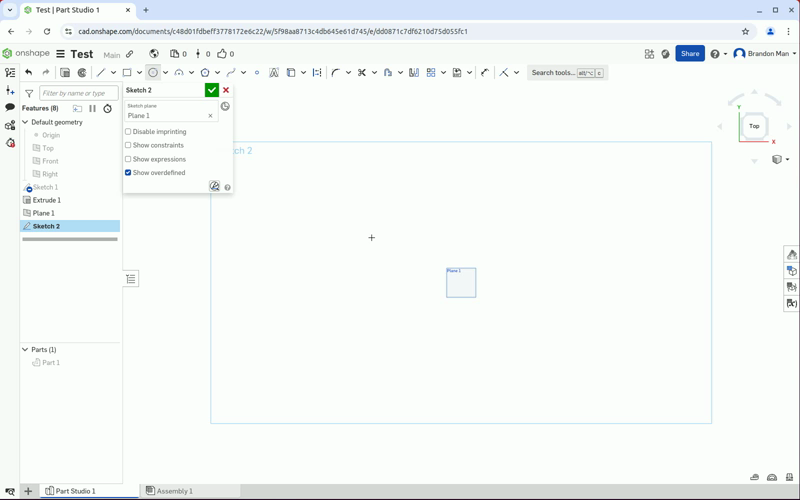
click(371, 237)
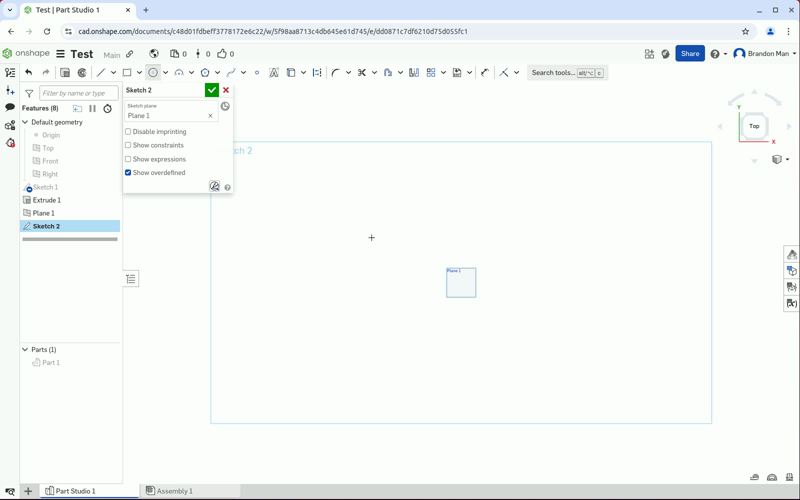
key_up(shift)
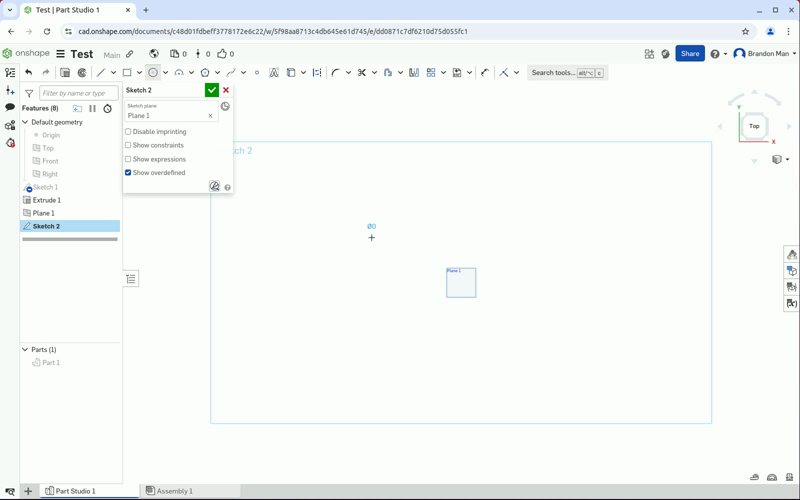
mouse_move(381, 237)
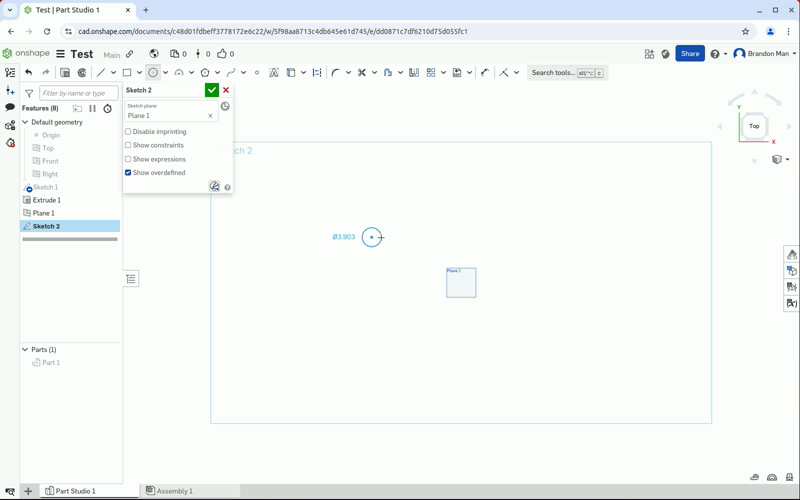
click(381, 237)
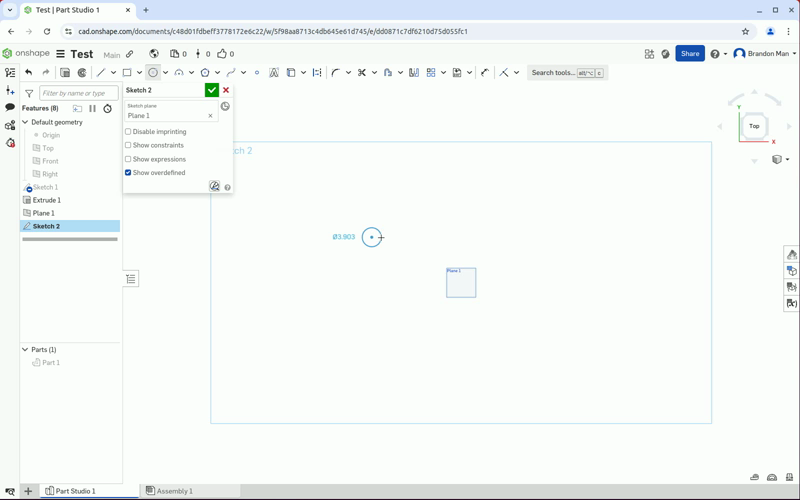
key(esc)
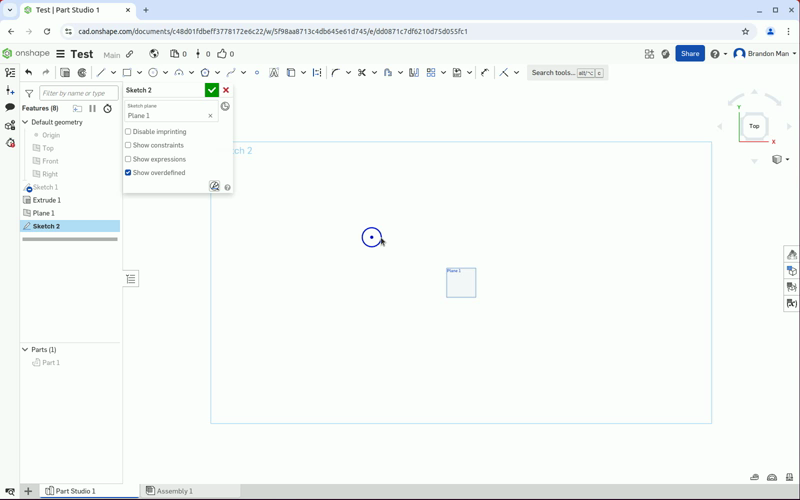
mouse_move(366, 240)
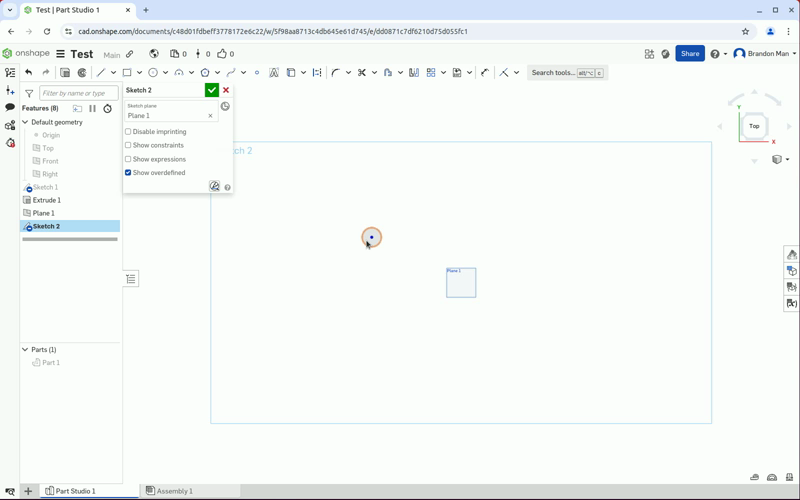
scroll(6)
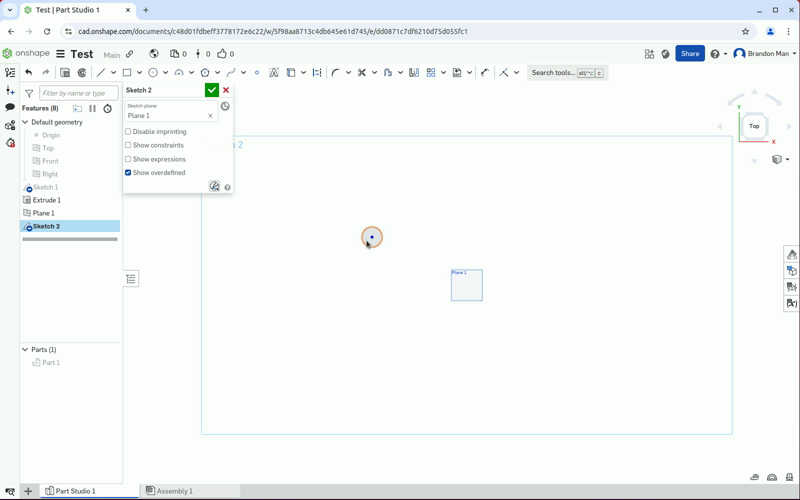
scroll(6)
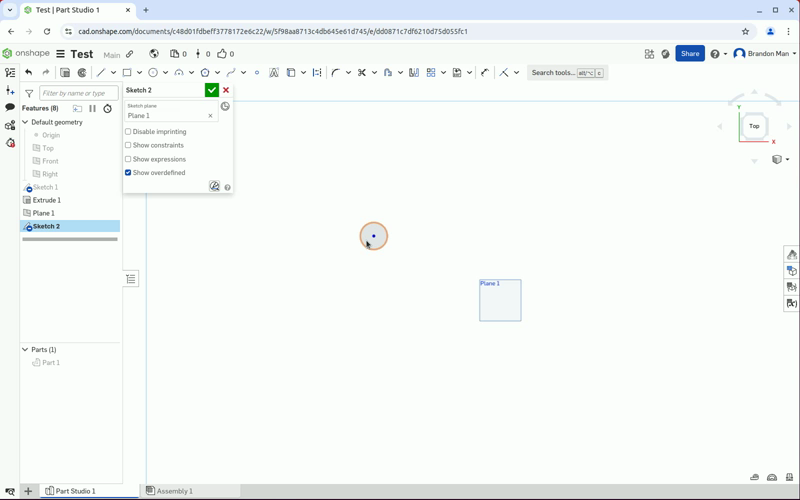
scroll(6)
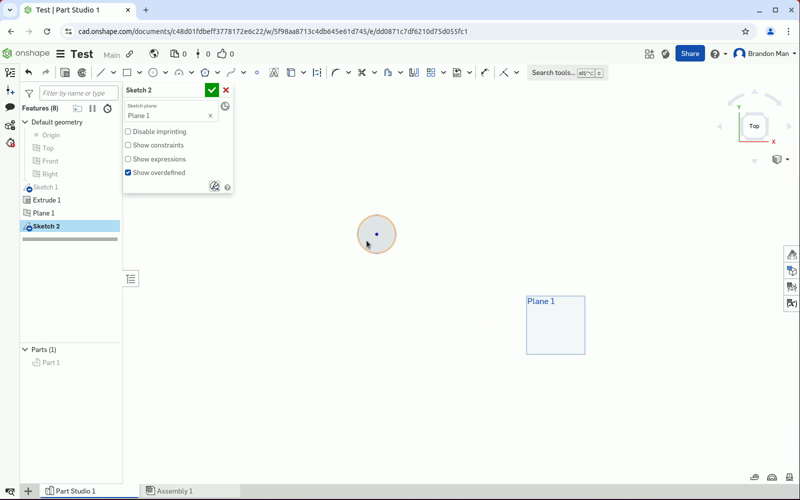
scroll(6)
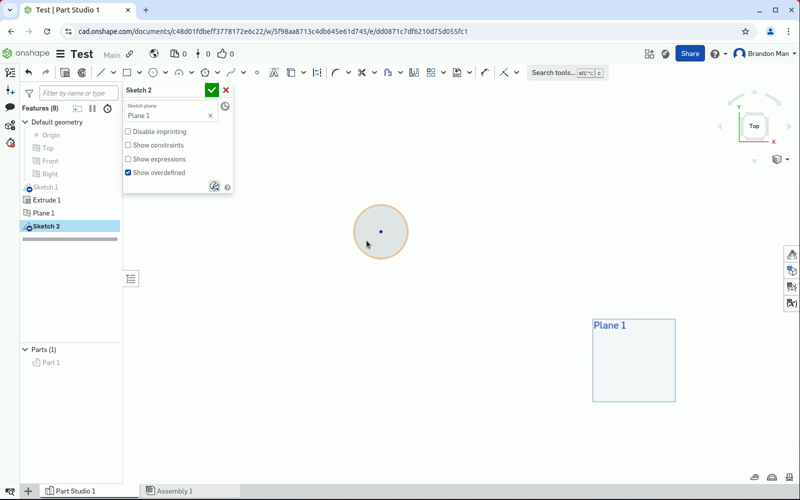
scroll(6)
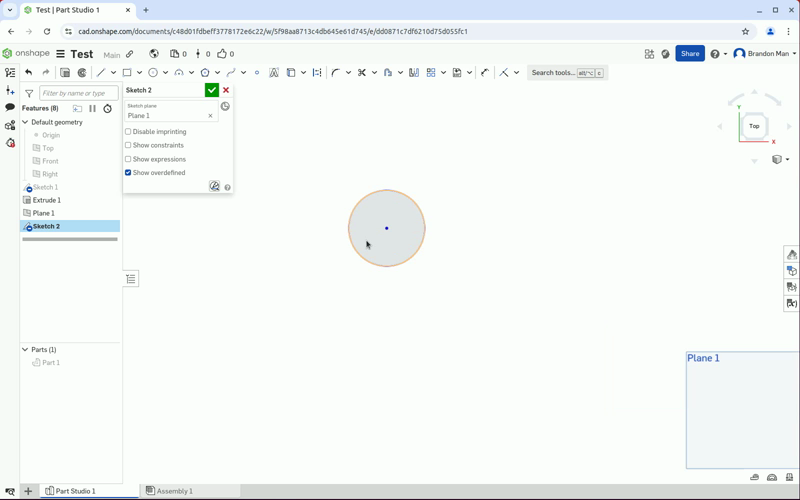
scroll(6)
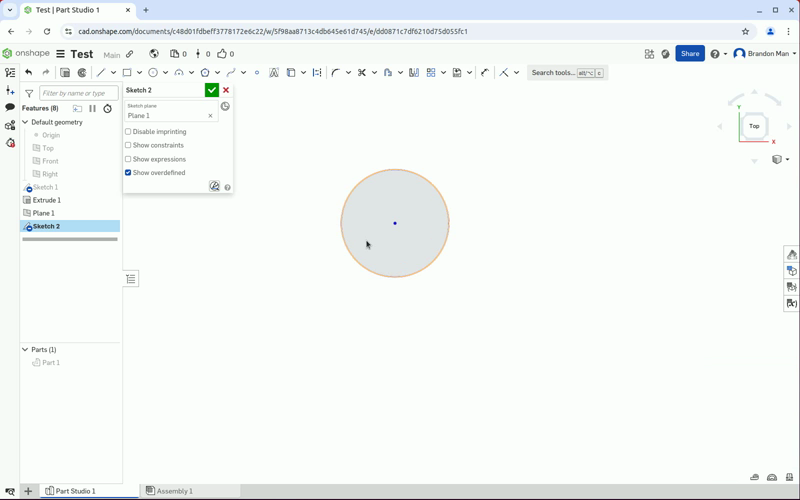
scroll(6)
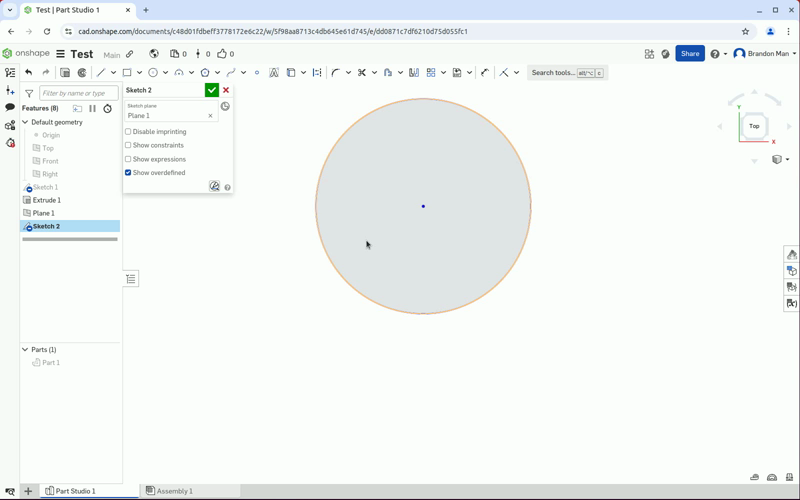
click(366, 240)
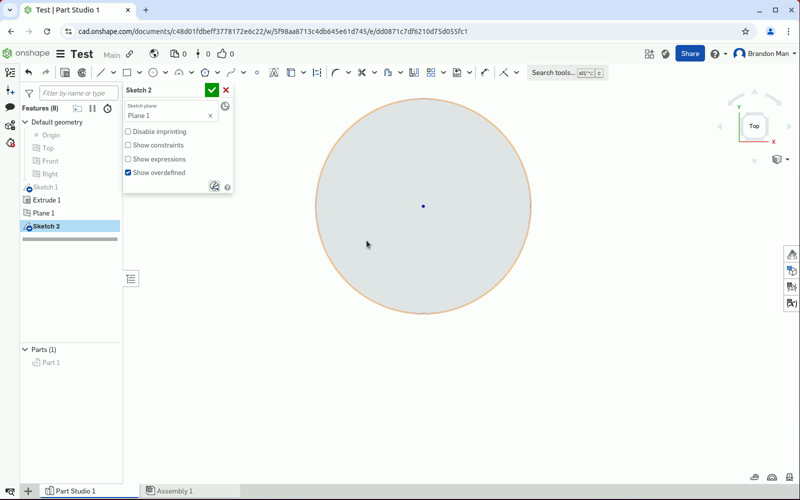
scroll(-6)
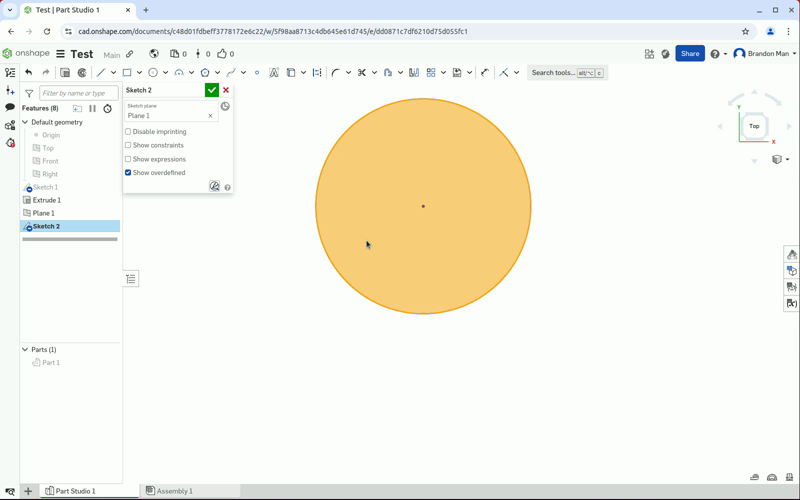
scroll(-6)
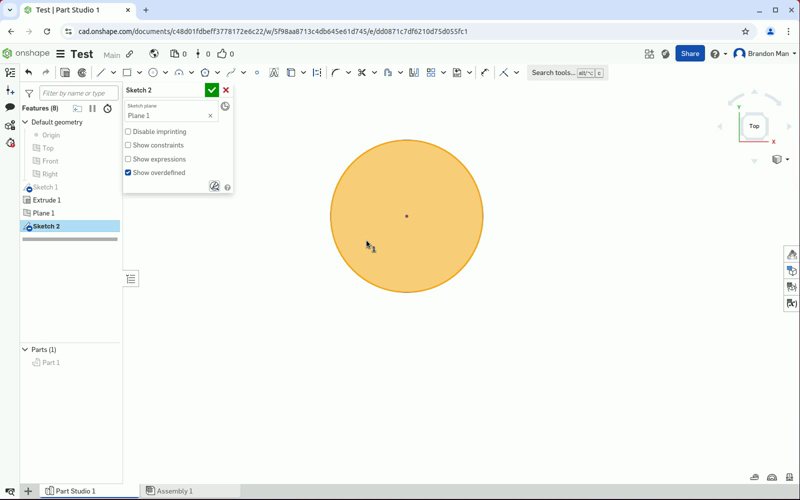
scroll(-6)
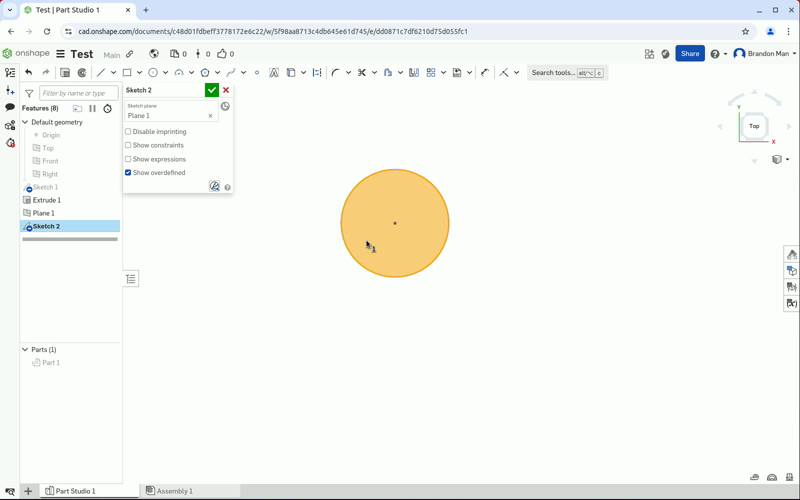
scroll(-6)
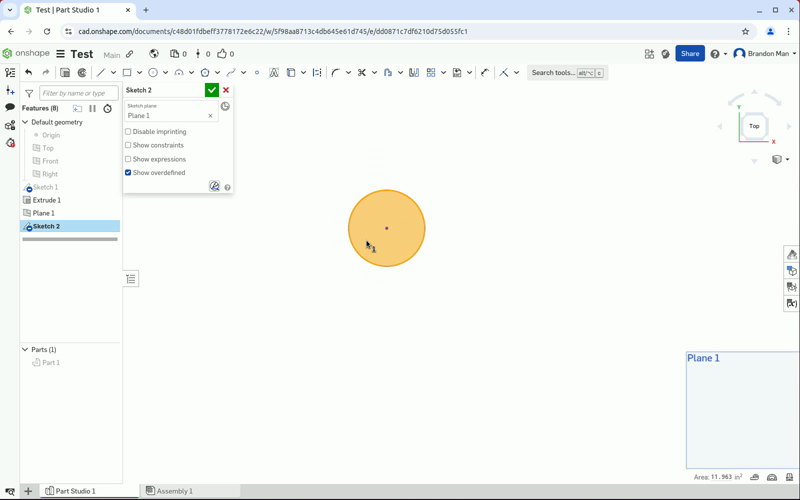
scroll(-6)
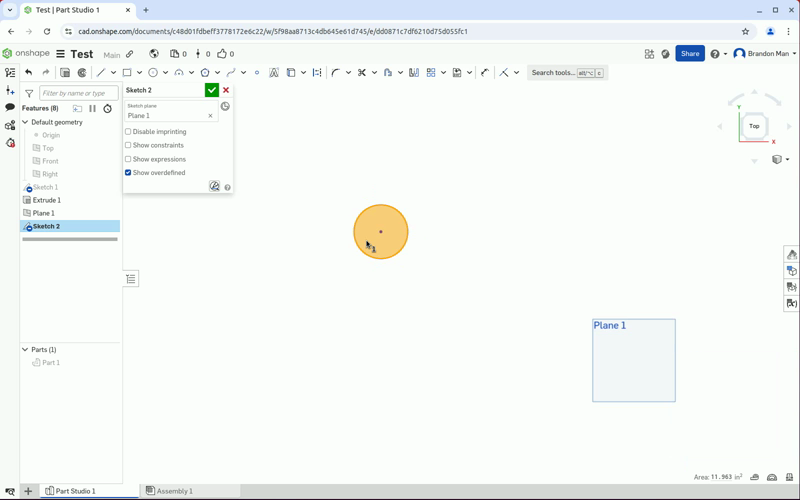
scroll(-6)
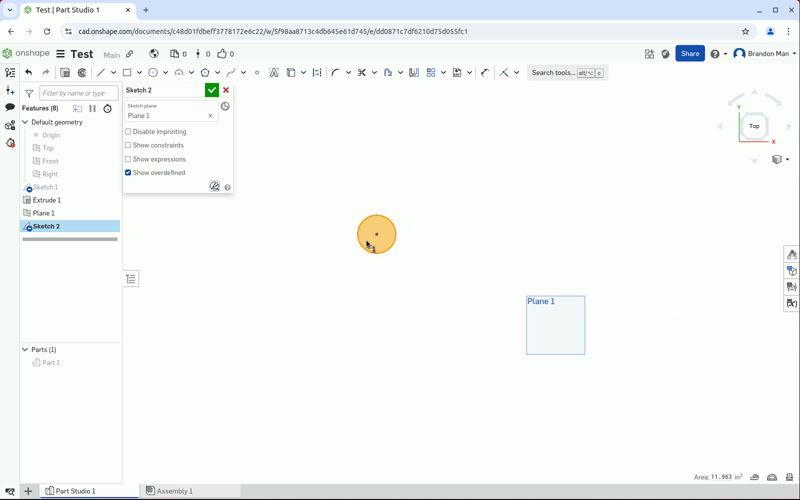
scroll(-6)
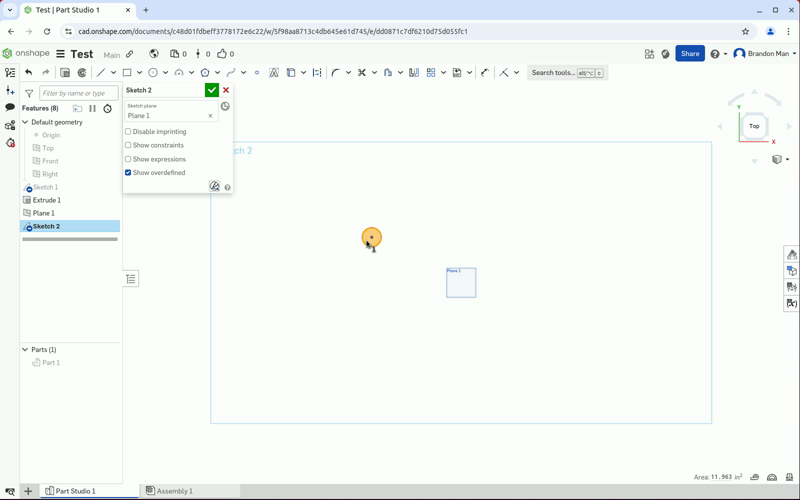
mouse_move(73, 352)
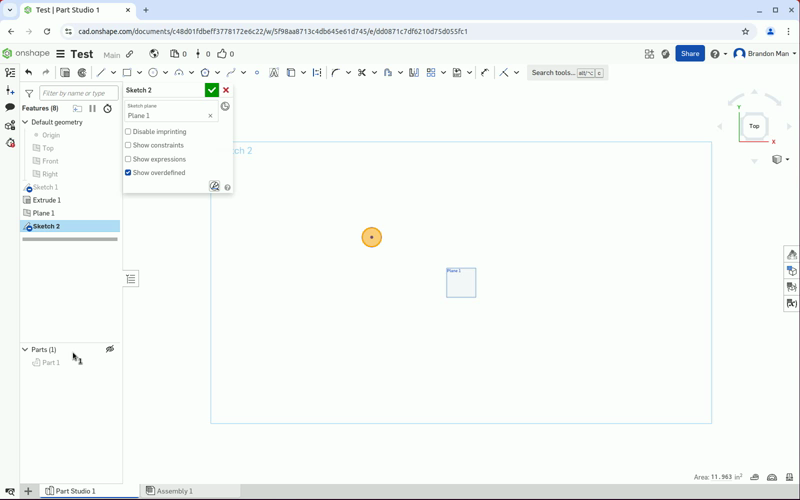
key(shift+y)
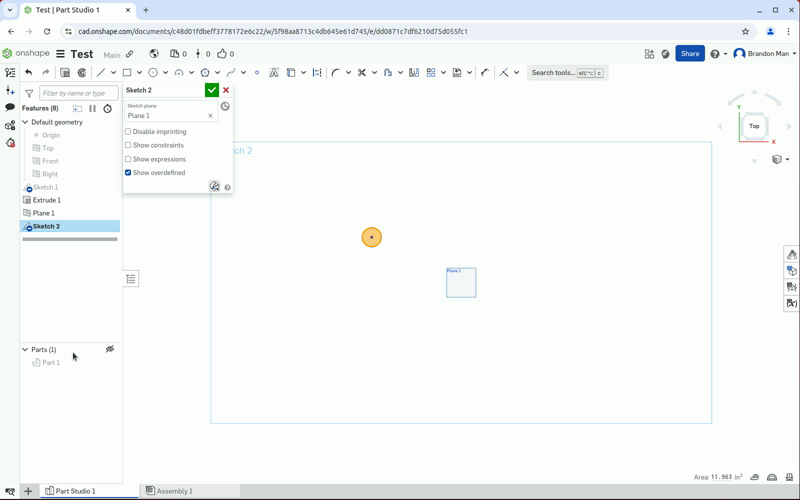
key(shift+e)
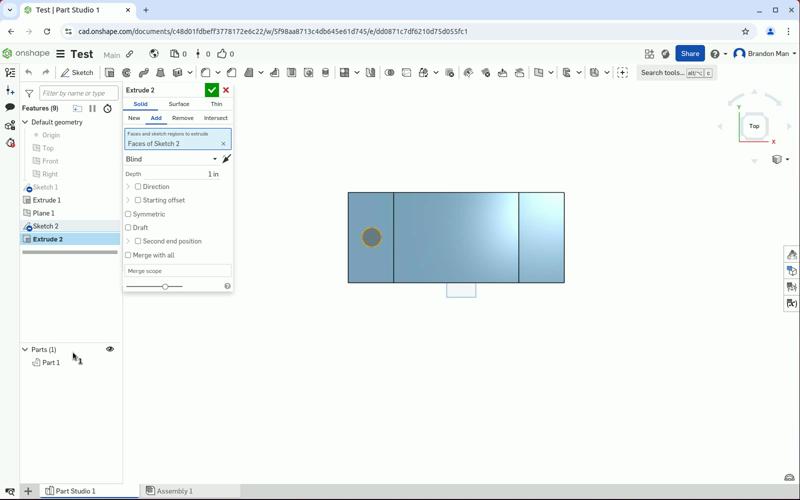
mouse_move(143, 106)
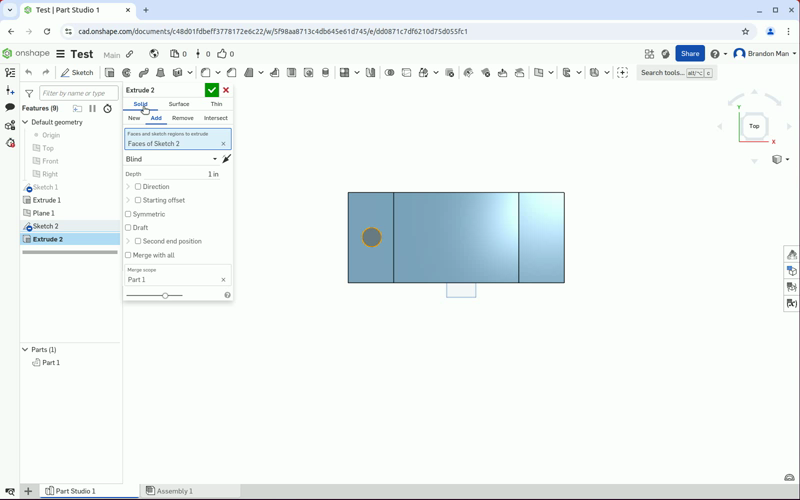
click(143, 106)
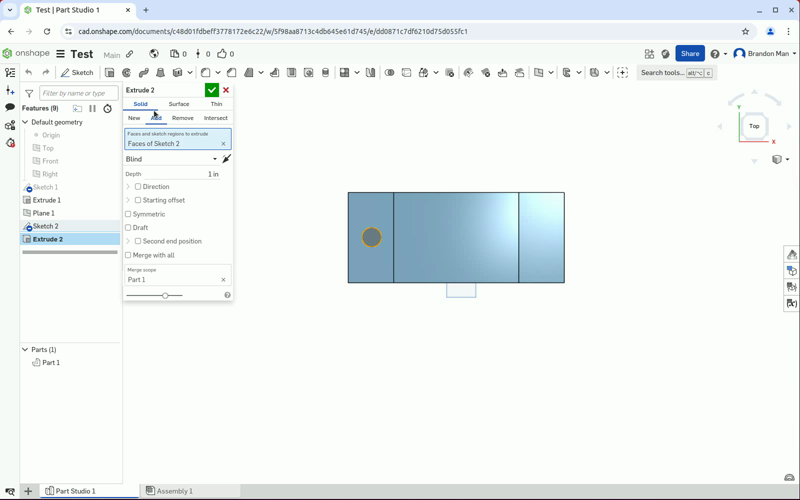
mouse_move(186, 120)
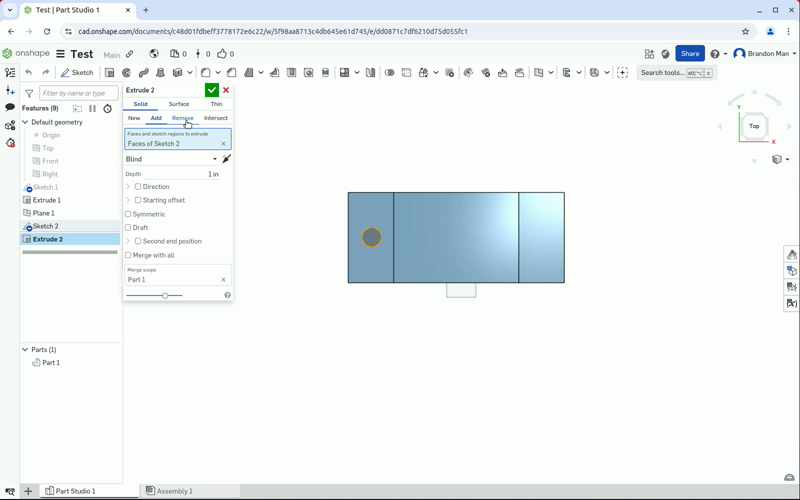
click(186, 120)
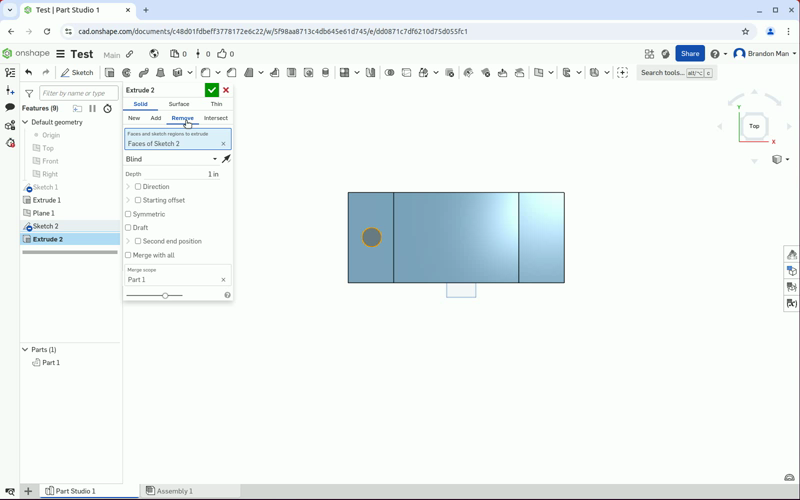
key(tab, 4)
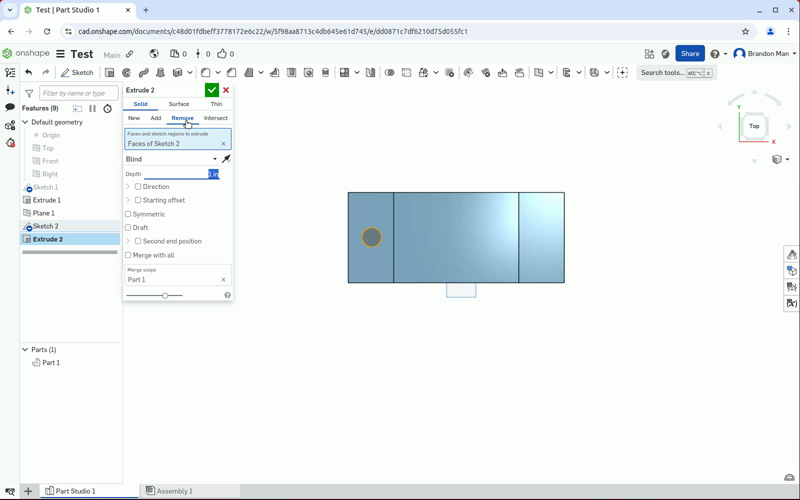
text(18.535)
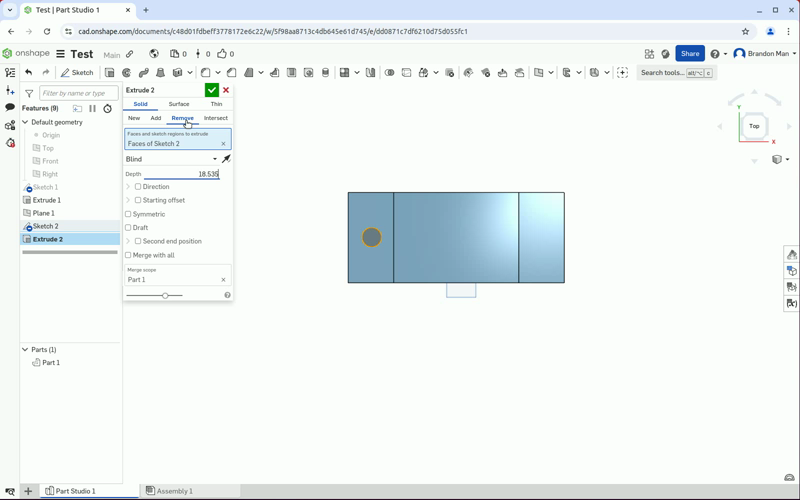
key(tab, 6)
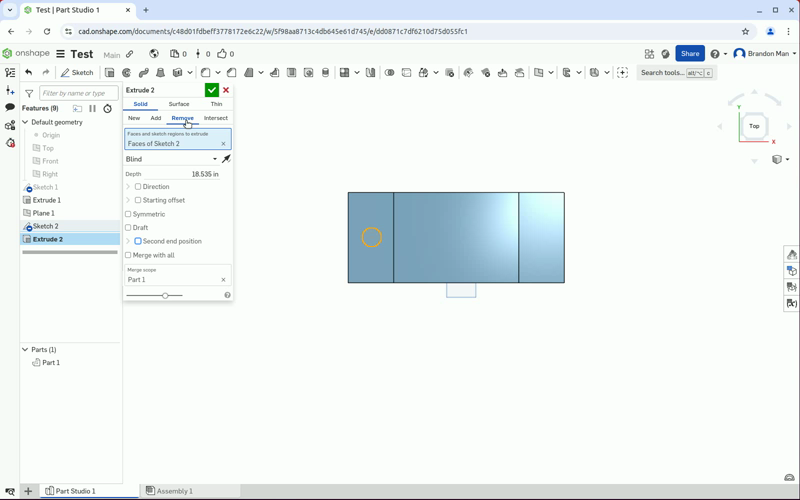
key(space)
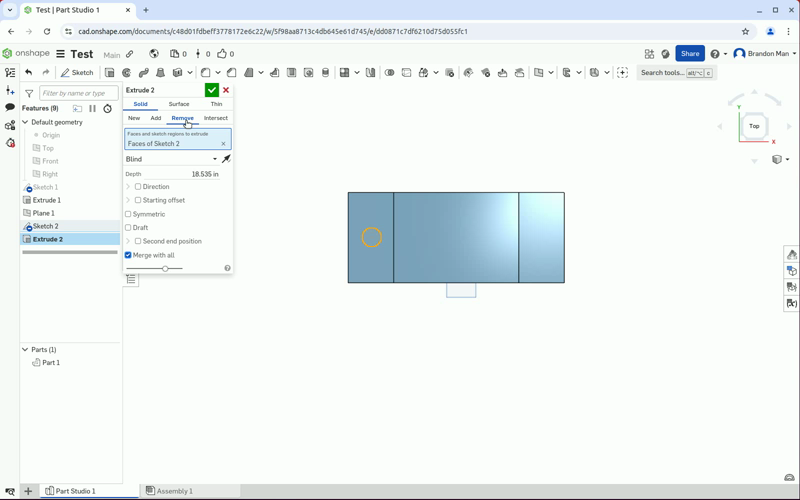
key(enter)
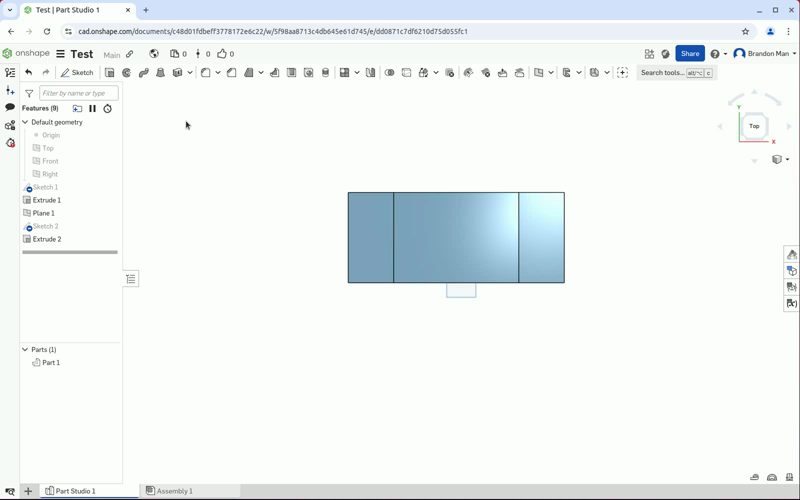
key(shift+h)
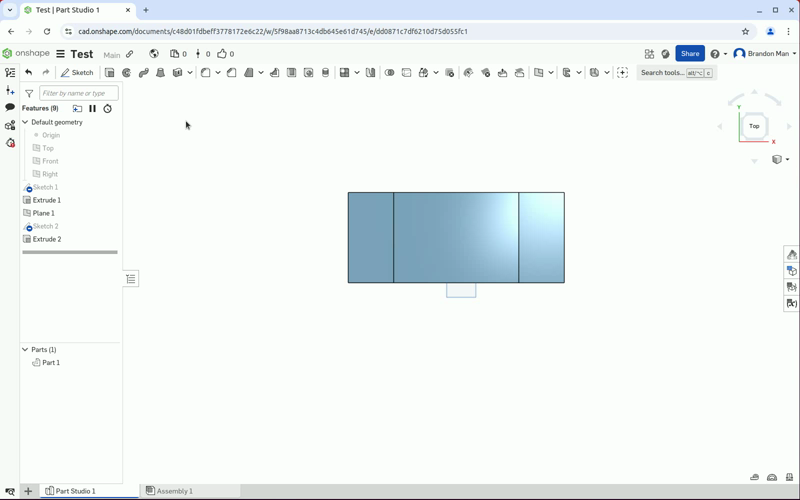
key(shift+h)
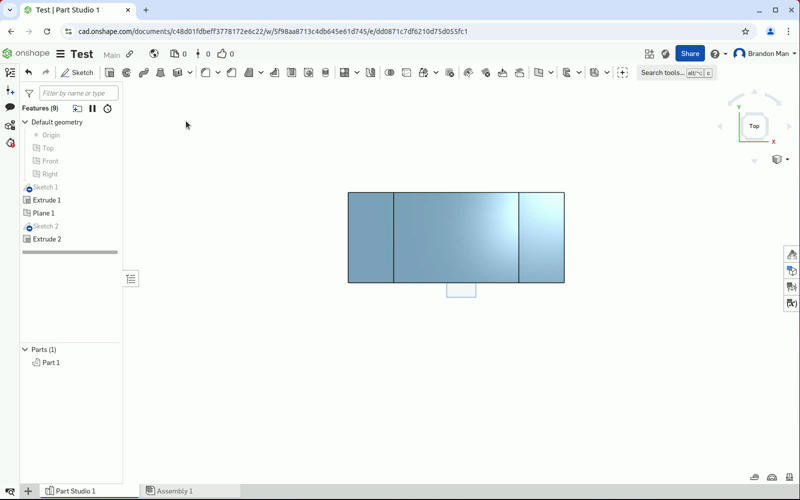
mouse_move(73, 189)
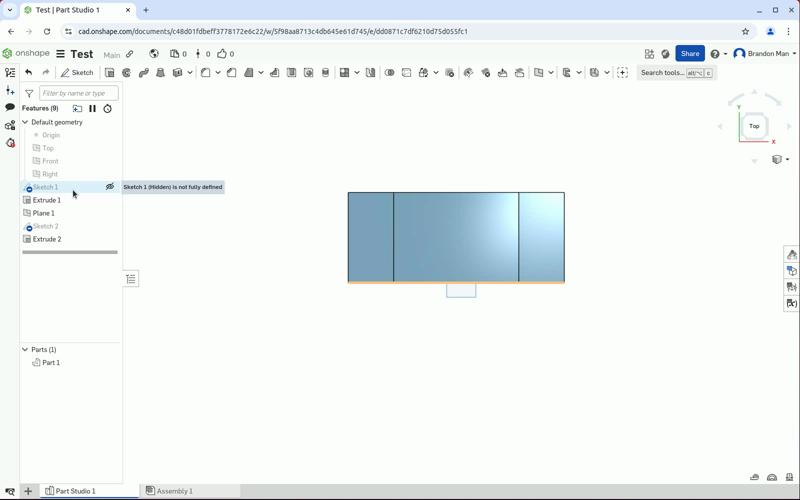
click(73, 189)
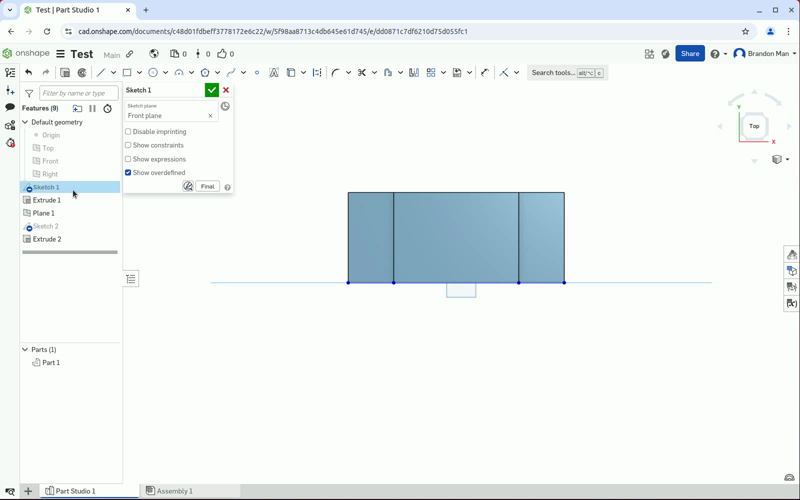
mouse_move(229, 92)
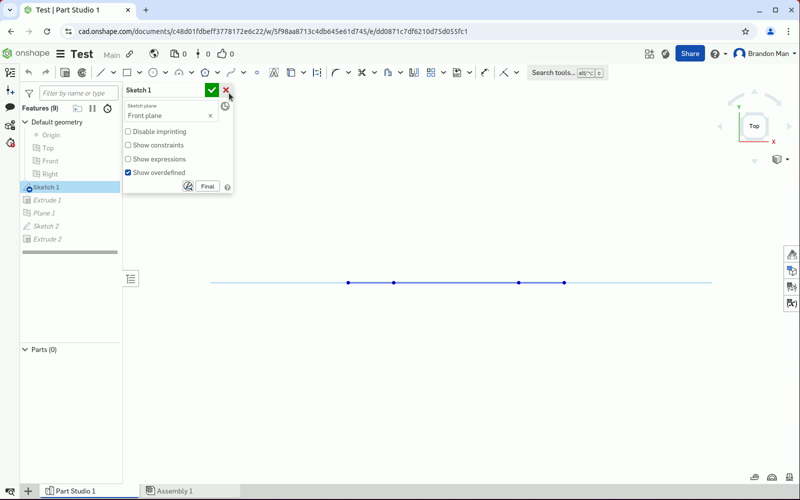
click(229, 92)
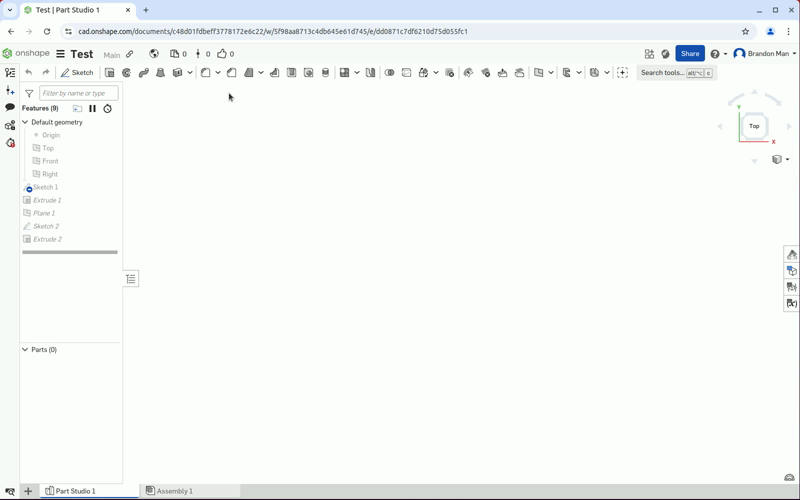
key(shift+s)
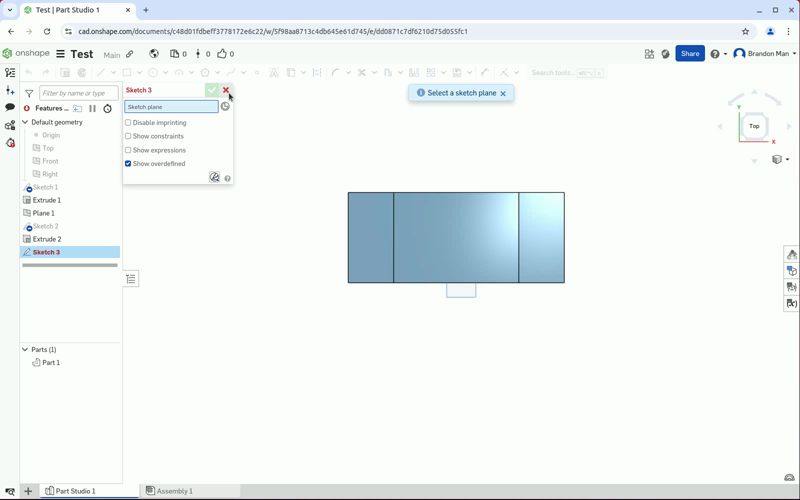
mouse_move(73, 215)
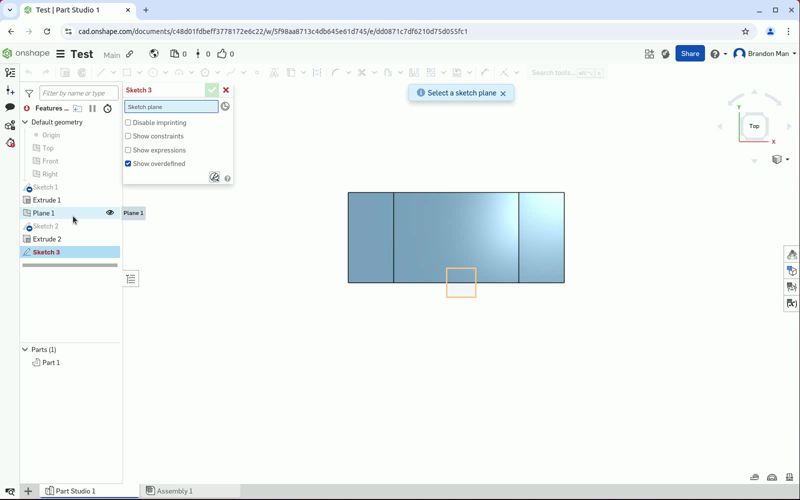
click(73, 215)
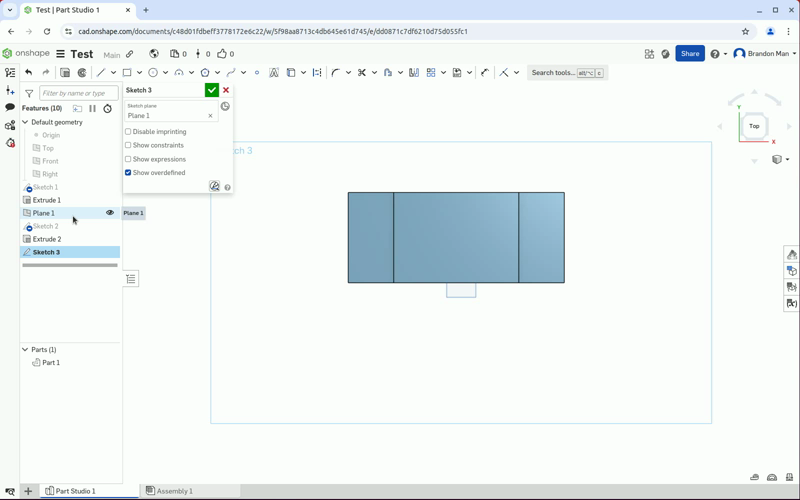
mouse_move(73, 352)
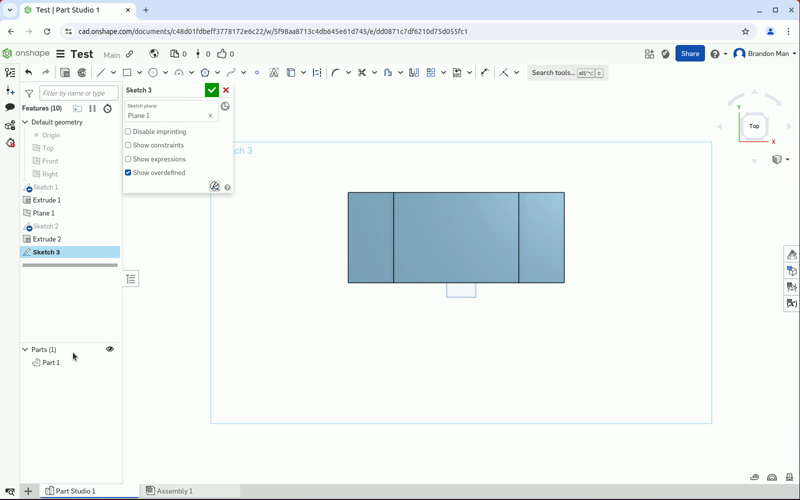
key(y)
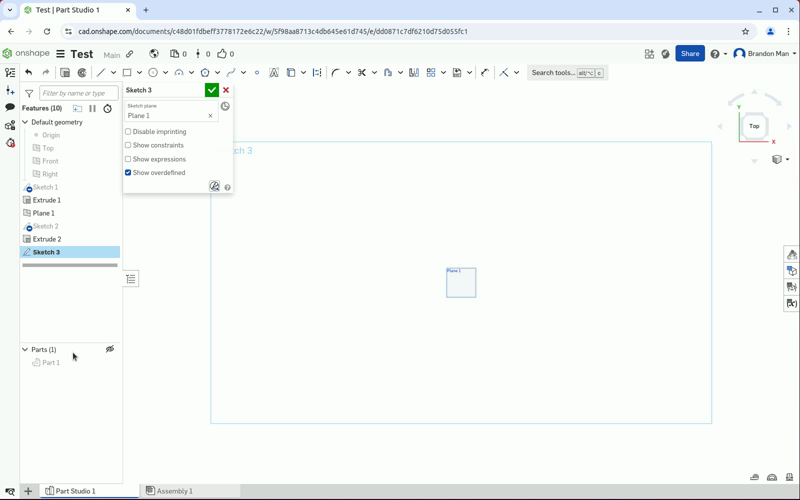
key(c)
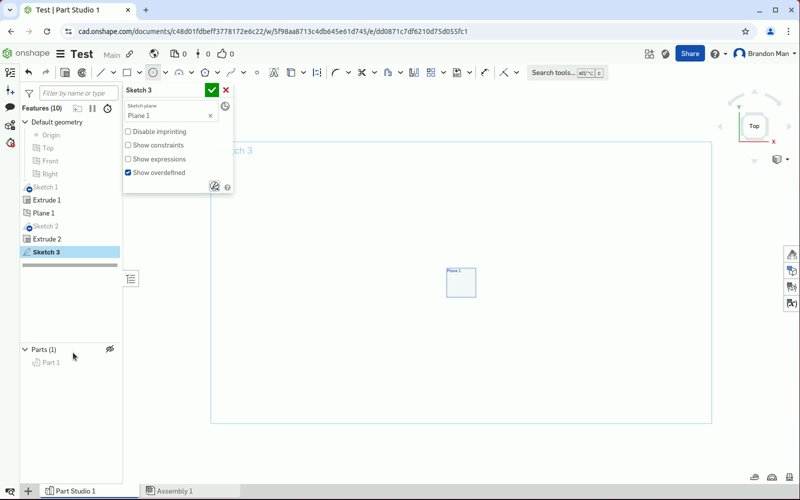
key_down(shift)
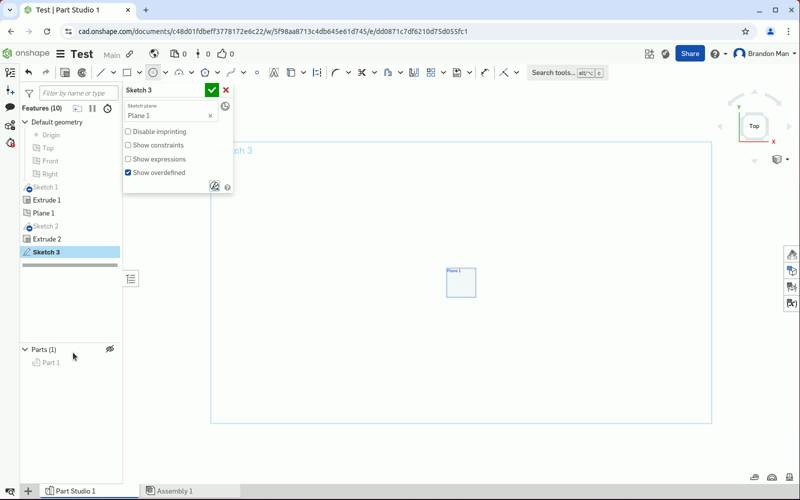
mouse_move(542, 237)
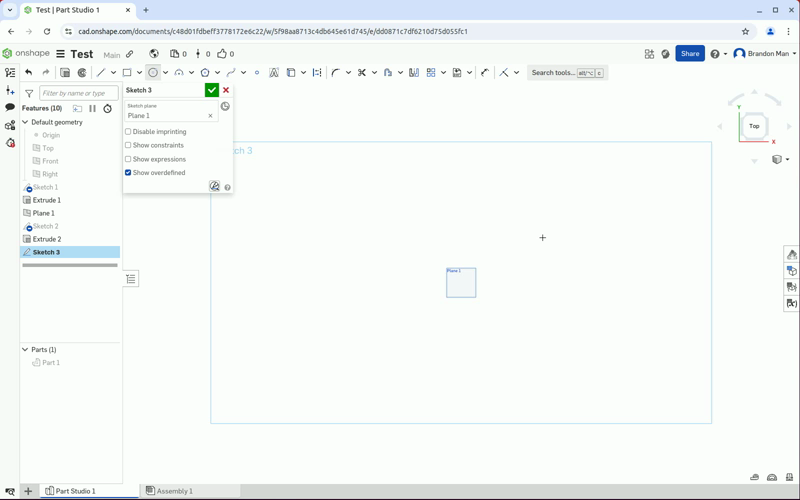
click(542, 237)
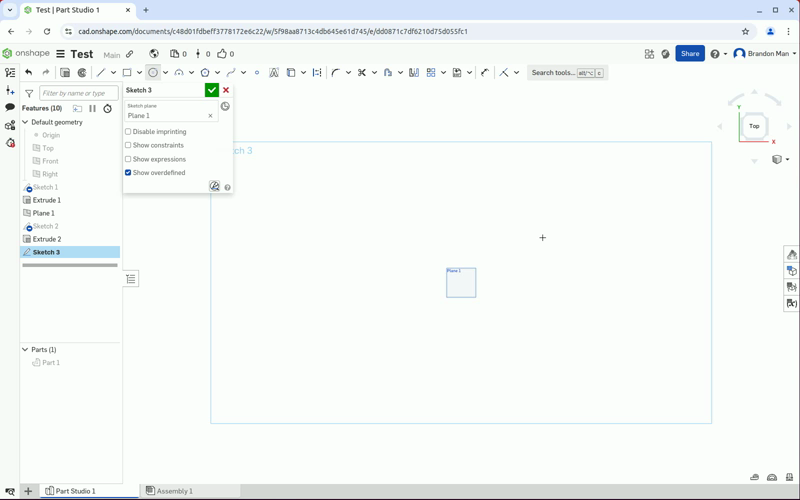
key_up(shift)
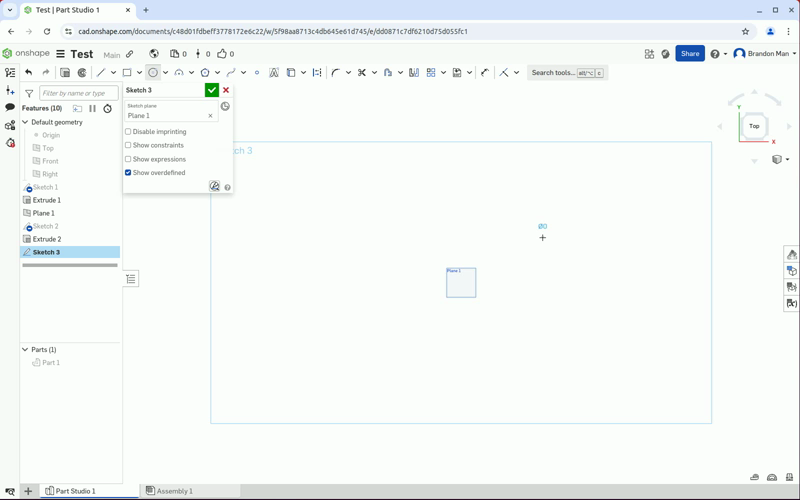
mouse_move(552, 237)
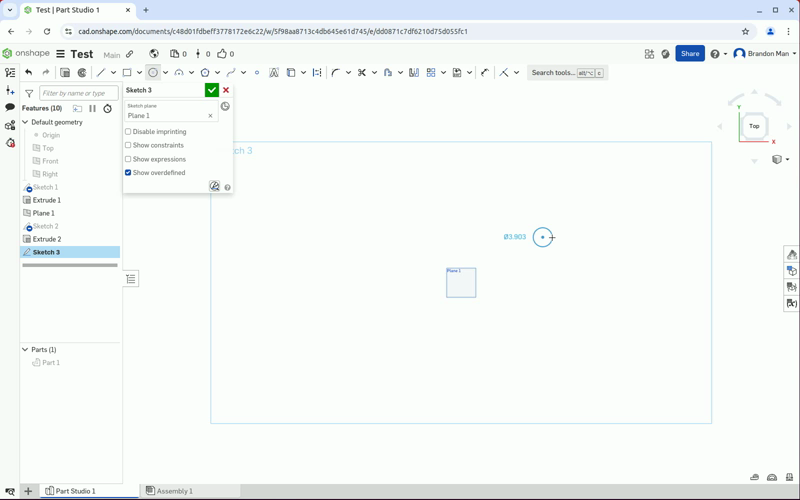
click(552, 237)
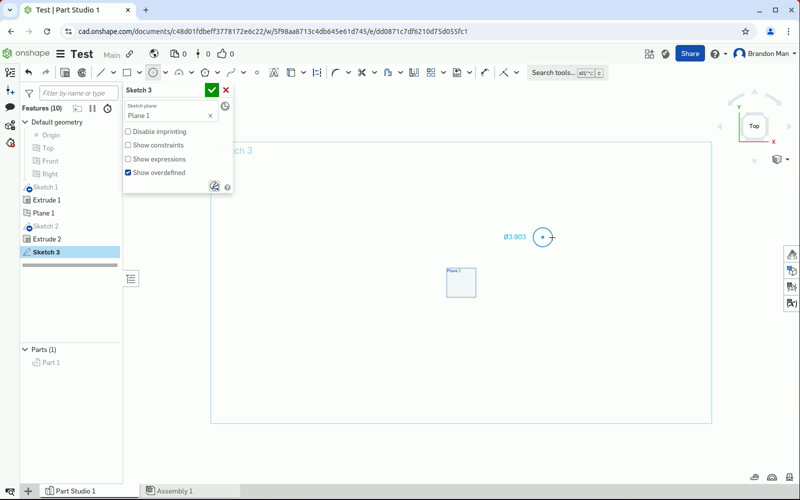
key(esc)
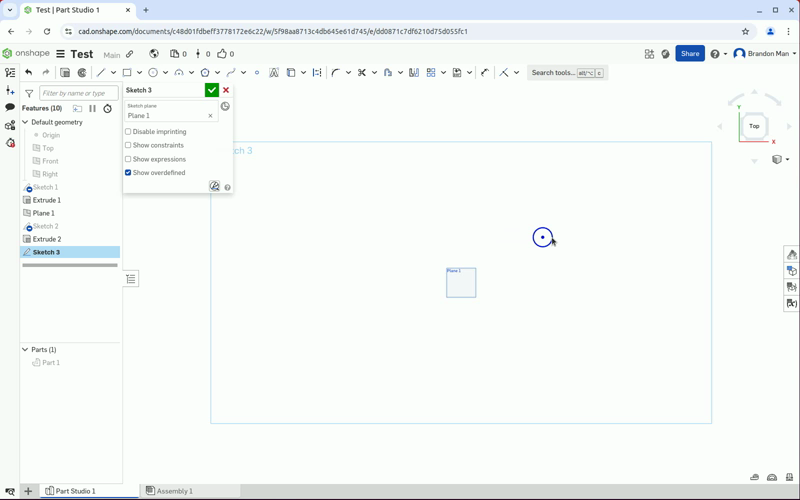
mouse_move(543, 231)
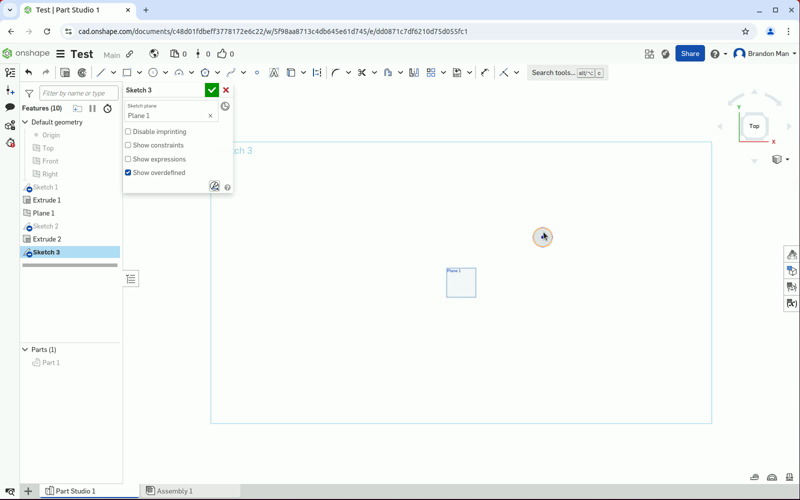
scroll(6)
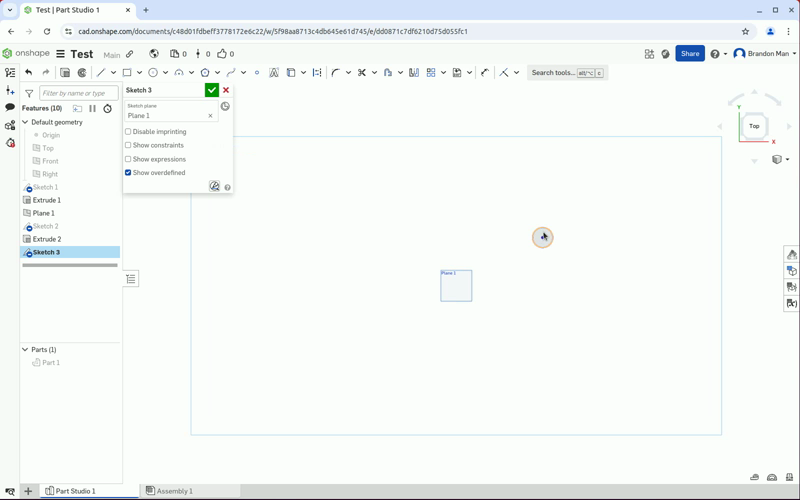
scroll(6)
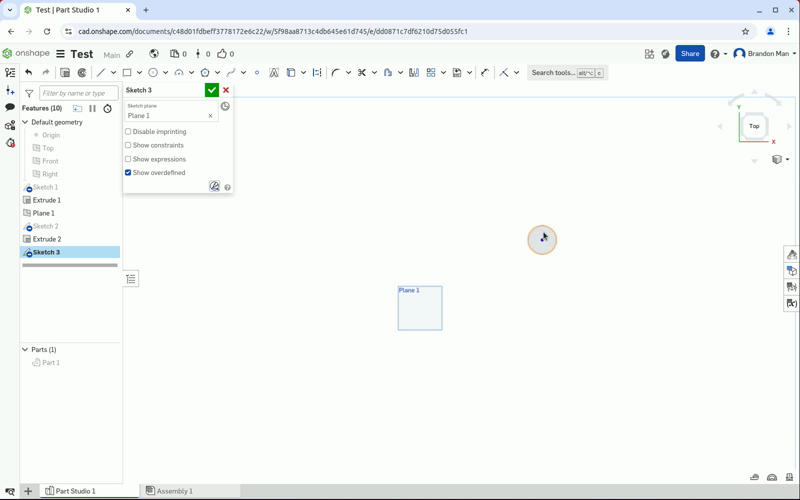
scroll(6)
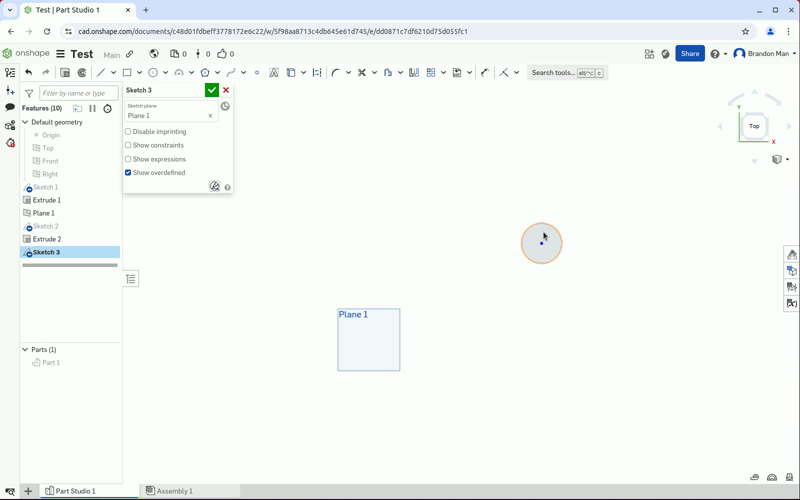
scroll(6)
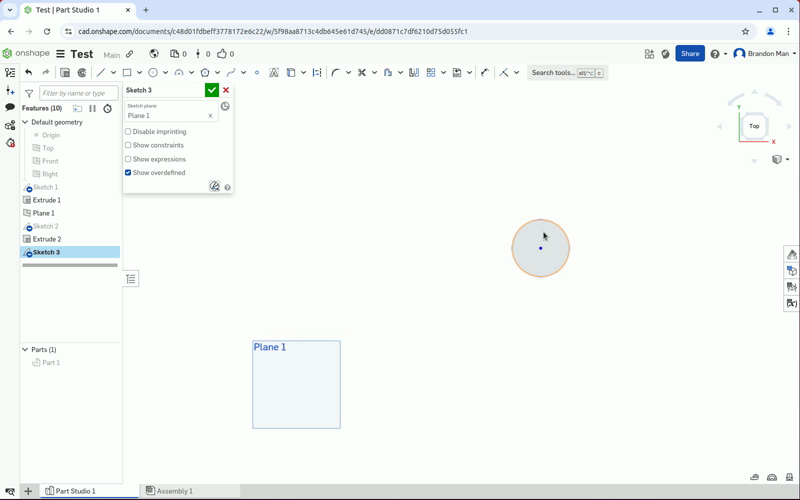
scroll(6)
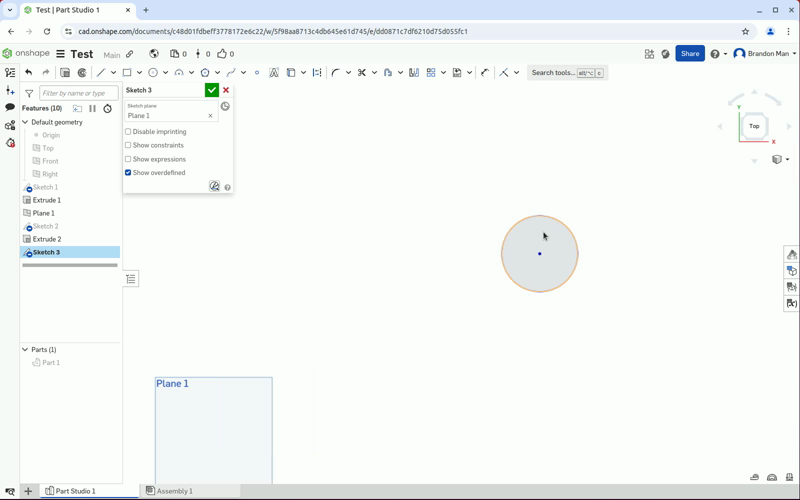
scroll(6)
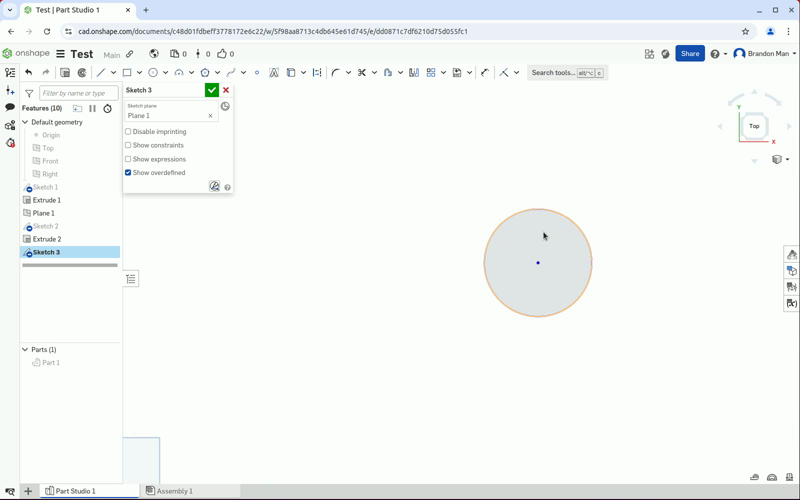
scroll(6)
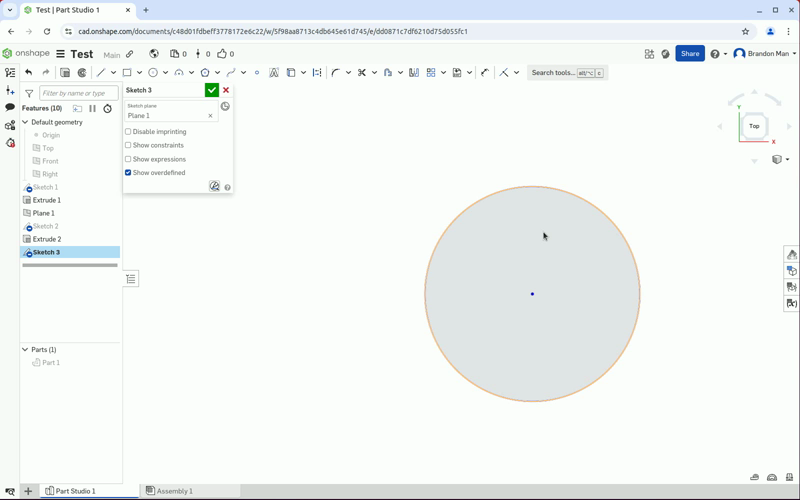
click(543, 231)
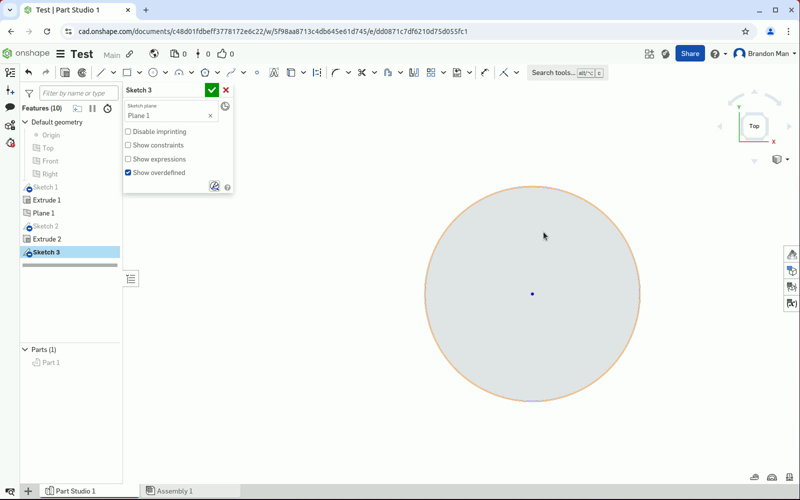
scroll(-6)
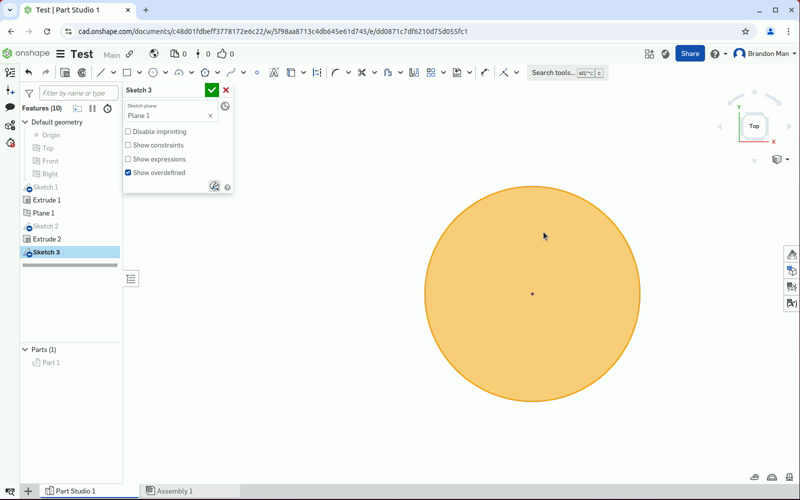
scroll(-6)
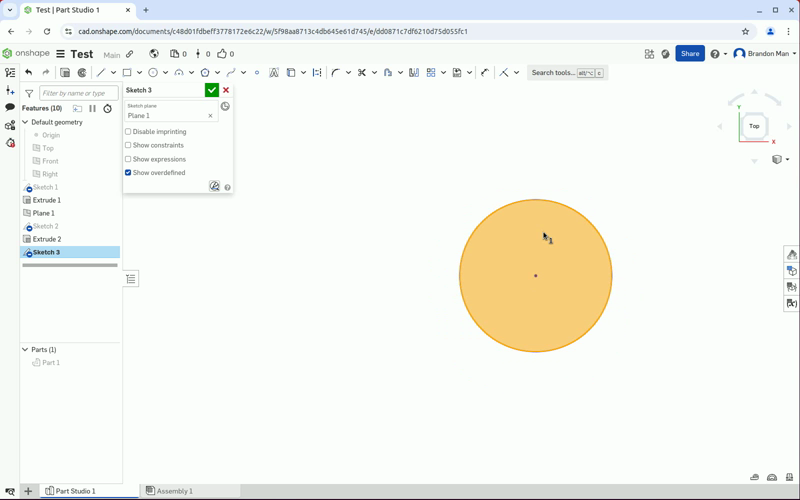
scroll(-6)
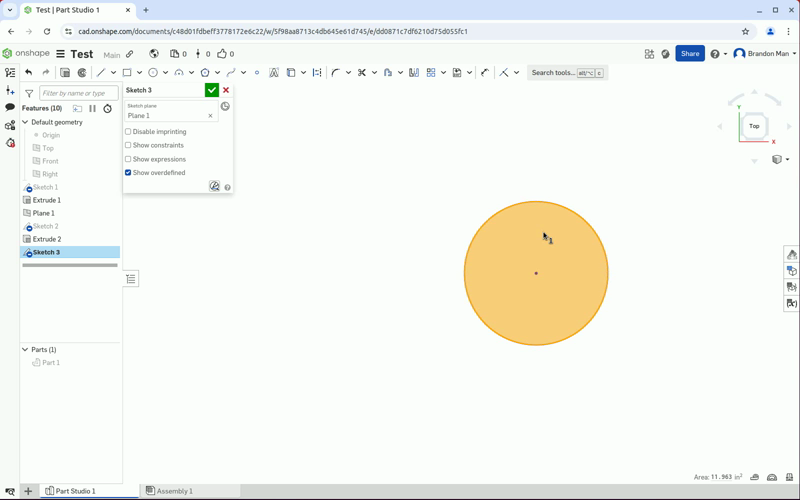
scroll(-6)
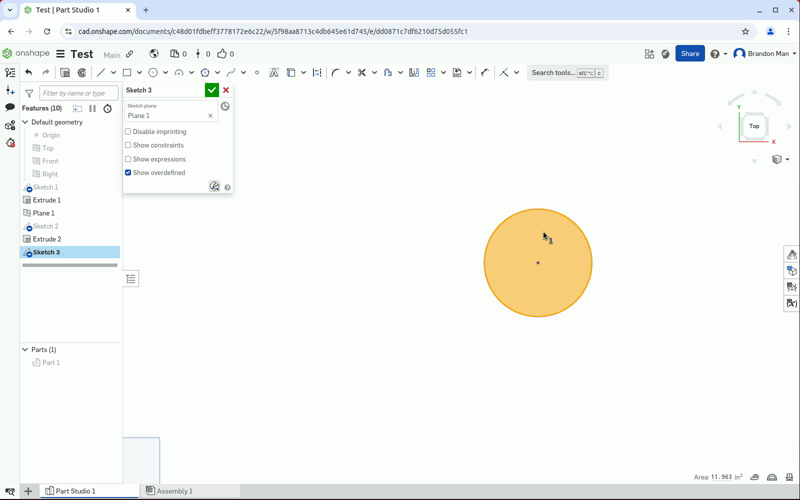
scroll(-6)
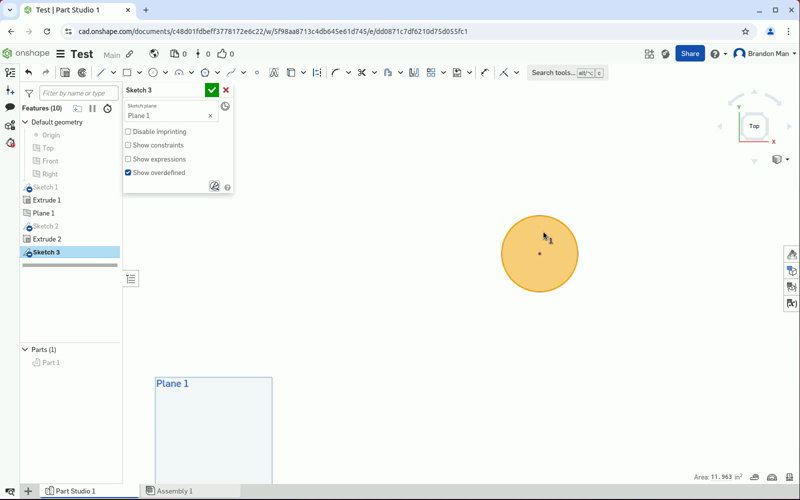
scroll(-6)
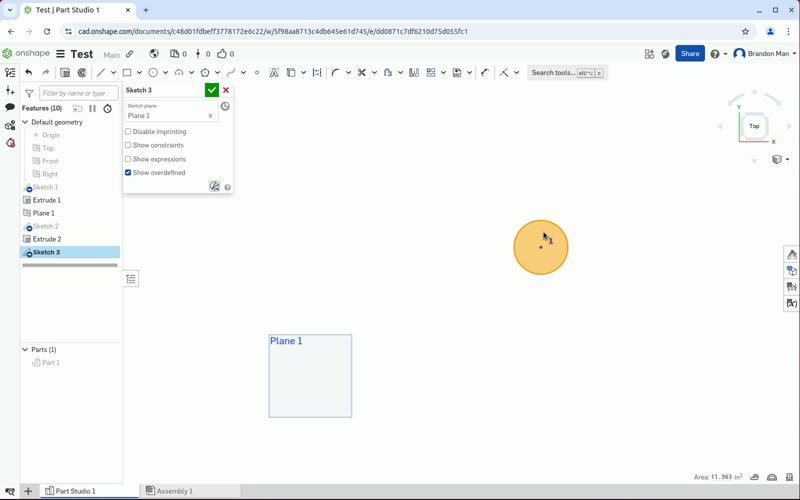
scroll(-6)
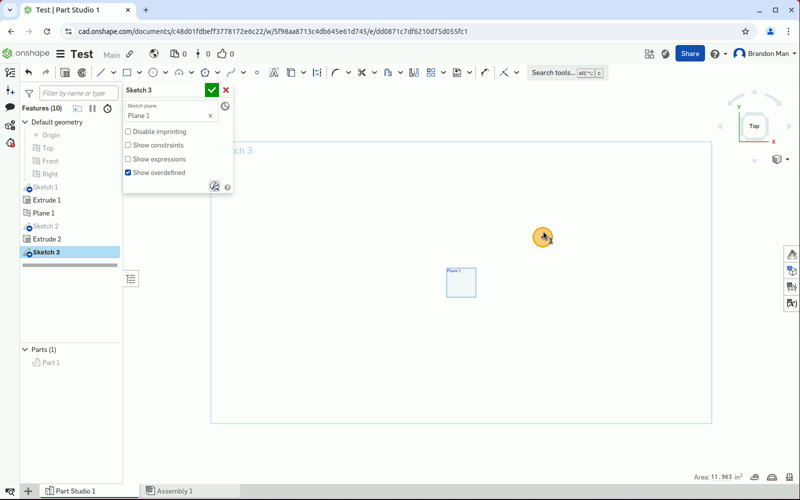
mouse_move(73, 352)
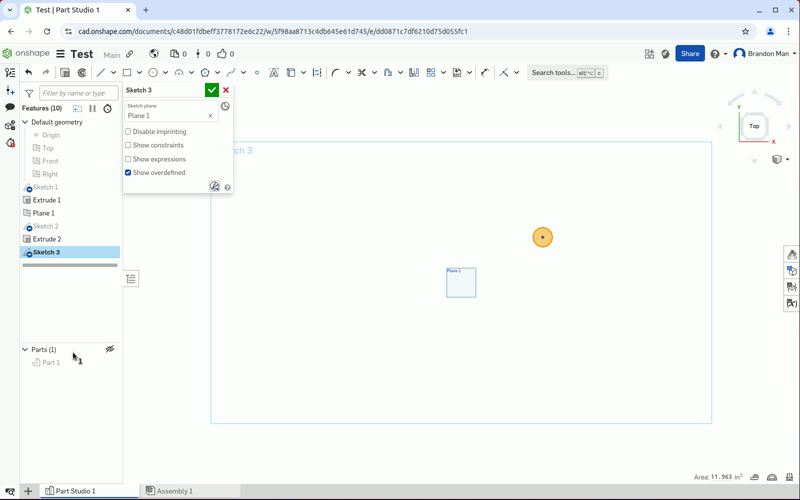
key(shift+y)
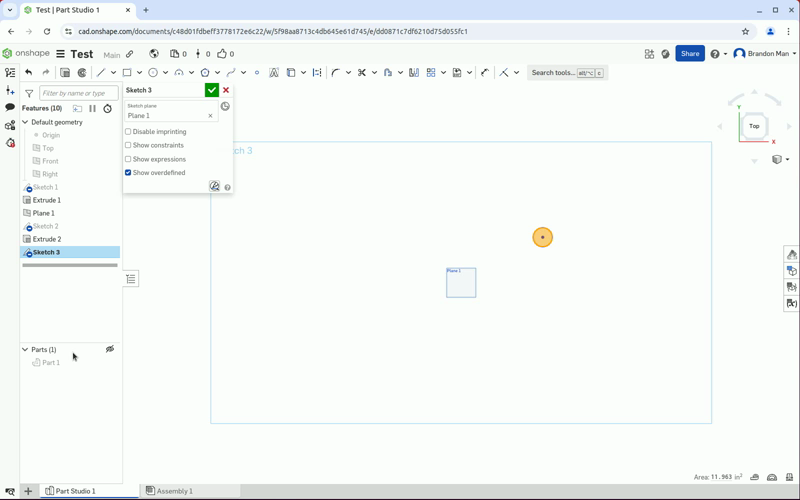
key(shift+e)
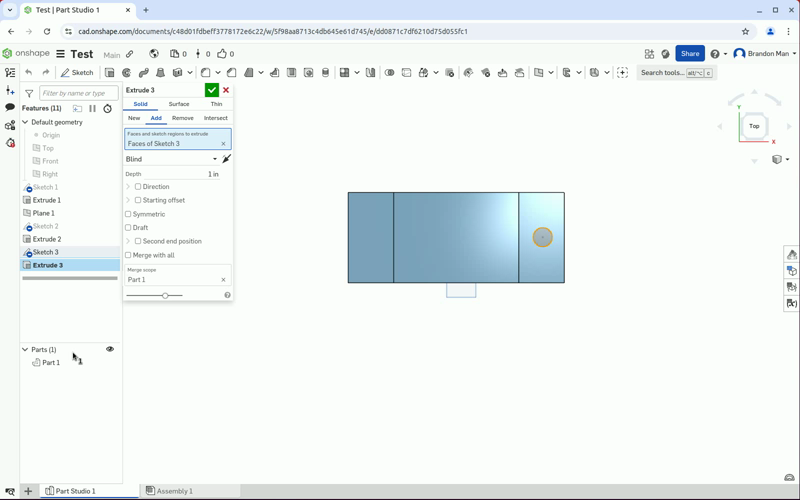
mouse_move(143, 106)
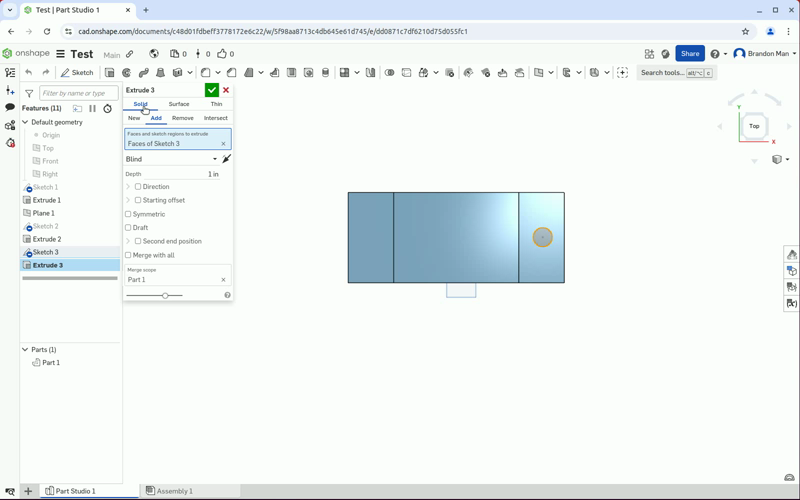
click(143, 106)
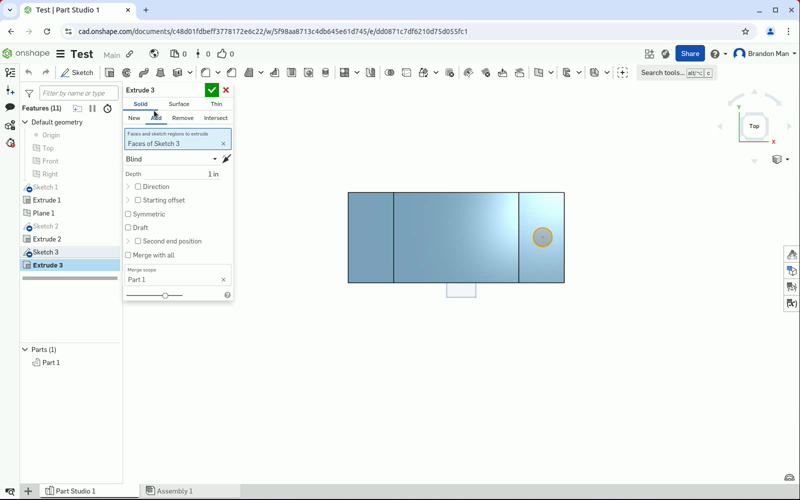
mouse_move(186, 120)
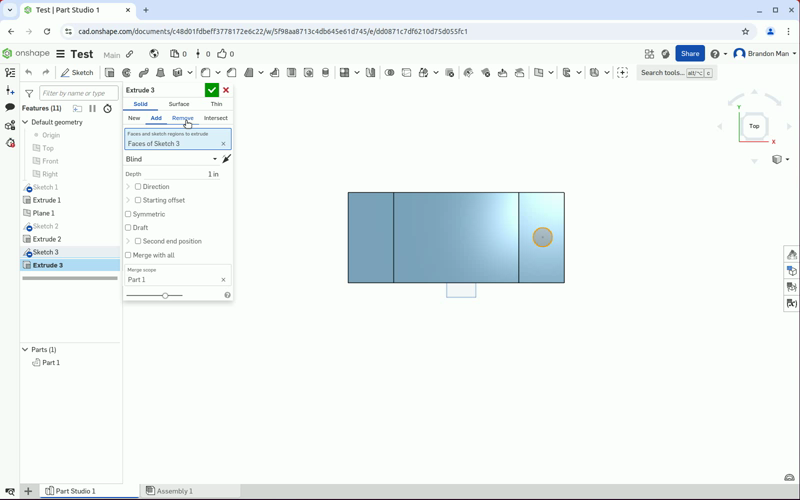
click(186, 120)
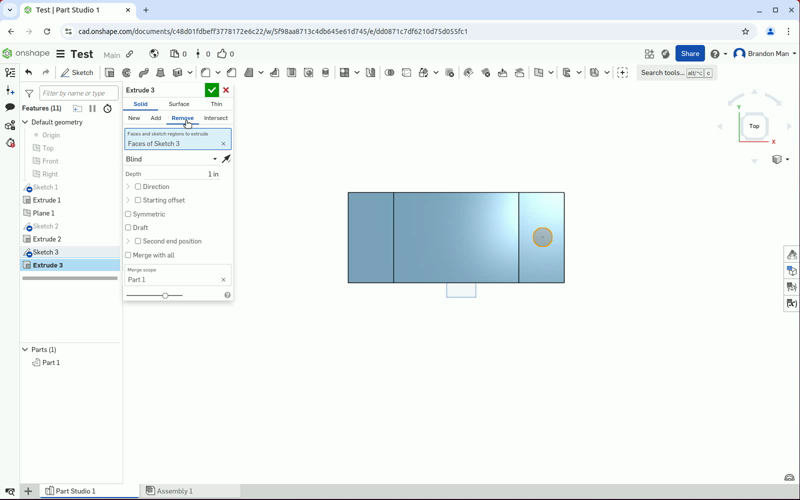
key(tab, 4)
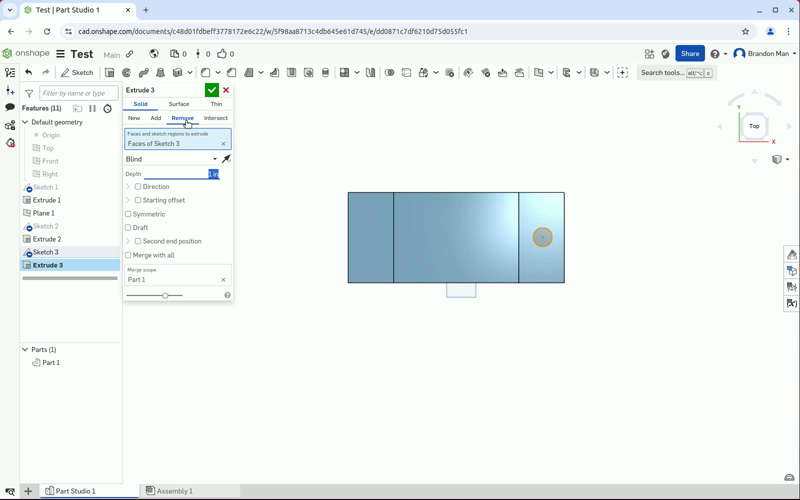
text(18.535)
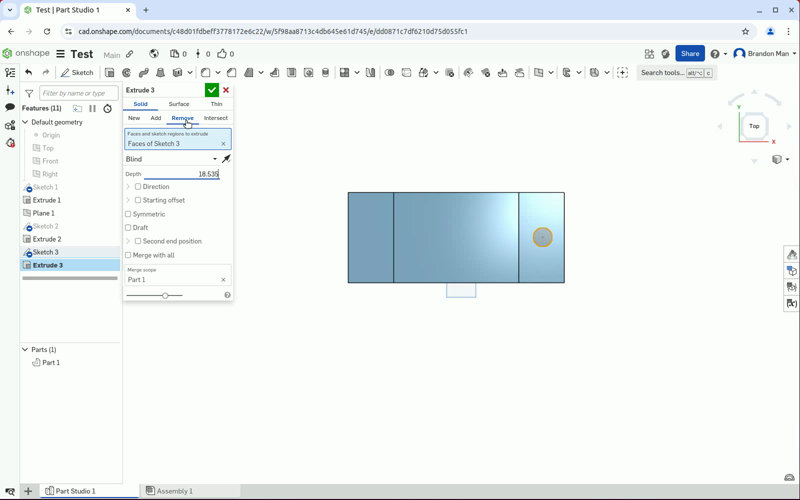
key(tab, 6)
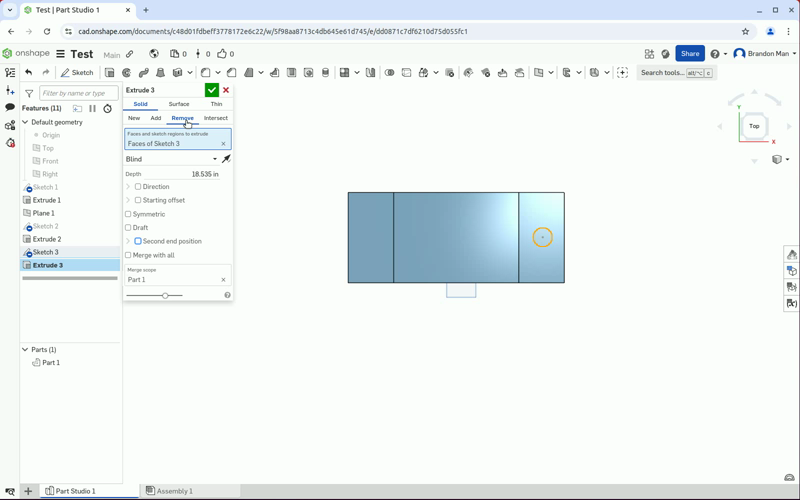
key(space)
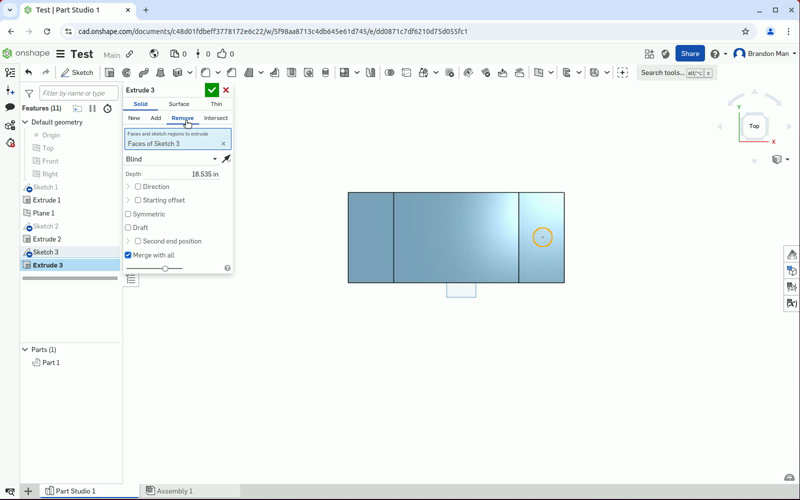
key(enter)
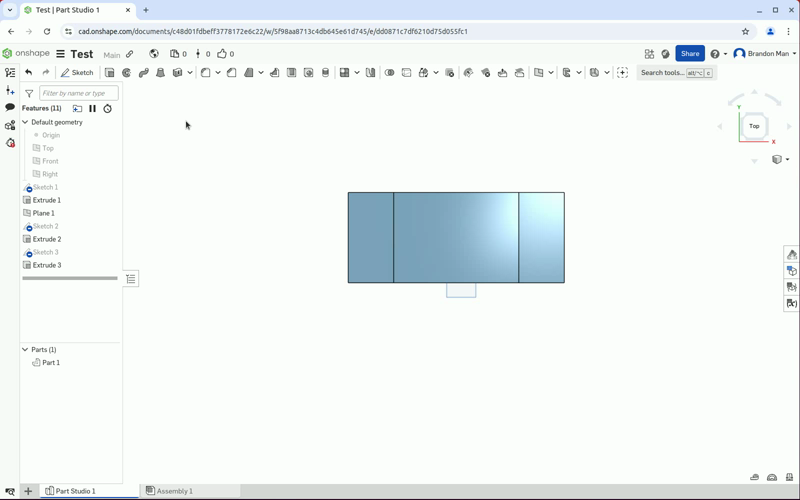
key(shift+h)
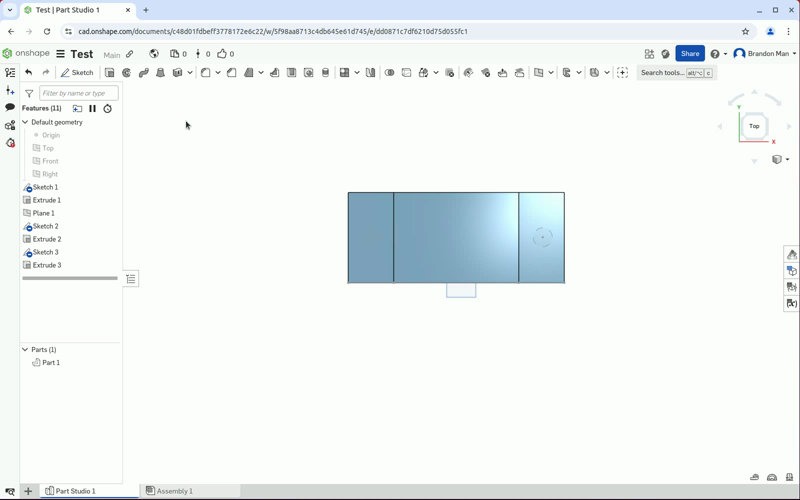
key(shift+h)
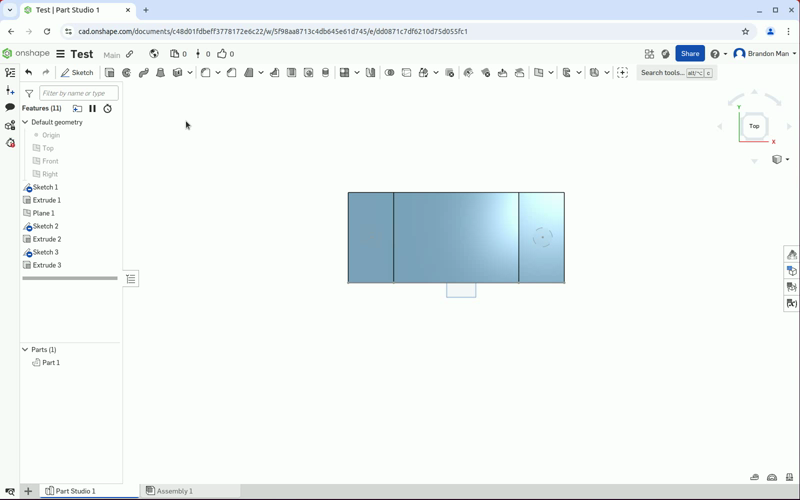
key(shift+7)
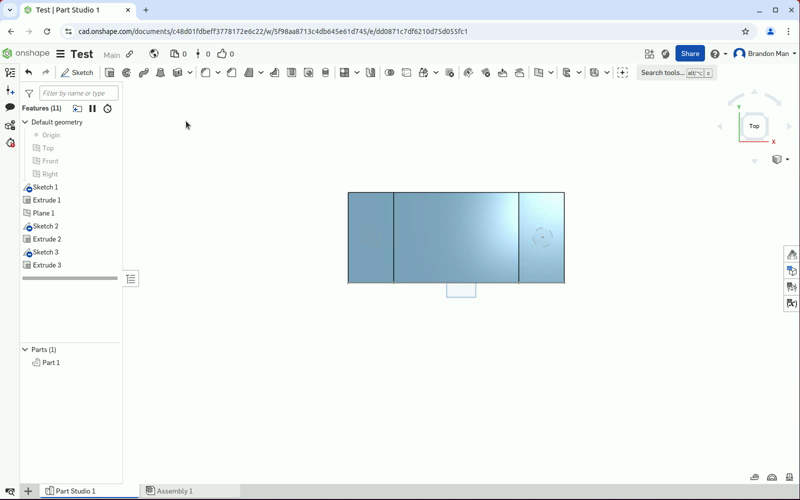
key(up, 3)
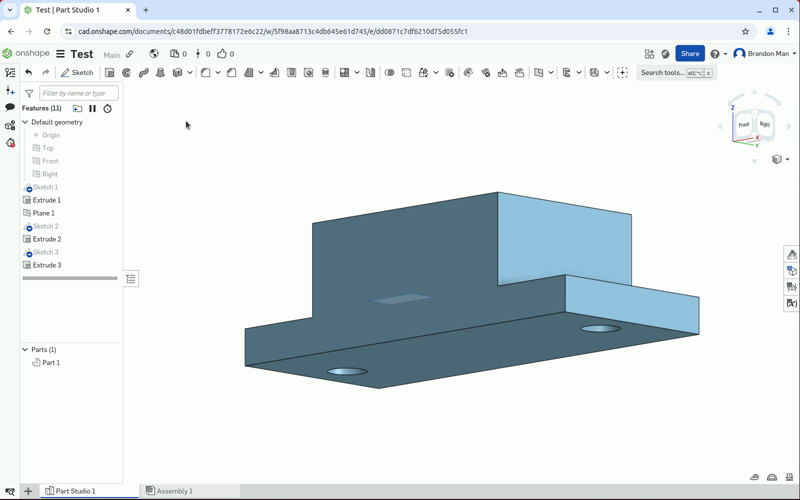
key(left, 3)
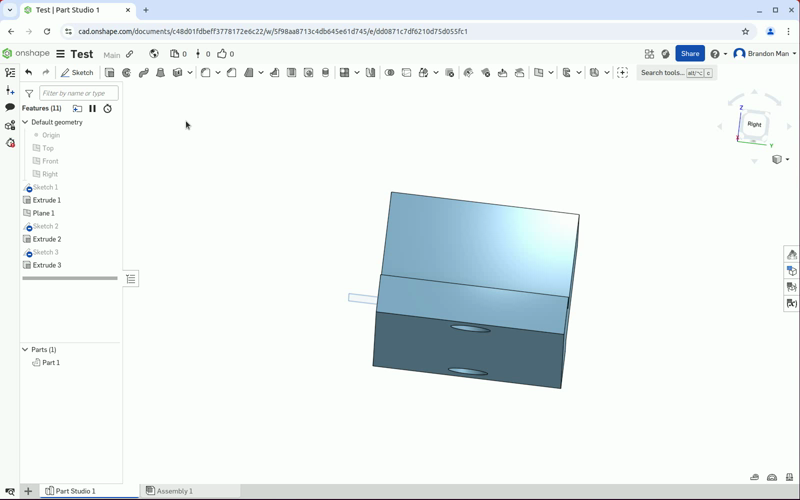
key(right, 3)
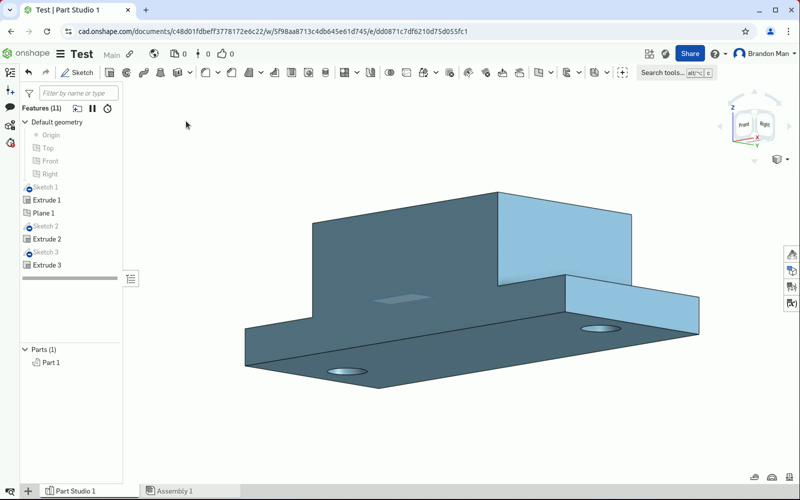
key(down, 3)
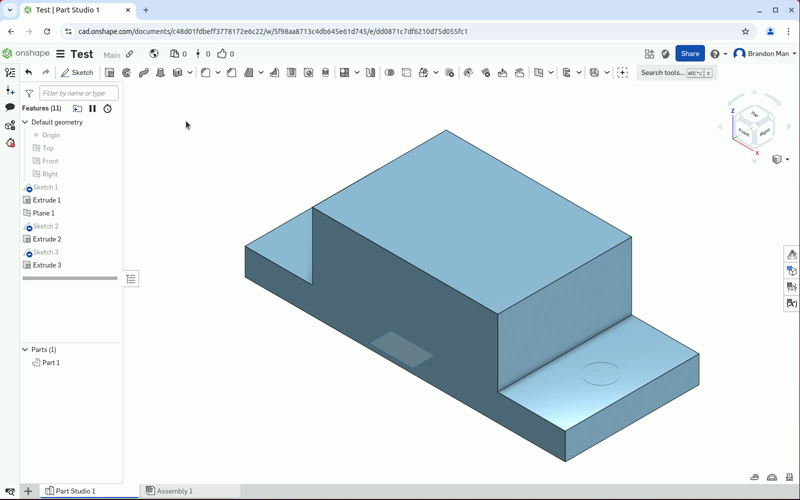
mouse_move(73, 189)
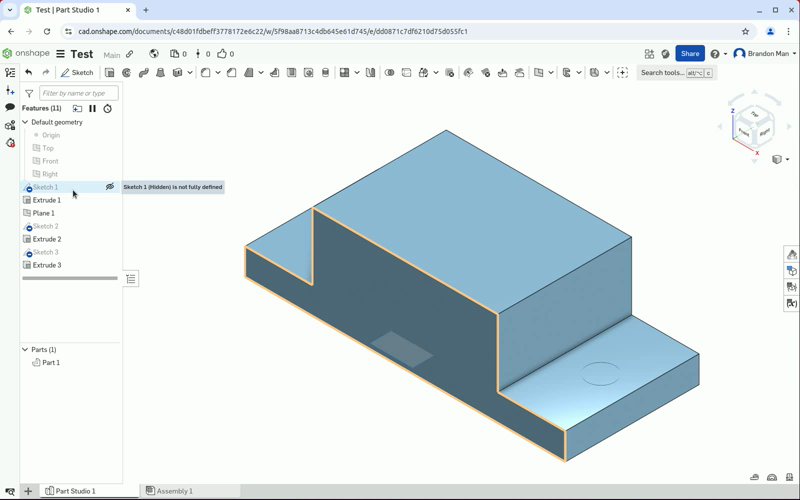
click(73, 189)